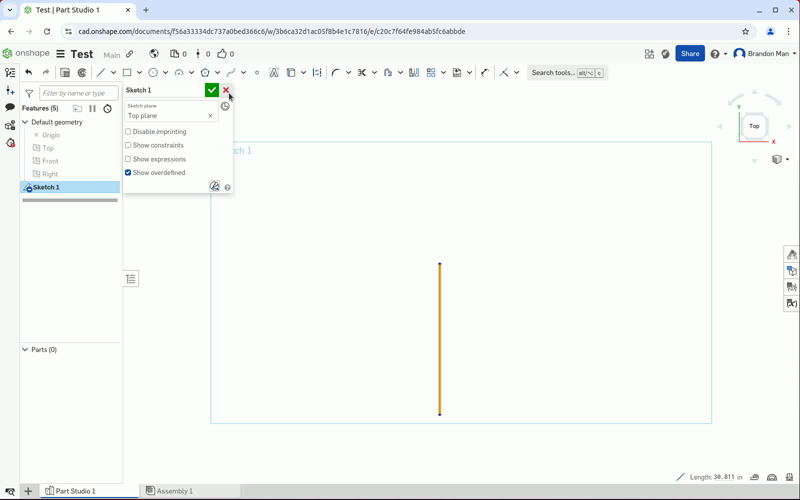
key(shift+h)
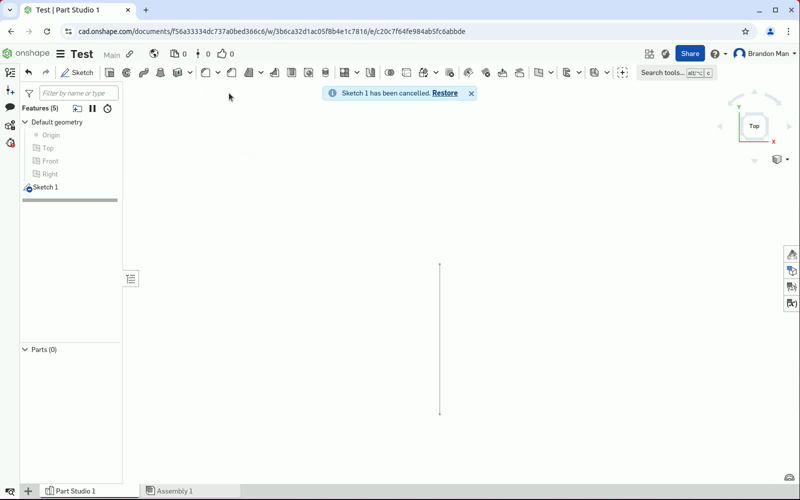
mouse_move(73, 352)
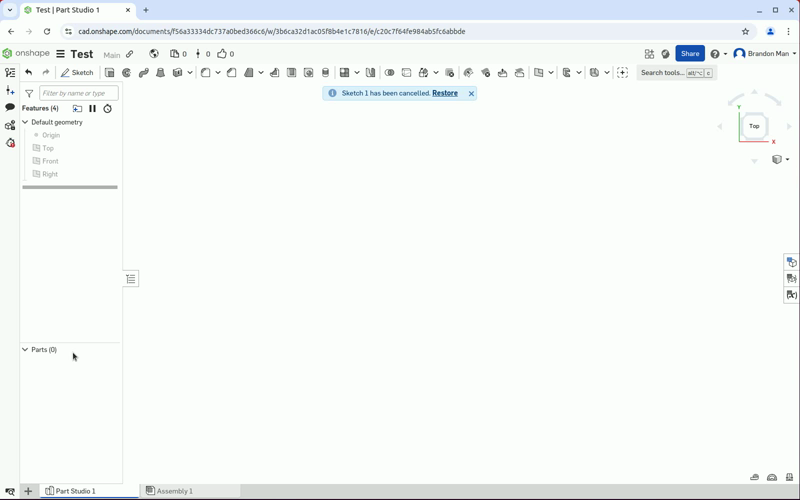
key(y)
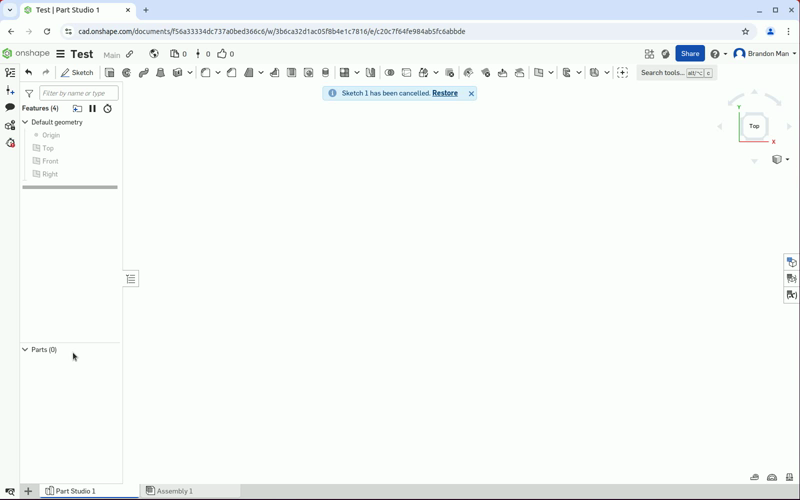
key(shift+p)
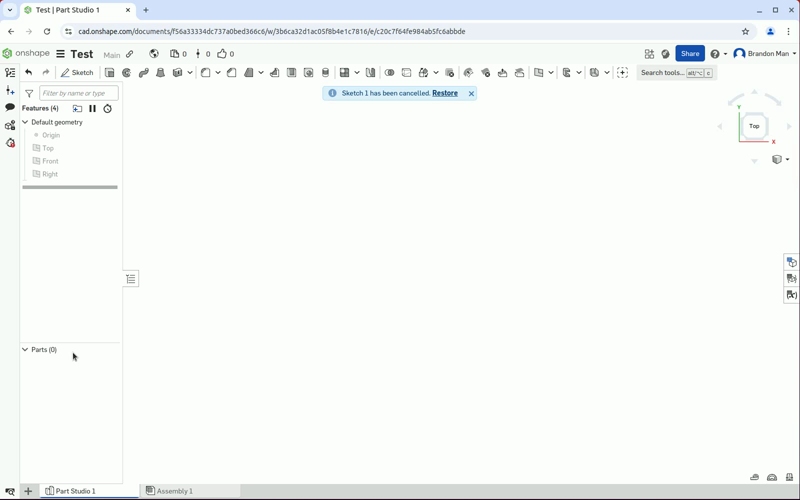
key(space)
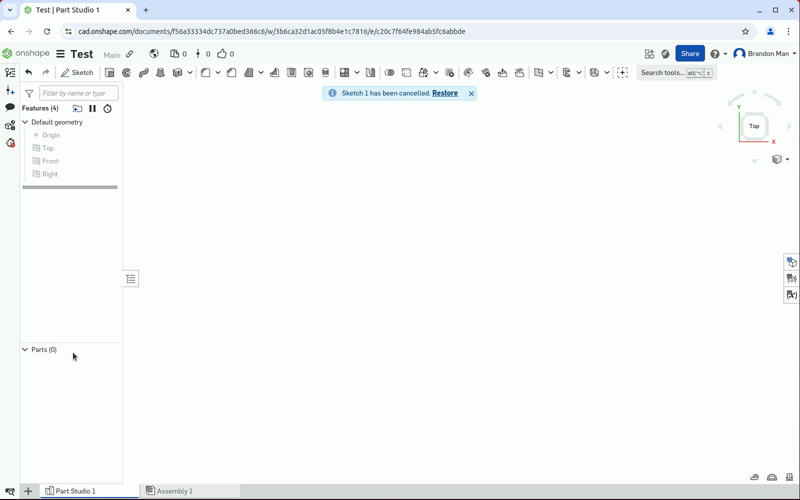
key_down(shift)
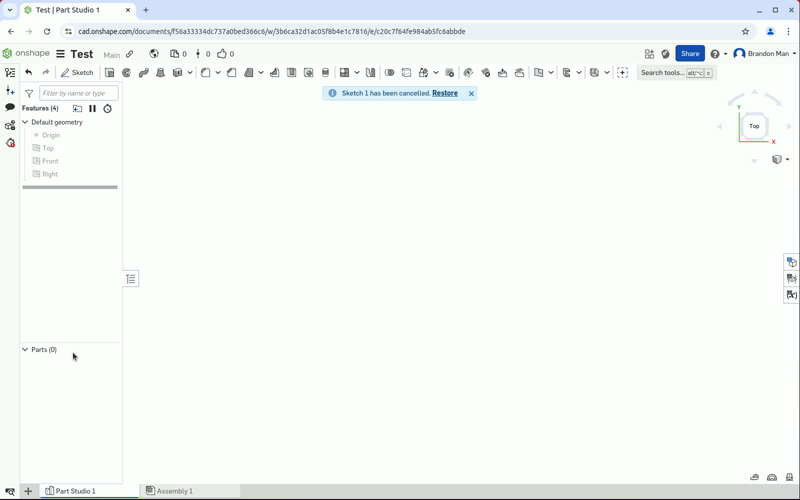
key(up)
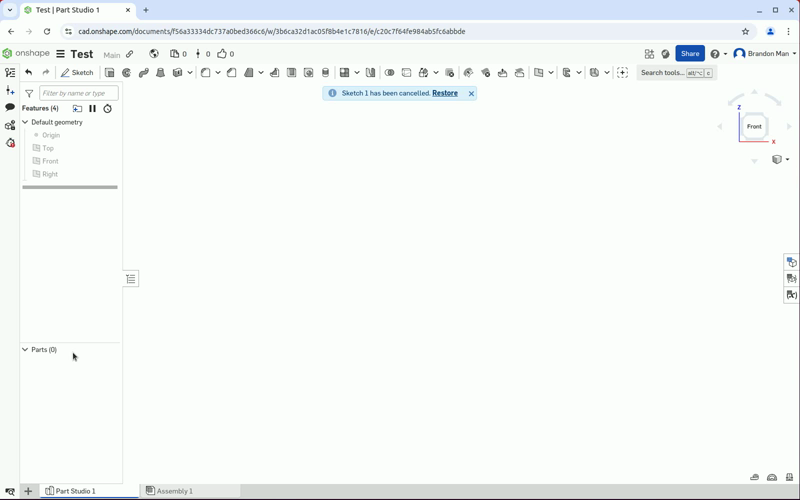
key_up(shift)
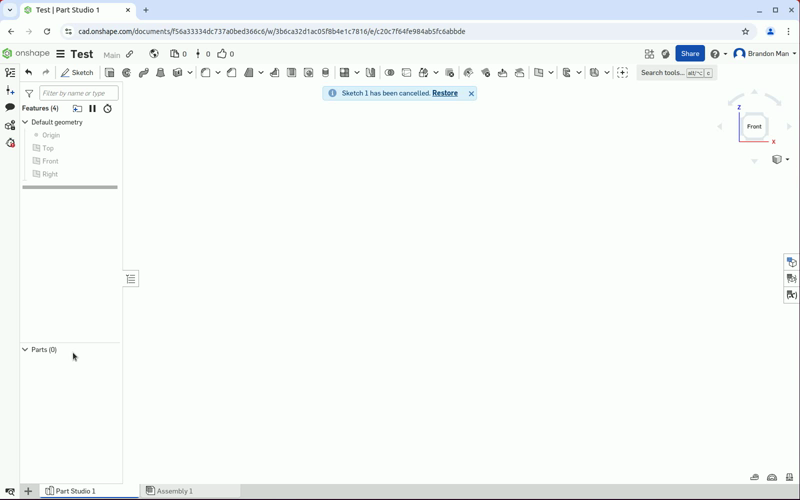
key(space)
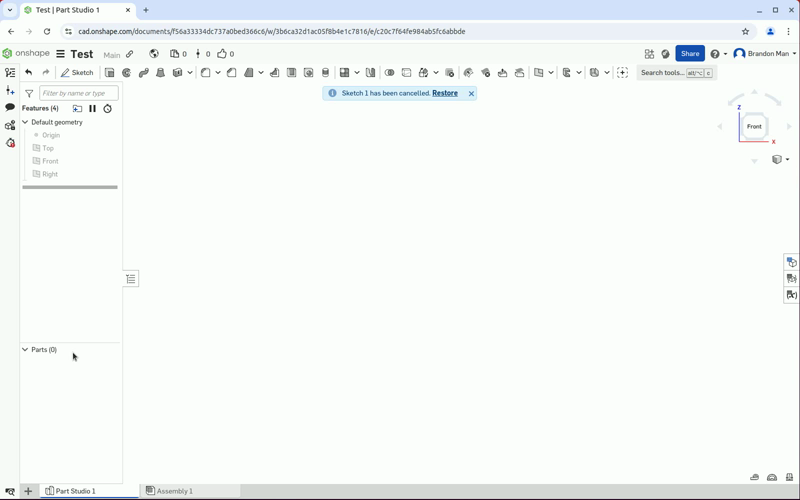
key_down(shift)
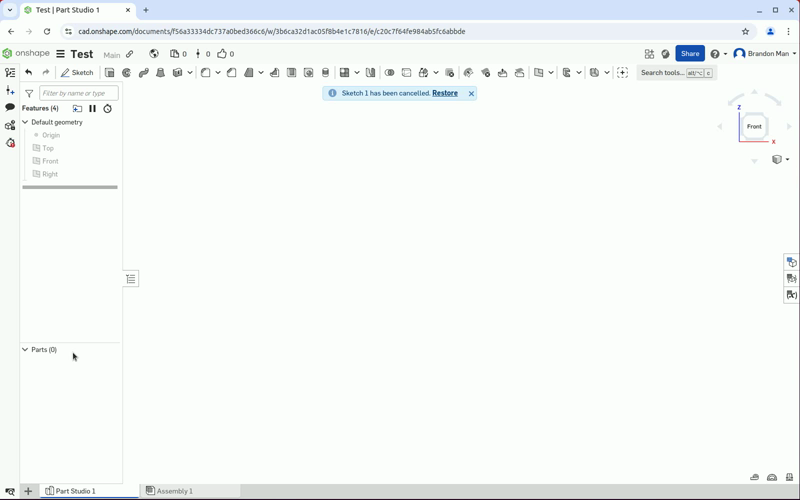
key(left)
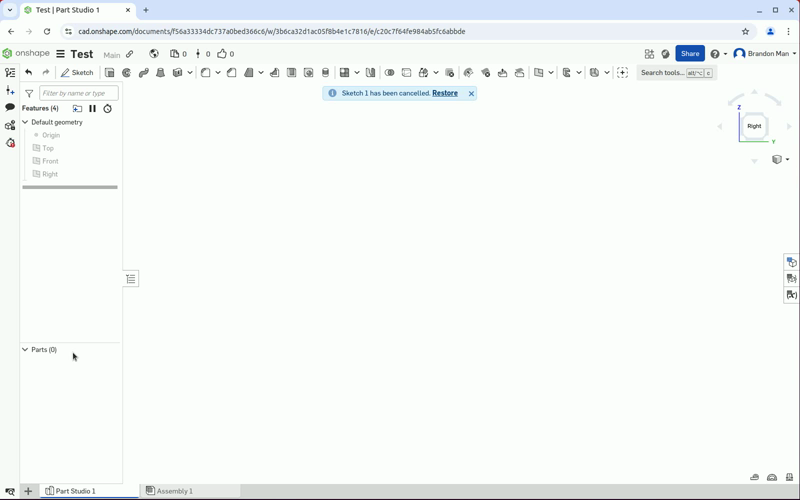
key_up(shift)
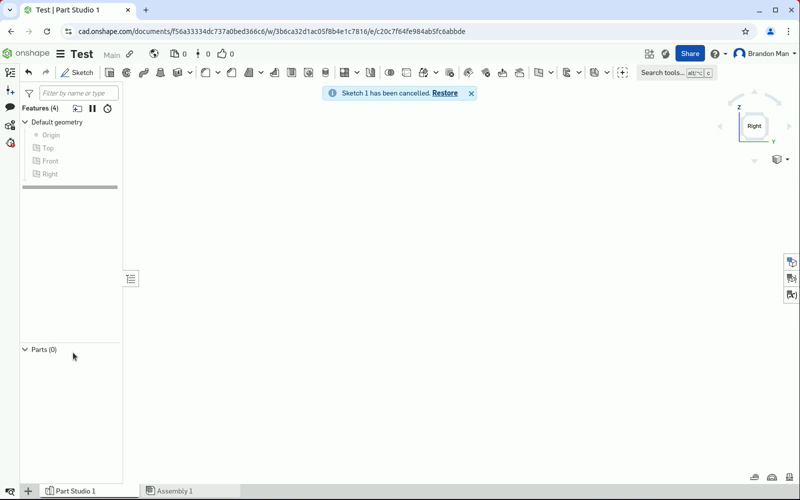
mouse_move(73, 352)
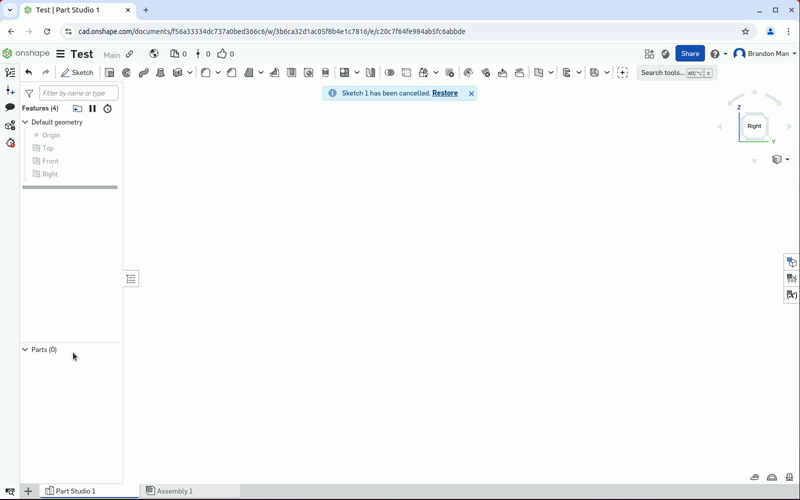
key(shift+y)
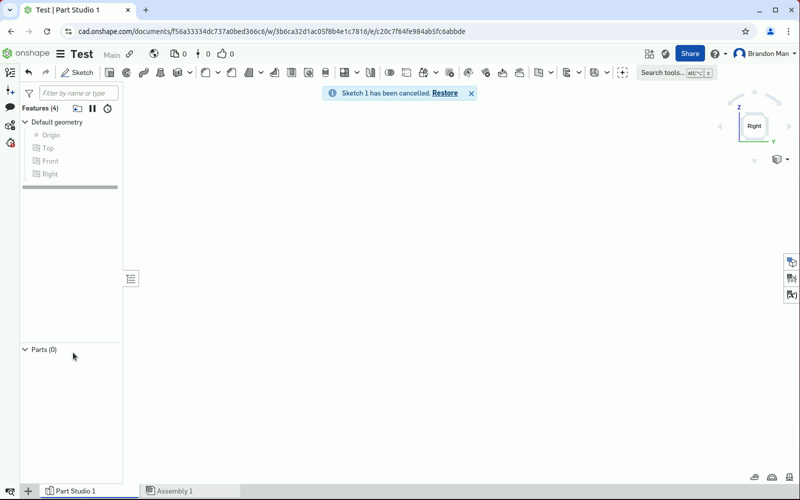
key(shift+s)
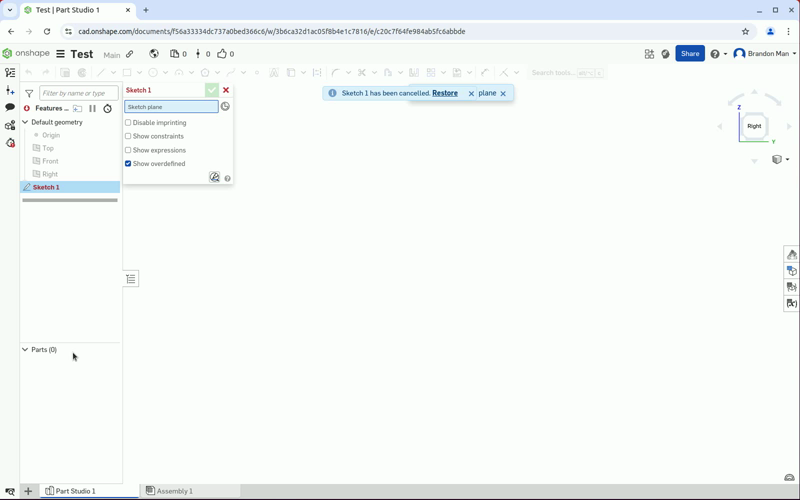
mouse_move(73, 176)
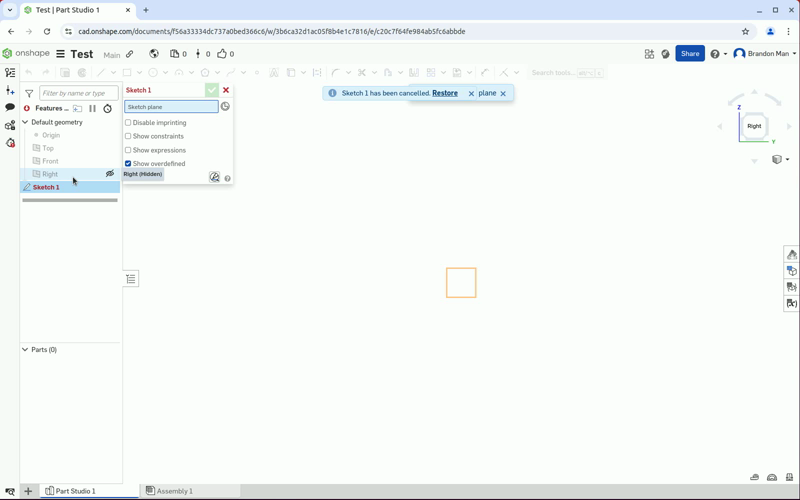
click(73, 176)
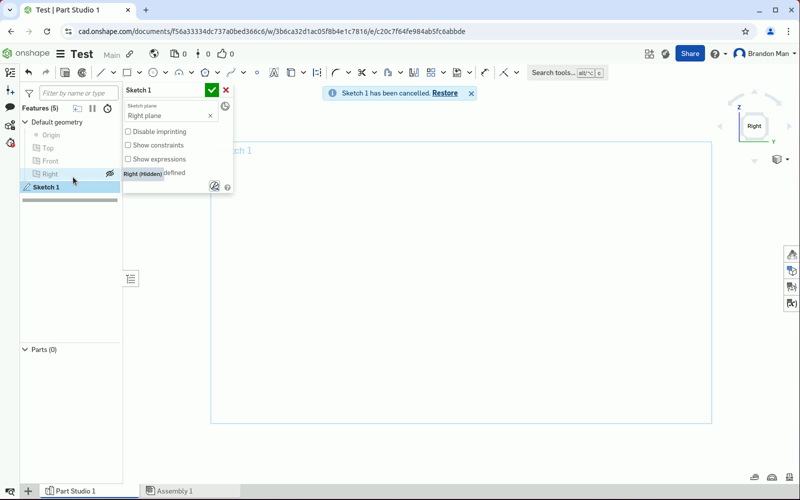
mouse_move(73, 352)
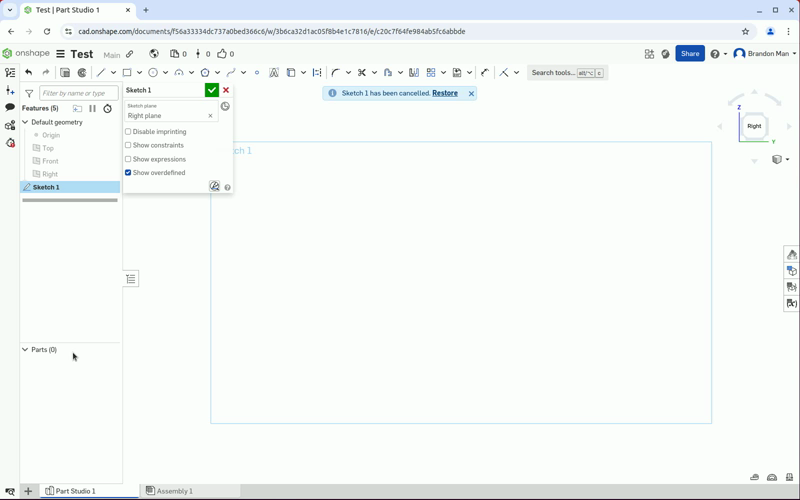
key(y)
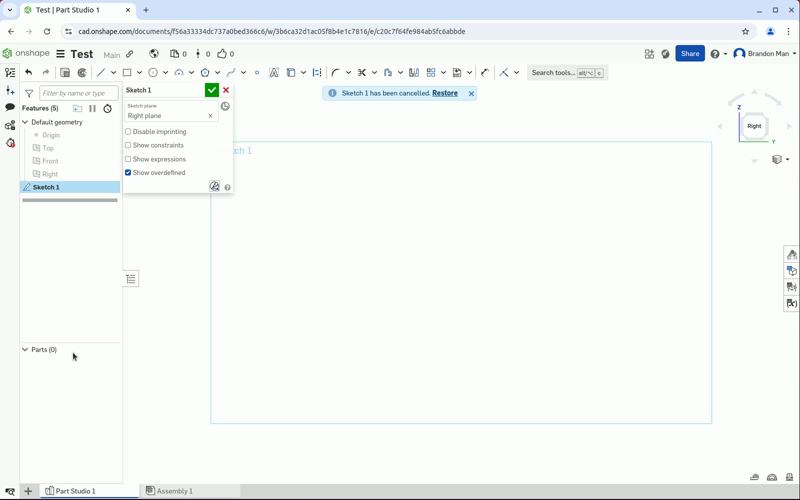
key(l)
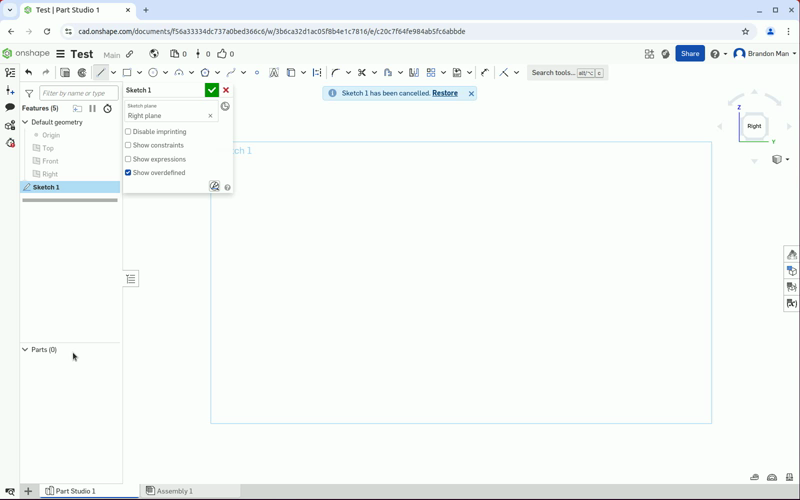
key_down(shift)
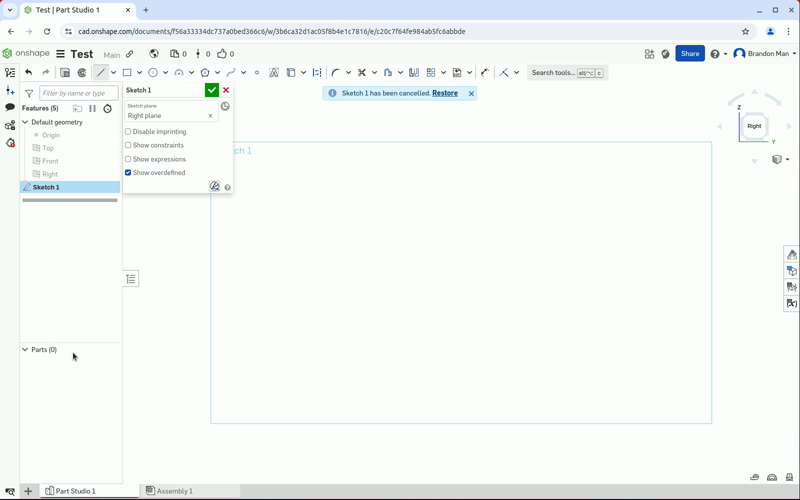
mouse_move(422, 286)
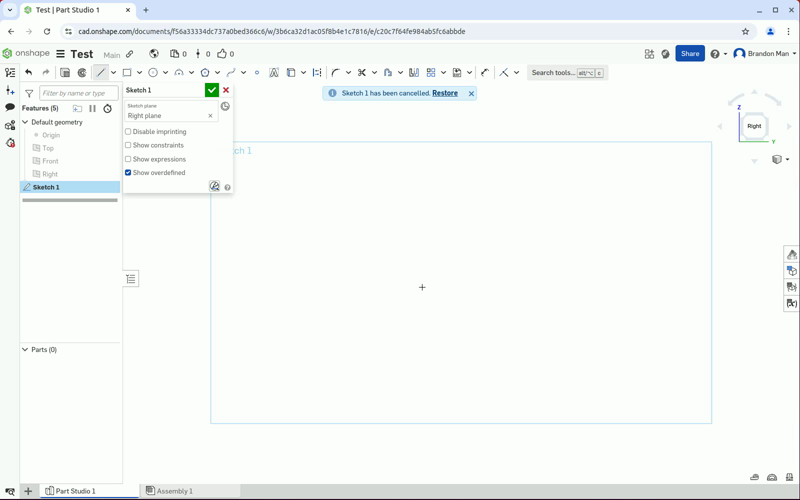
click(422, 286)
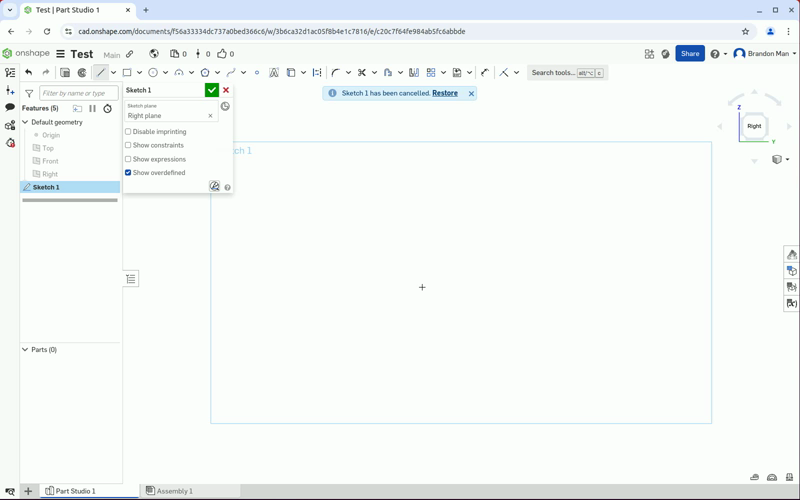
key_up(shift)
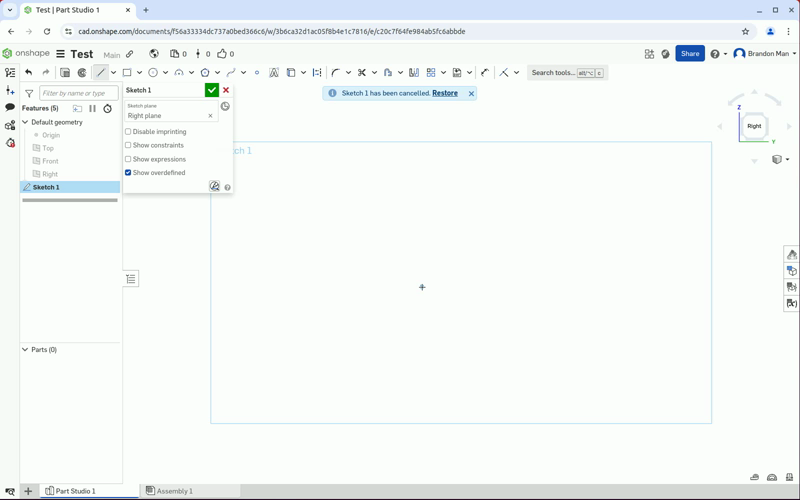
key_down(shift)
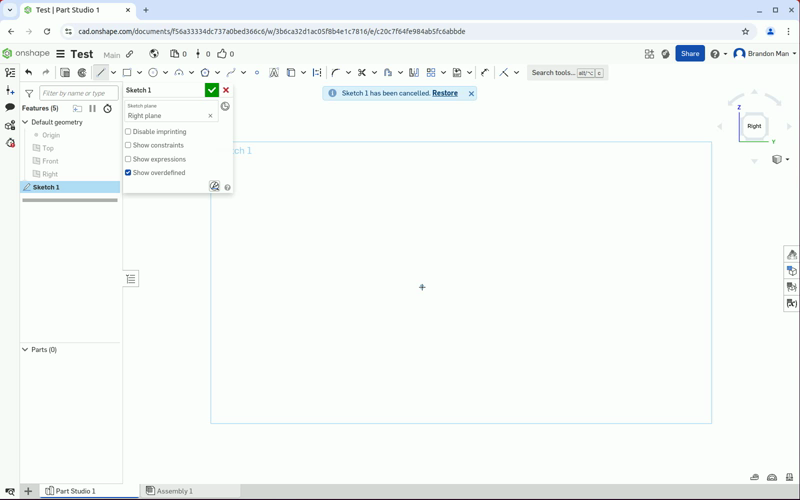
mouse_move(452, 286)
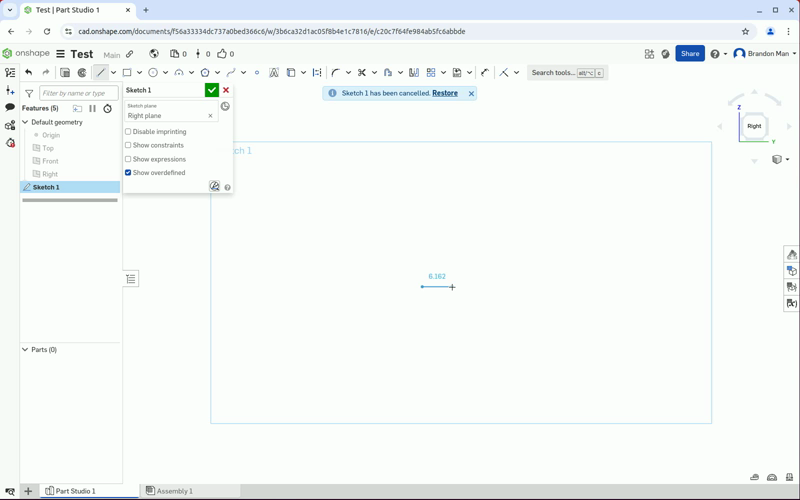
mouse_move(447, 286)
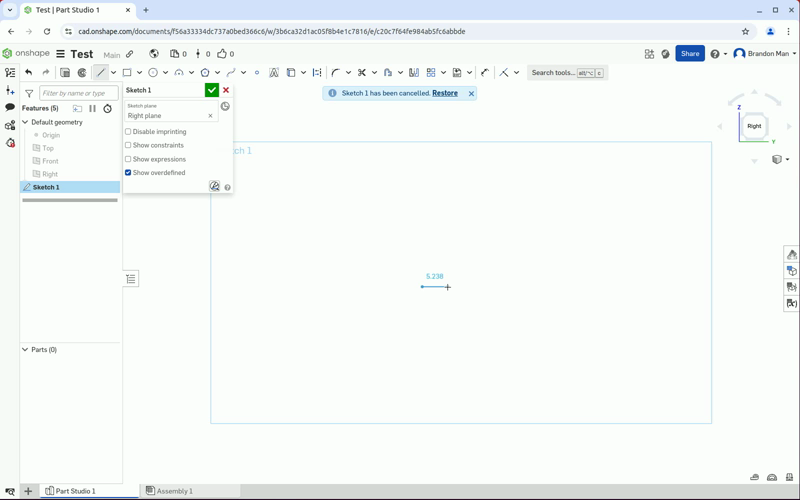
click(447, 286)
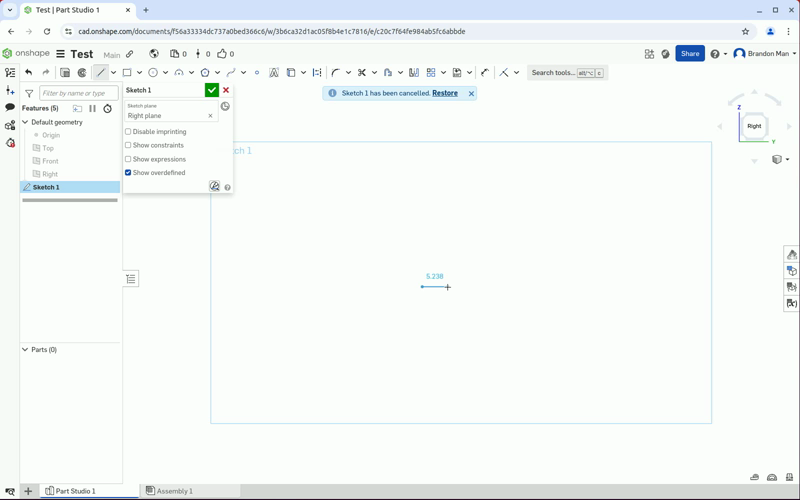
key_up(shift)
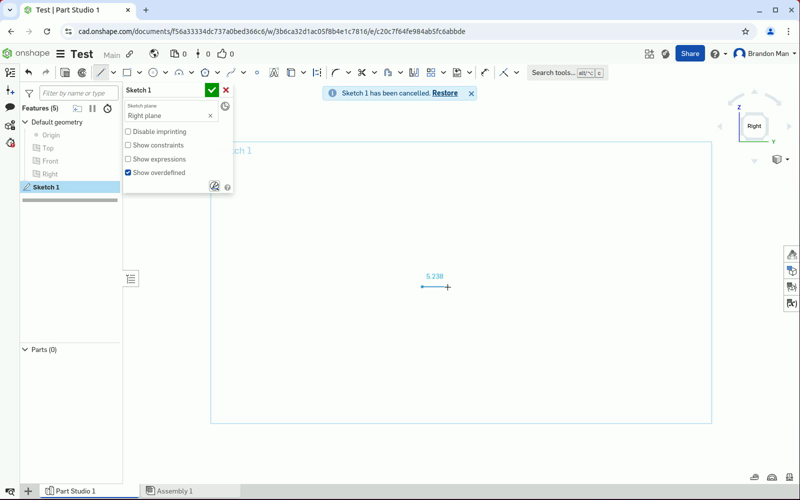
key_down(shift)
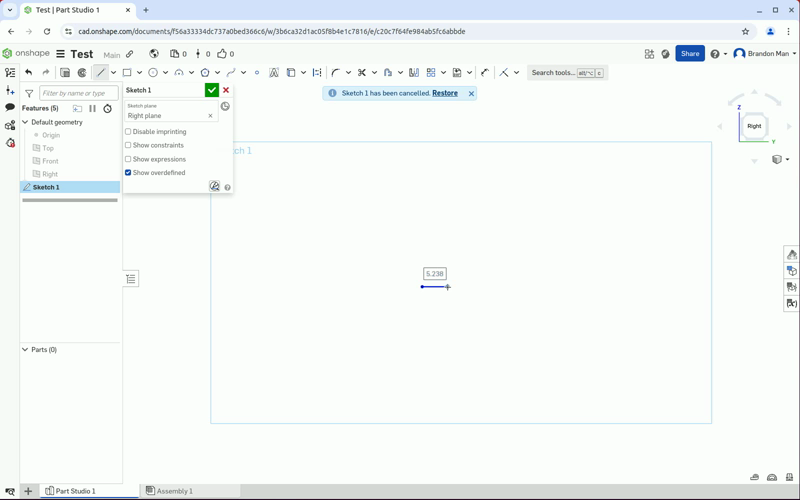
mouse_move(477, 286)
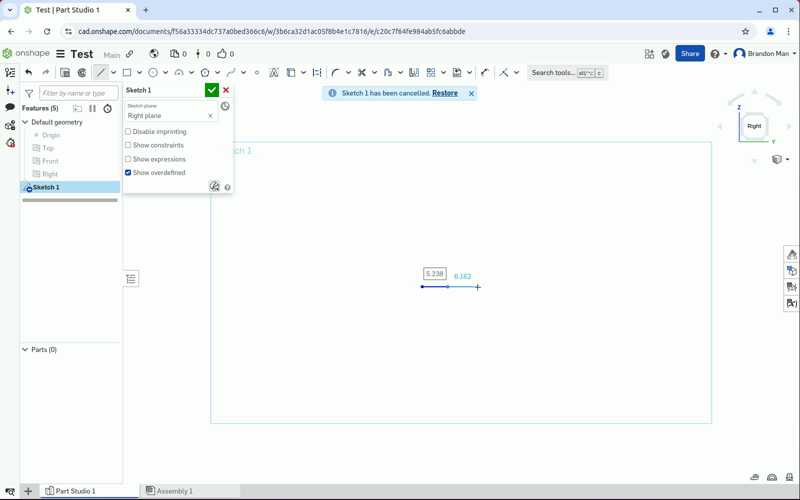
mouse_move(447, 260)
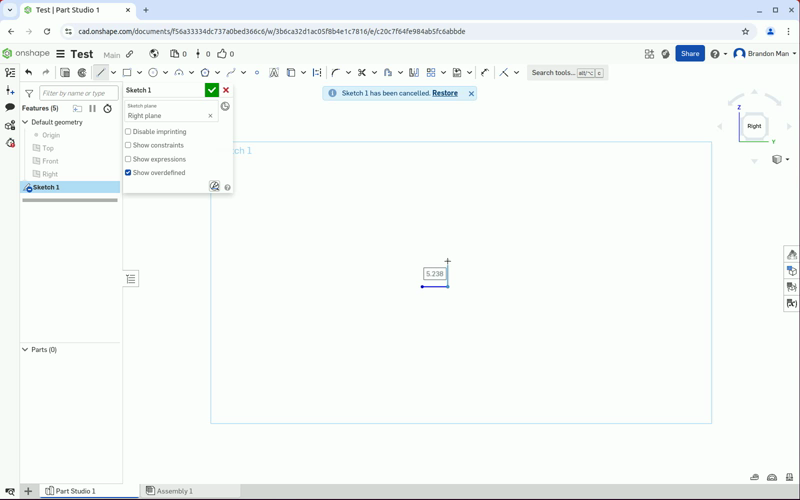
click(447, 260)
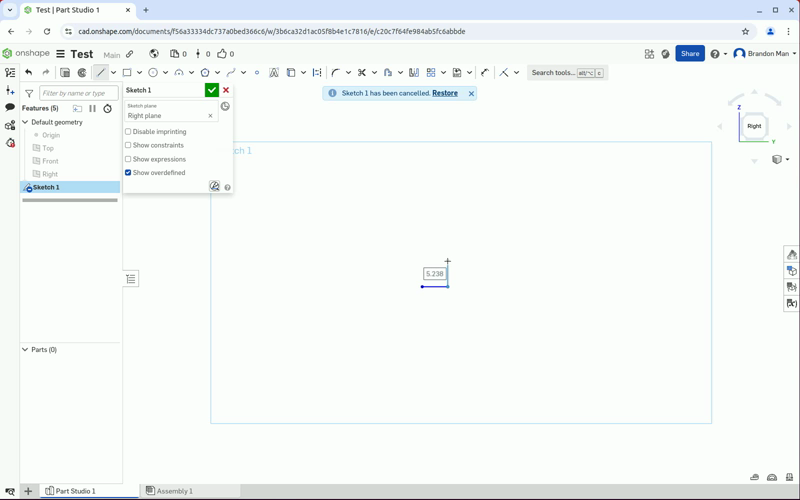
key_up(shift)
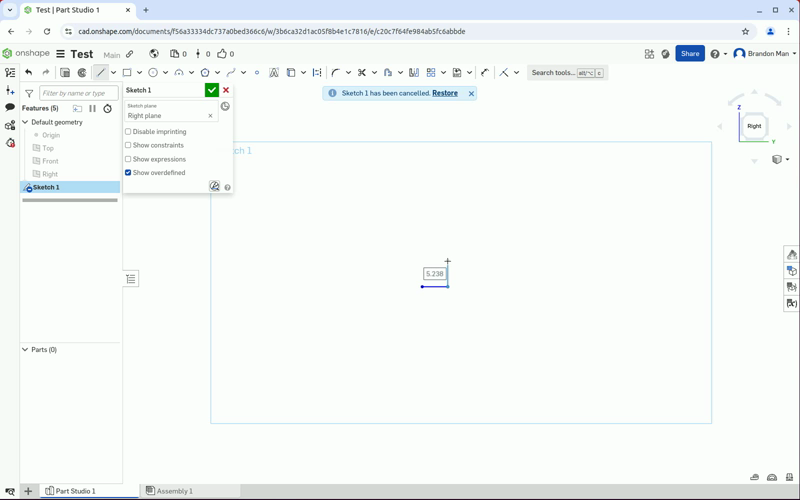
key_down(shift)
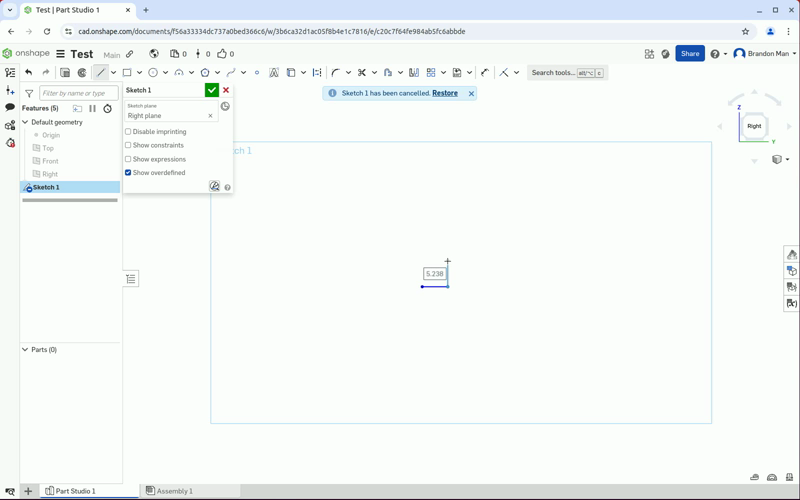
mouse_move(477, 260)
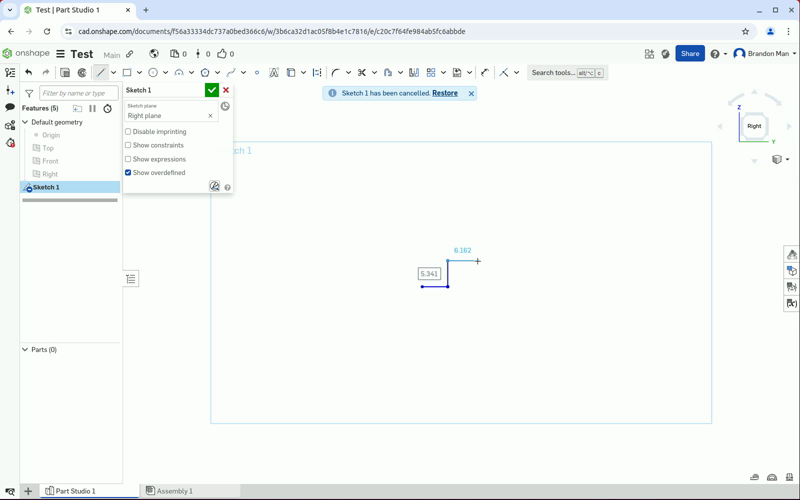
mouse_move(434, 260)
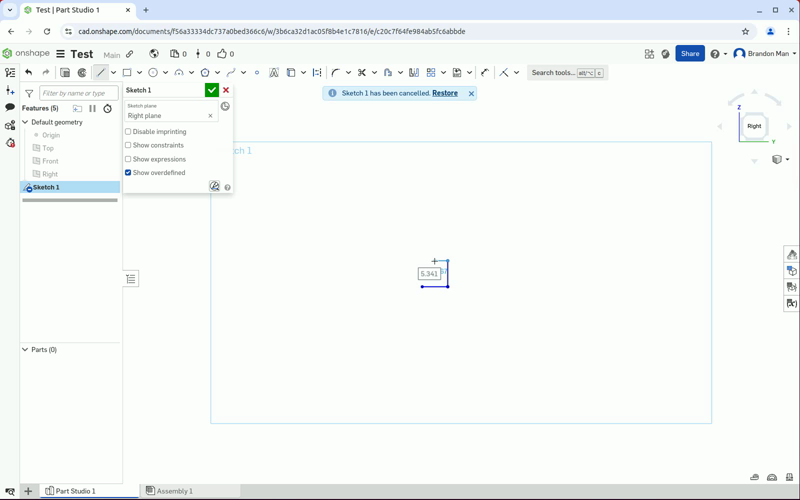
click(434, 260)
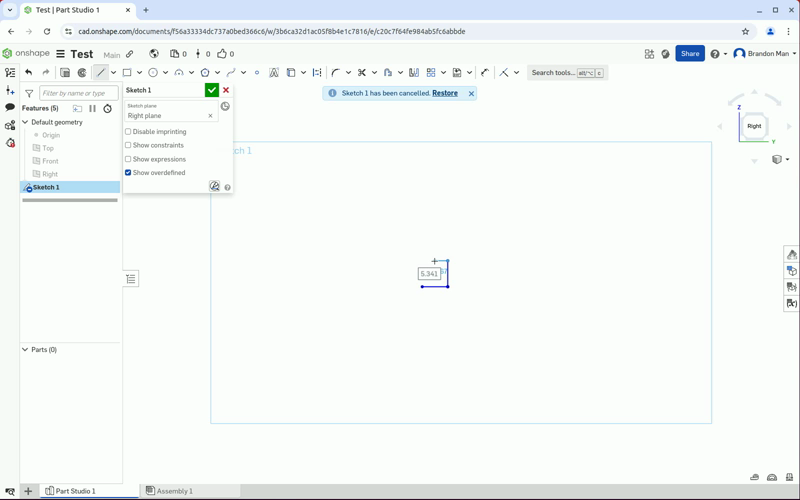
key_up(shift)
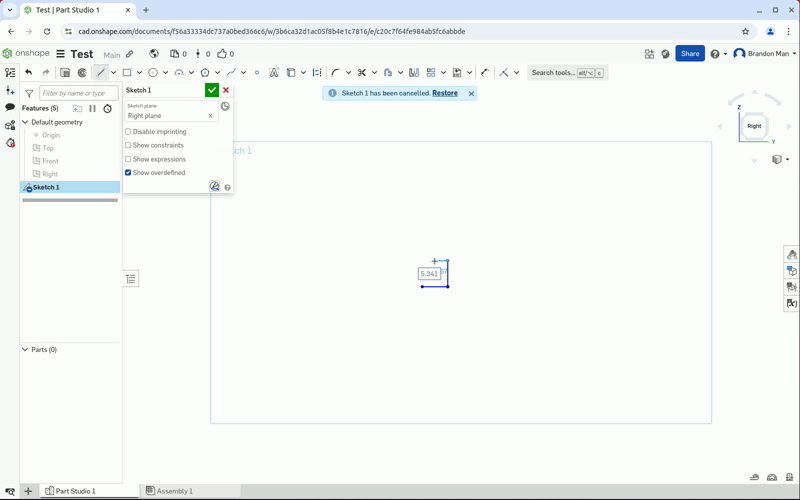
key_down(shift)
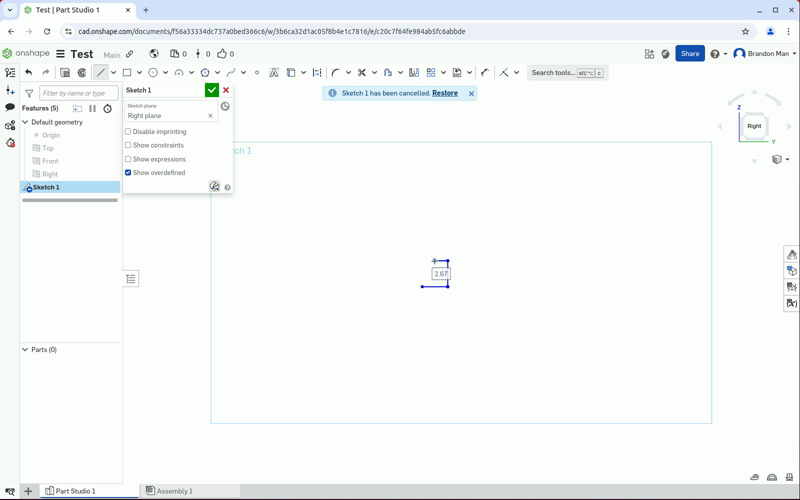
mouse_move(464, 260)
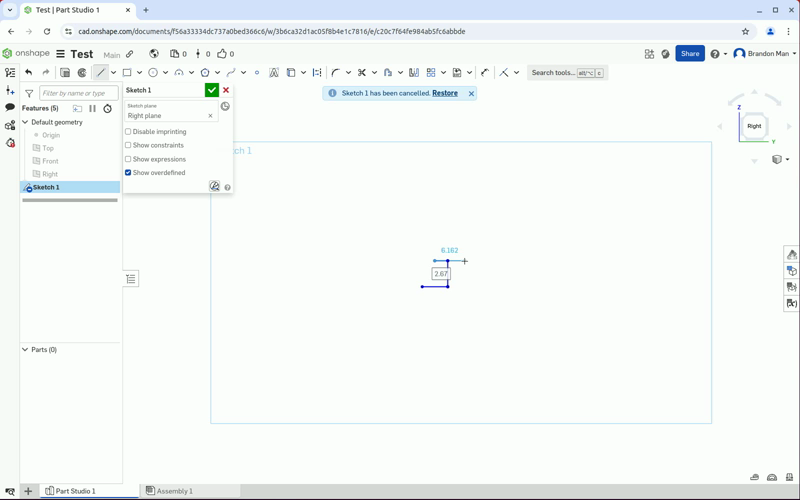
mouse_move(434, 273)
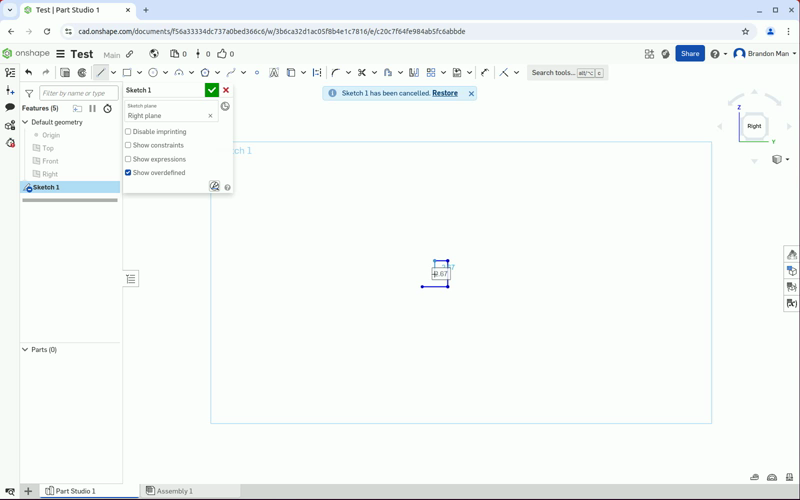
click(434, 273)
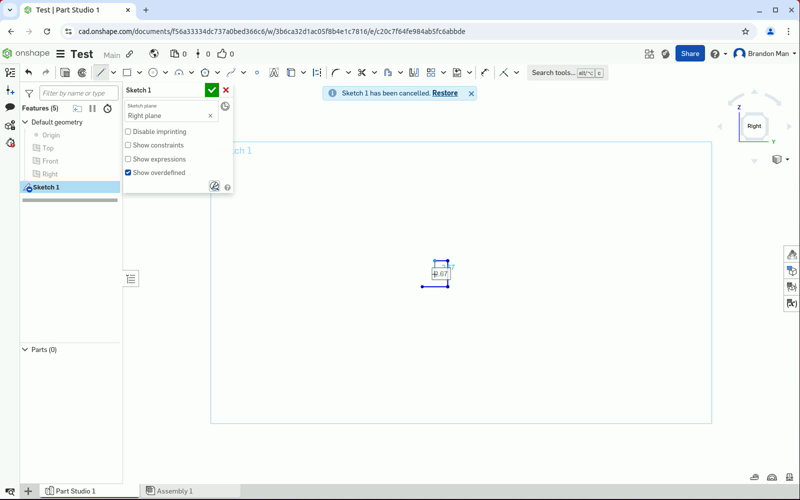
key_up(shift)
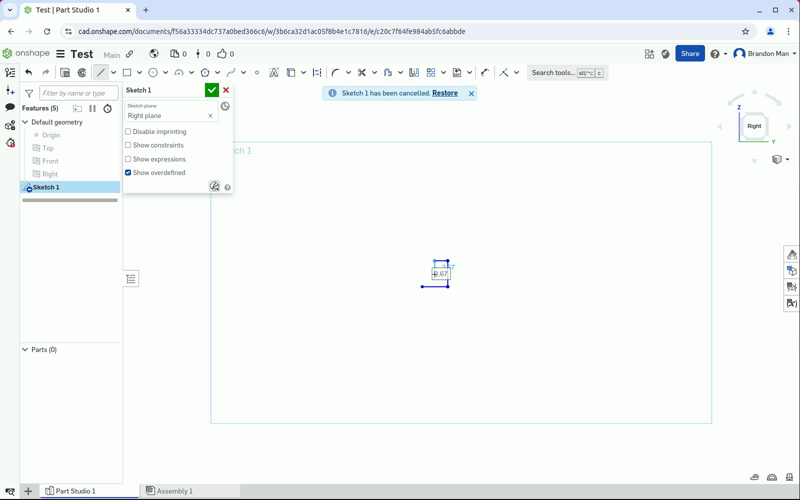
key_down(shift)
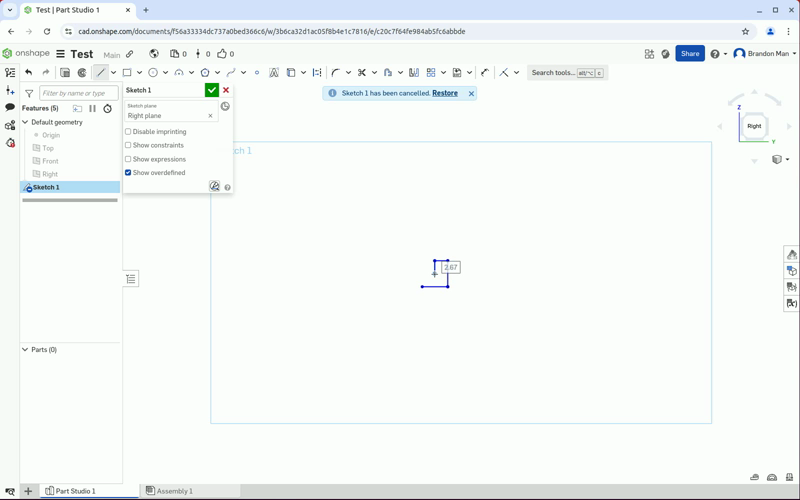
mouse_move(464, 273)
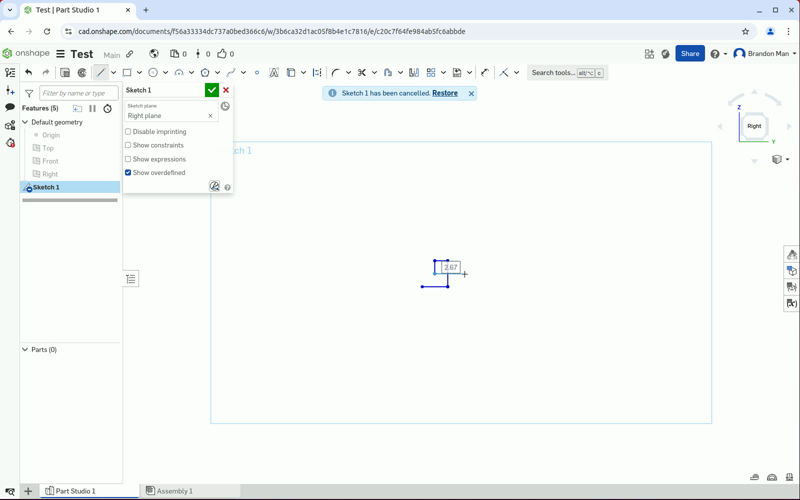
mouse_move(422, 273)
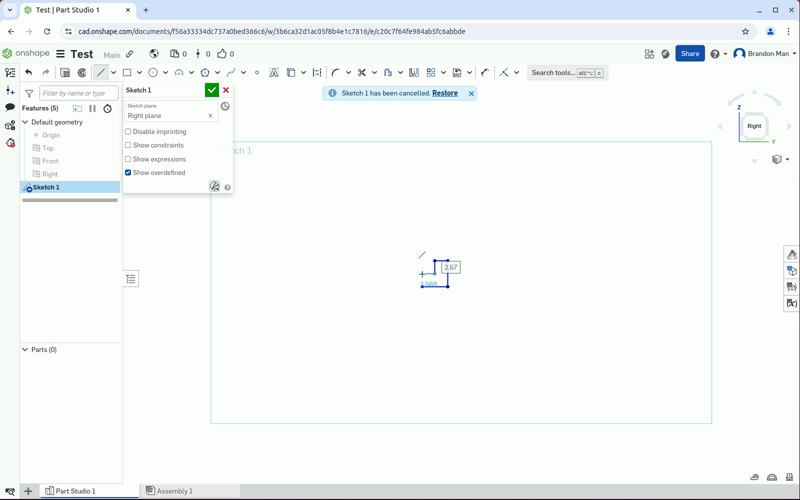
click(422, 273)
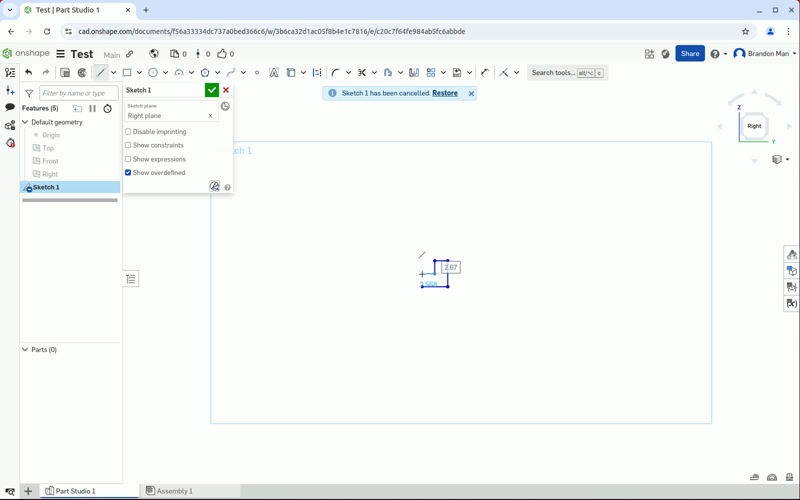
key_up(shift)
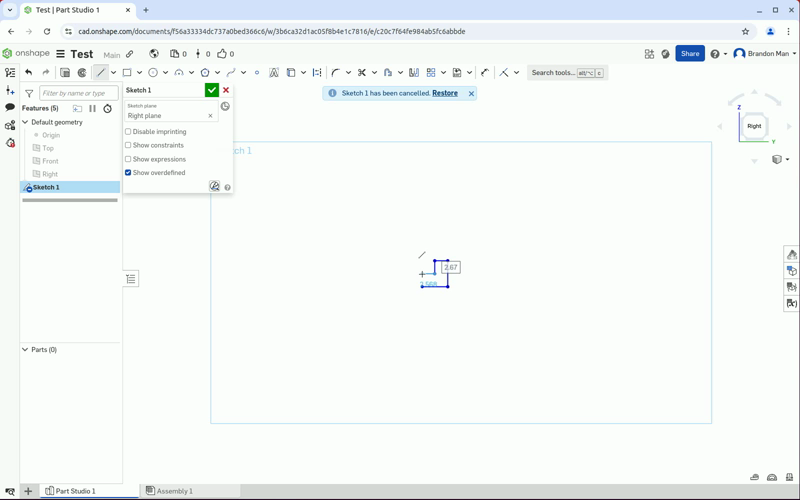
mouse_move(452, 273)
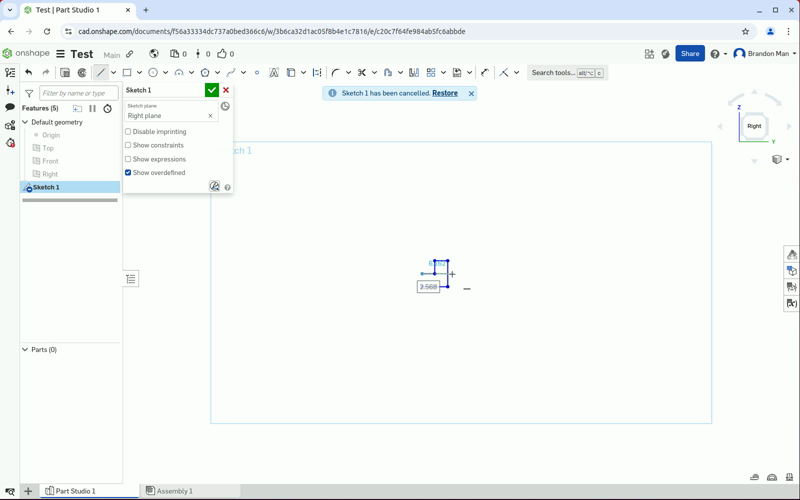
key_down(shift)
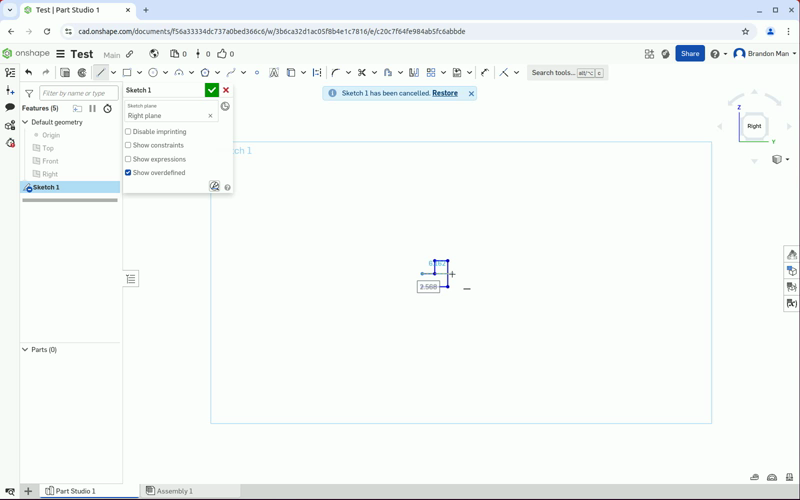
mouse_move(422, 286)
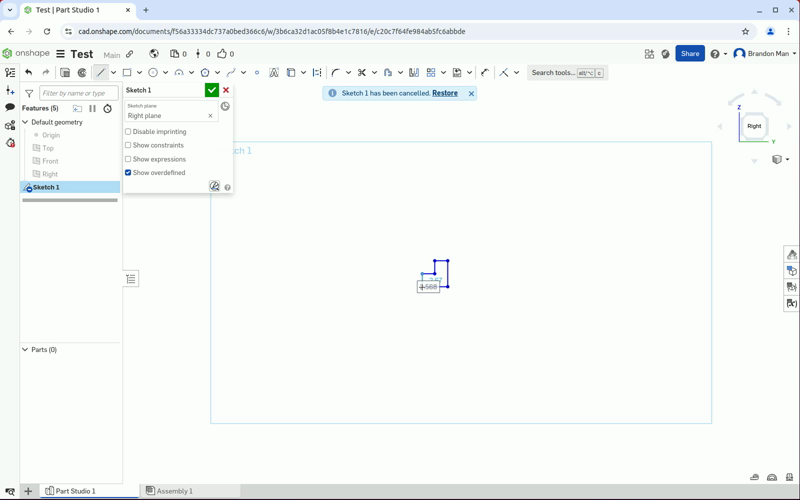
key_up(shift)
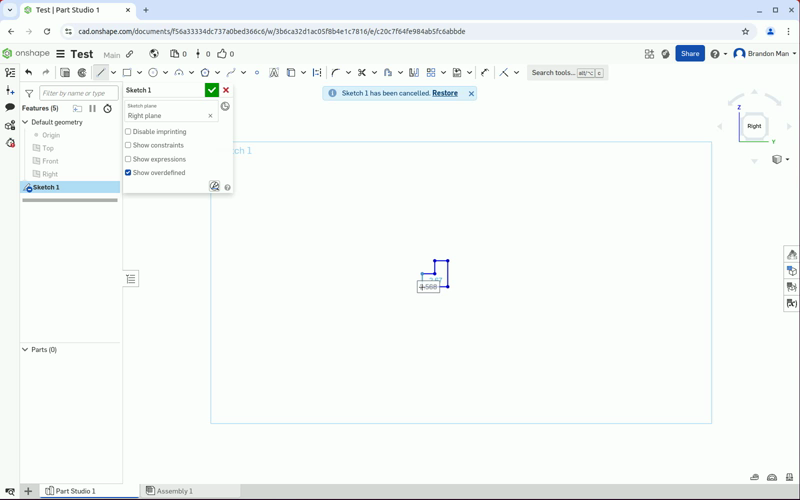
click(422, 286)
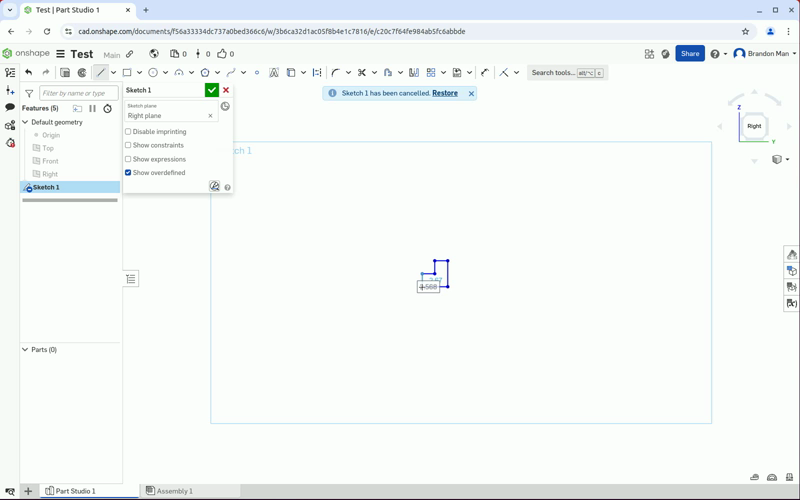
key(esc)
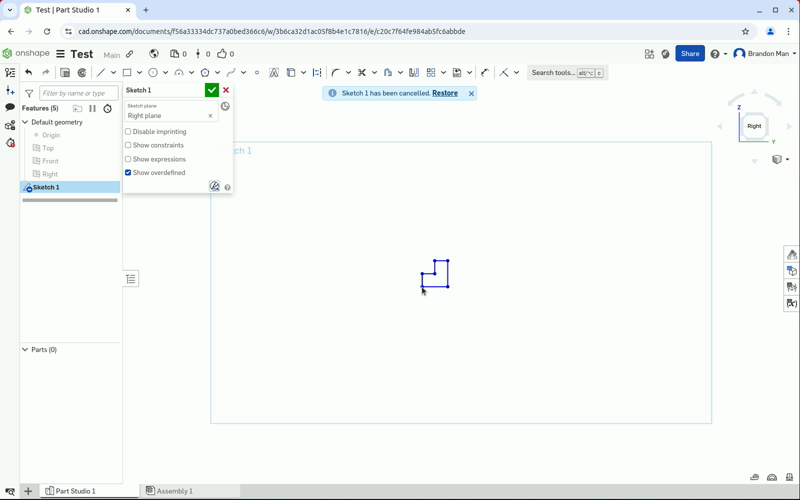
mouse_move(424, 279)
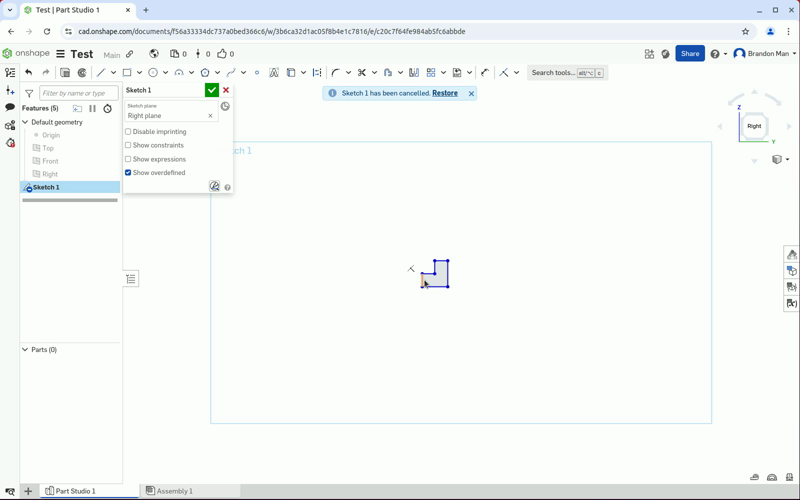
scroll(6)
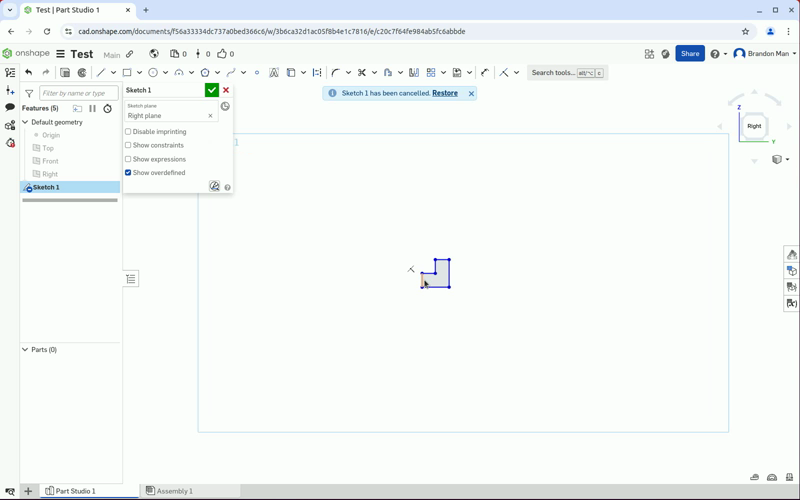
scroll(6)
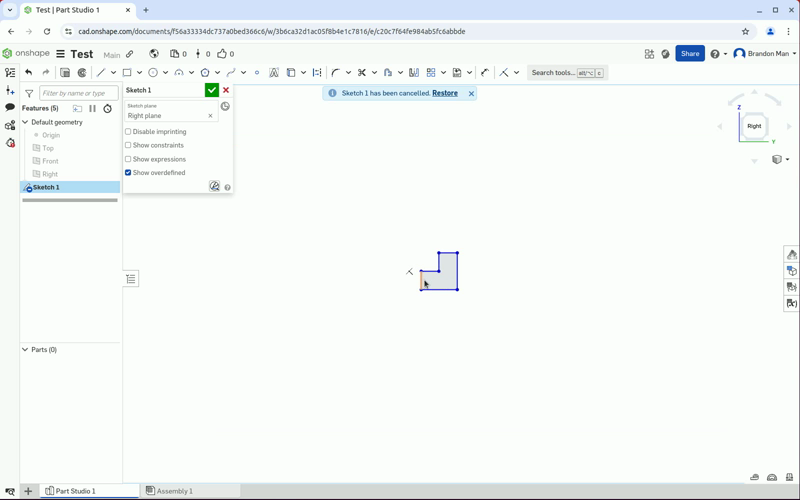
scroll(6)
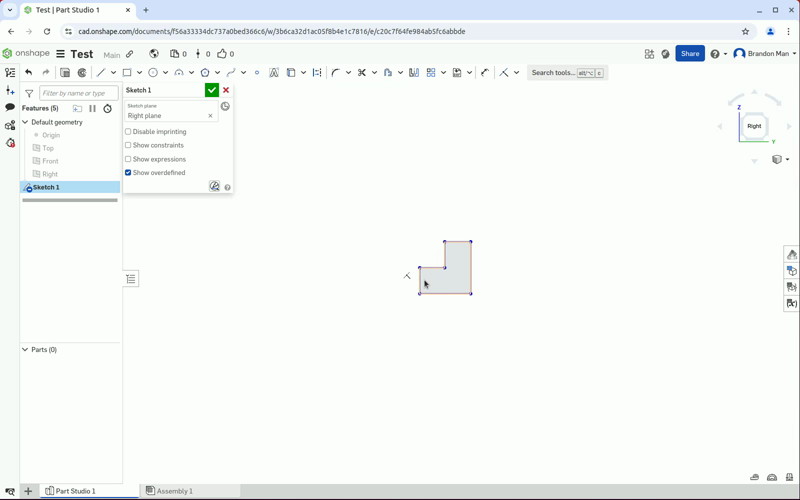
scroll(6)
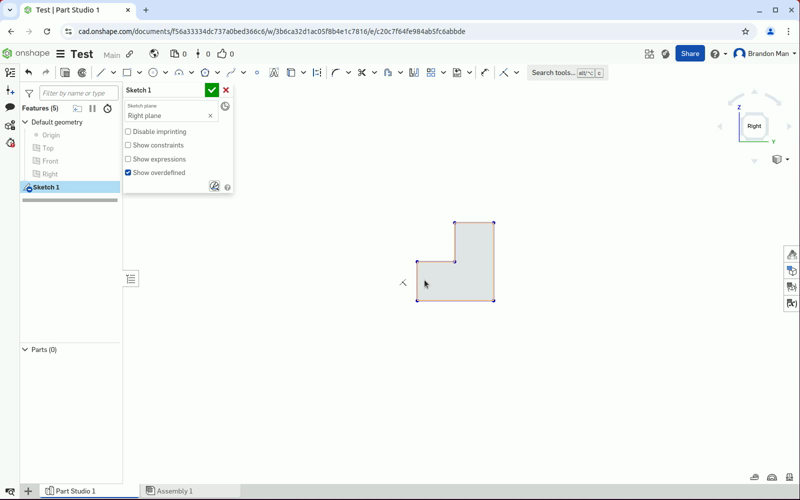
scroll(6)
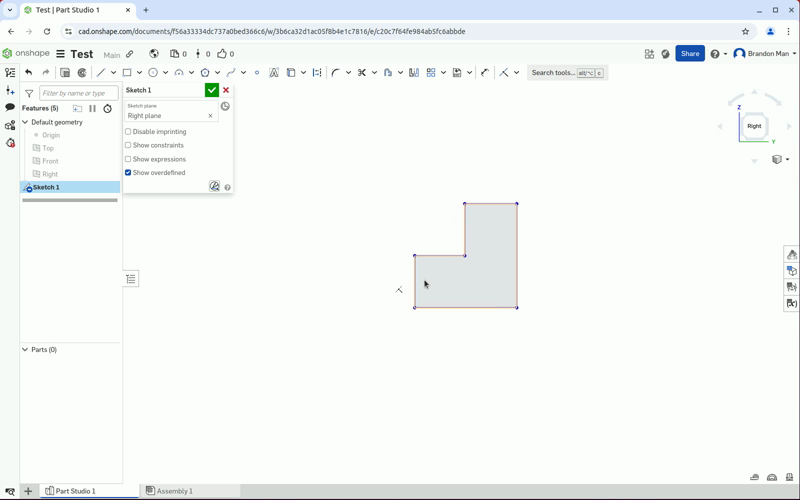
scroll(6)
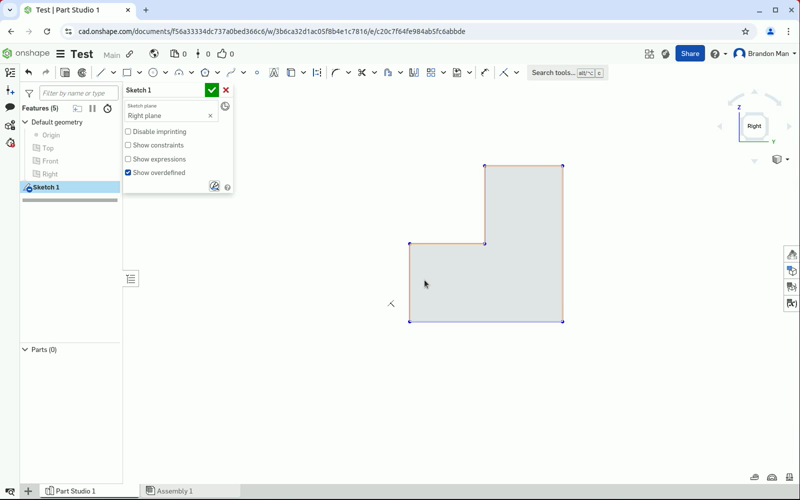
scroll(6)
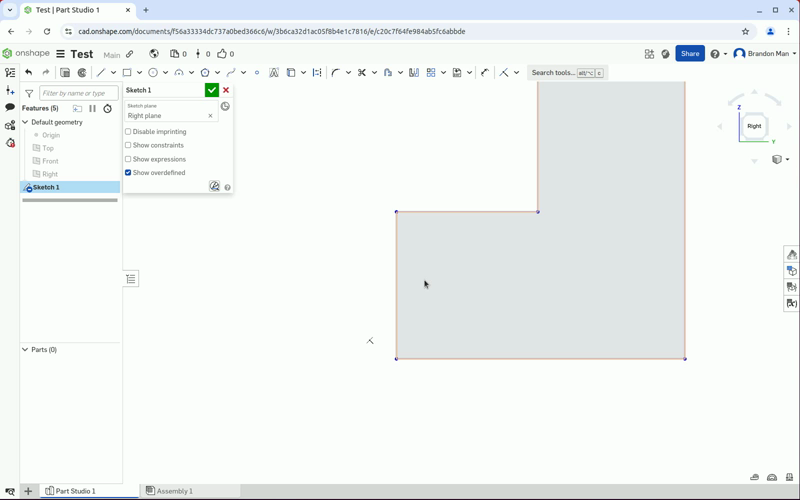
click(424, 279)
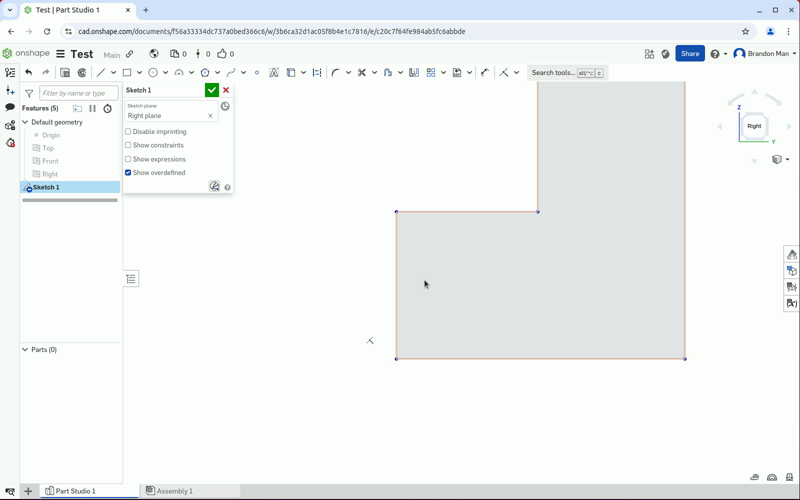
scroll(-6)
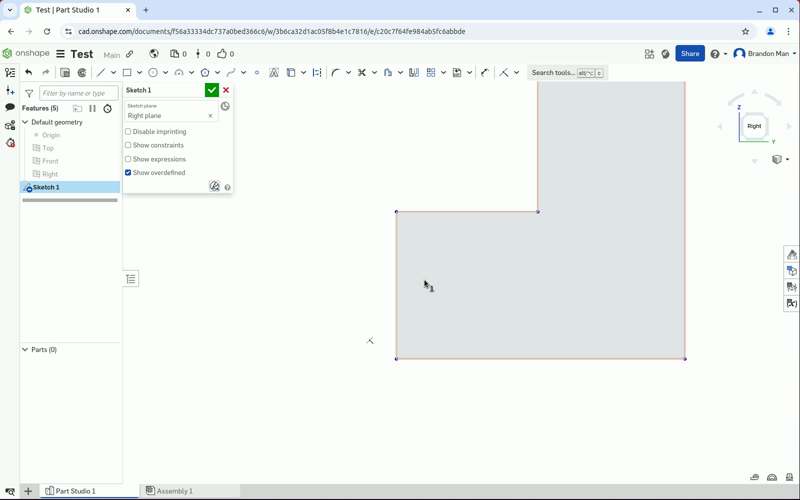
scroll(-6)
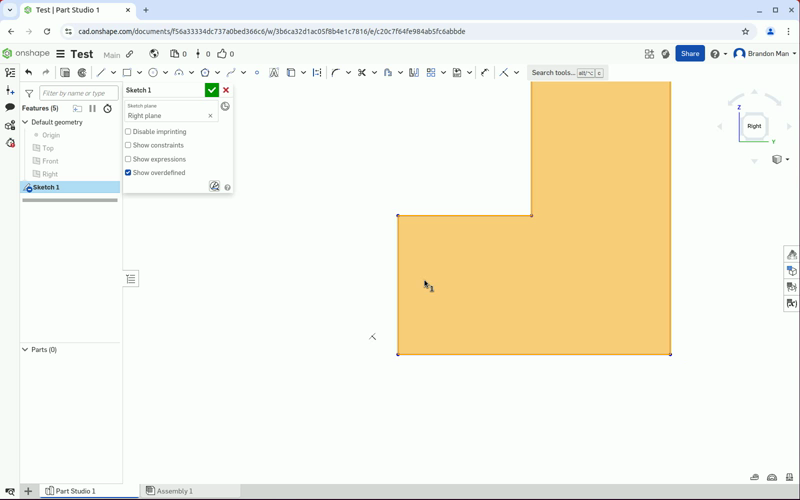
scroll(-6)
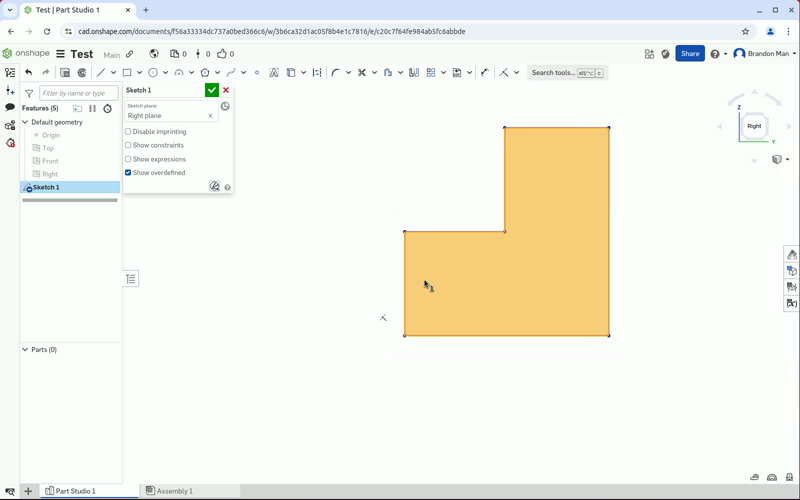
scroll(-6)
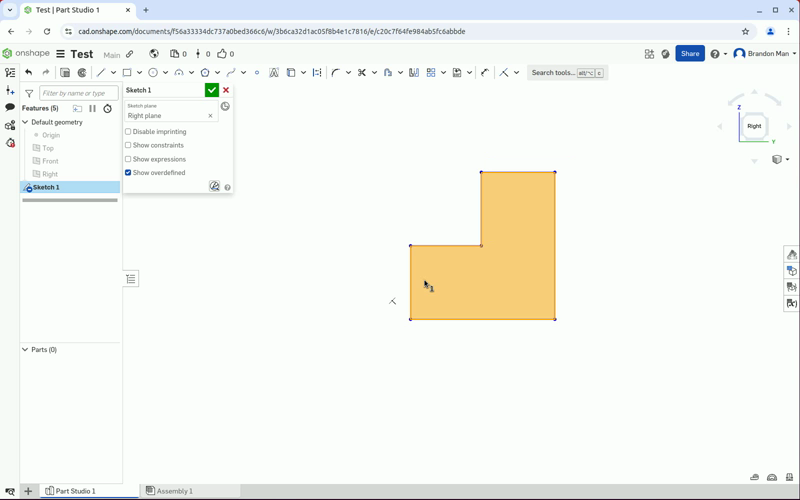
scroll(-6)
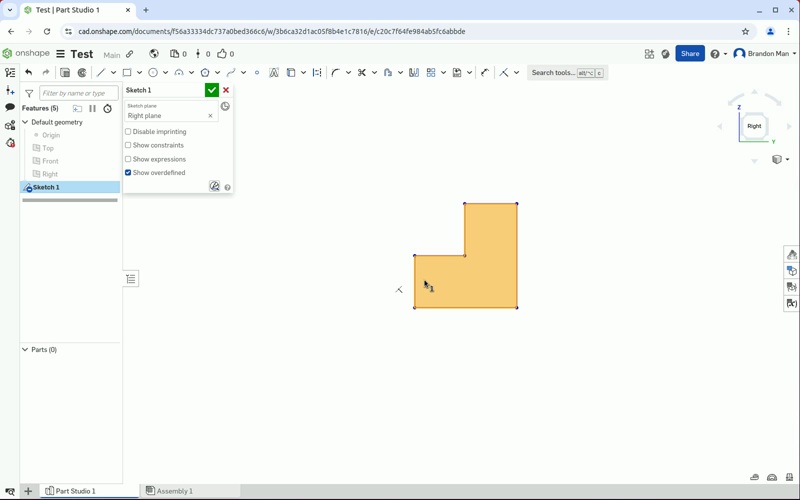
scroll(-6)
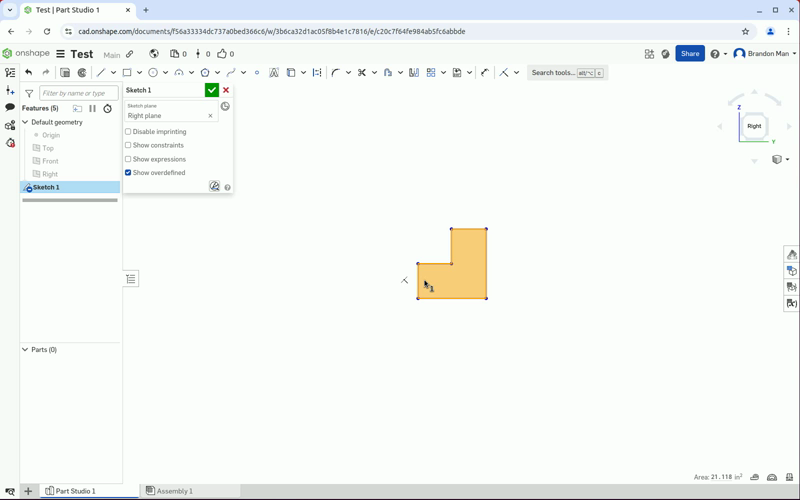
scroll(-6)
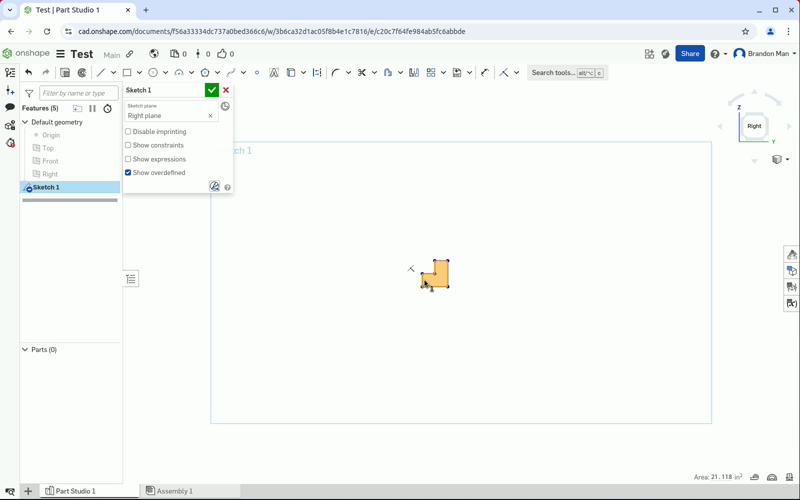
mouse_move(73, 352)
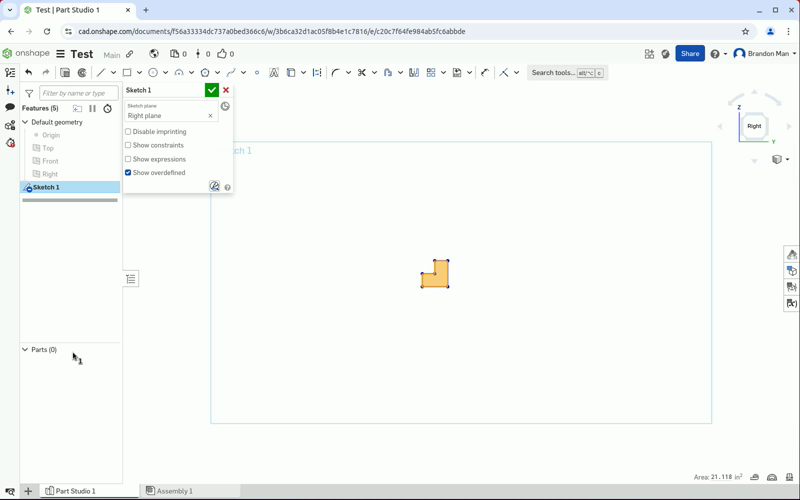
key(shift+y)
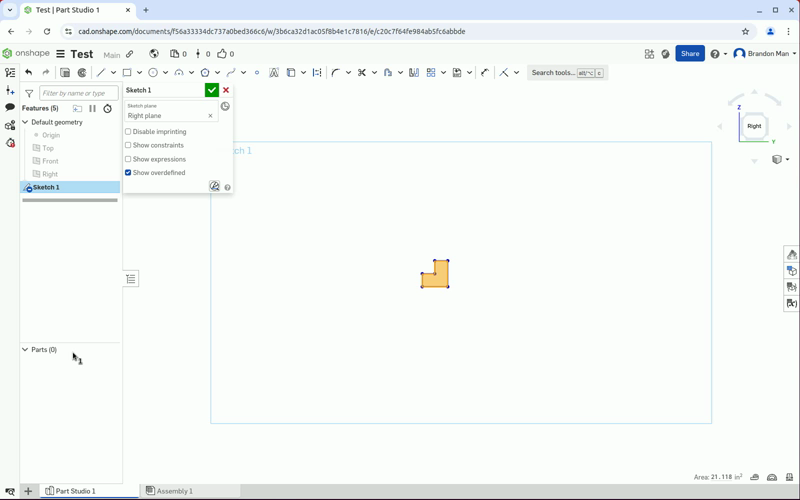
key(shift+e)
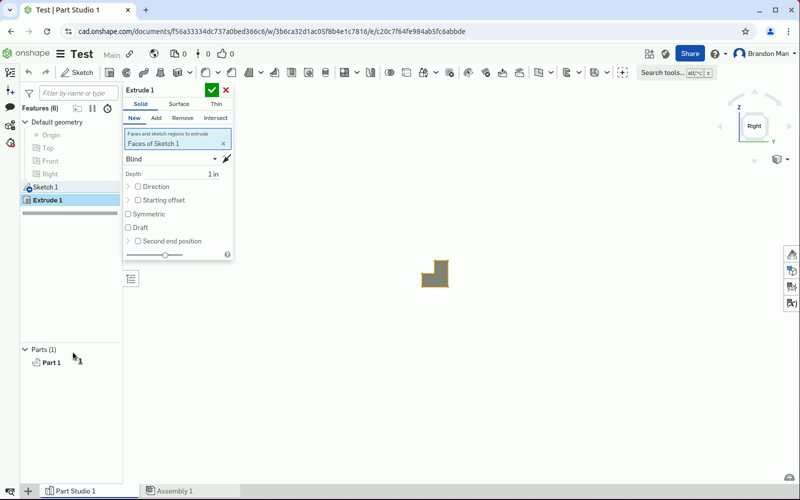
mouse_move(143, 106)
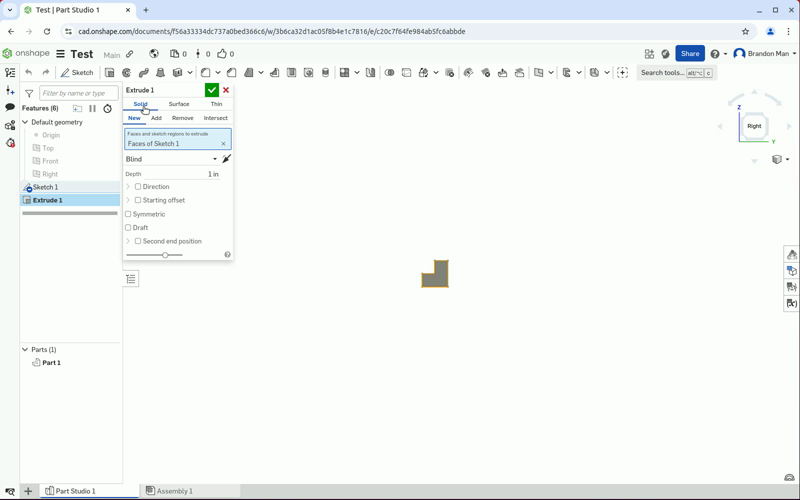
click(143, 106)
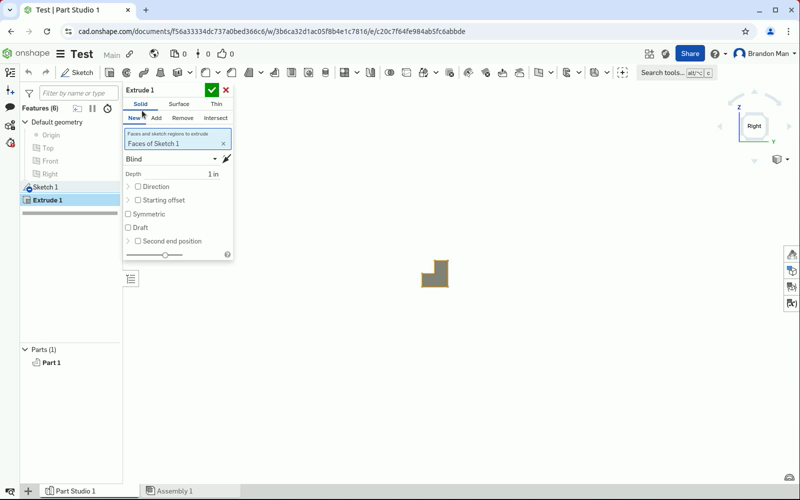
mouse_move(137, 120)
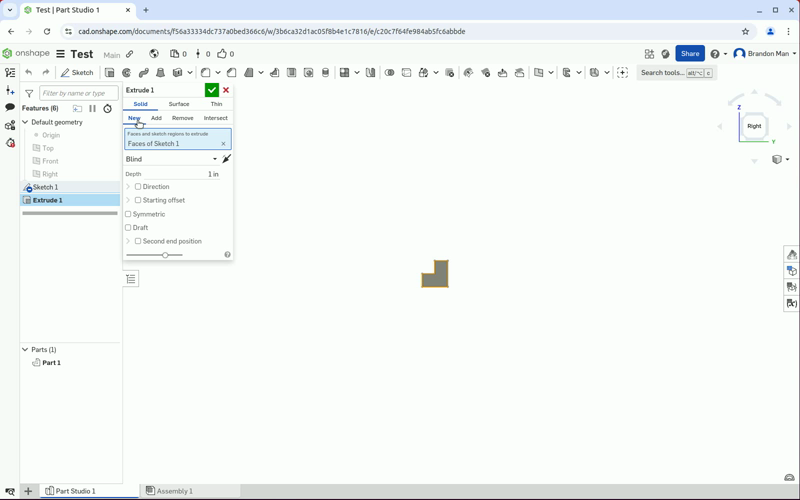
click(137, 120)
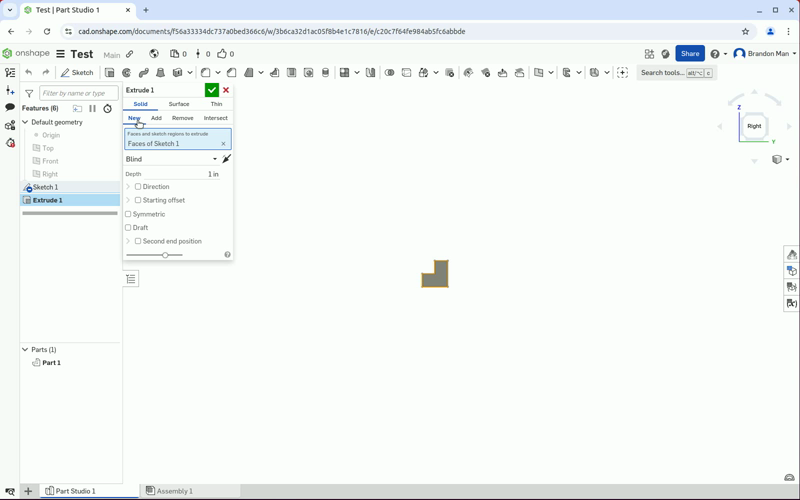
key(tab, 4)
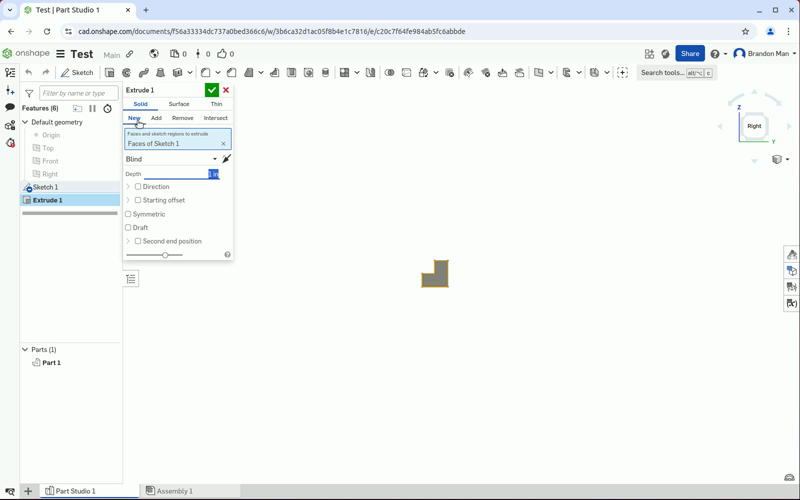
text(23.108)
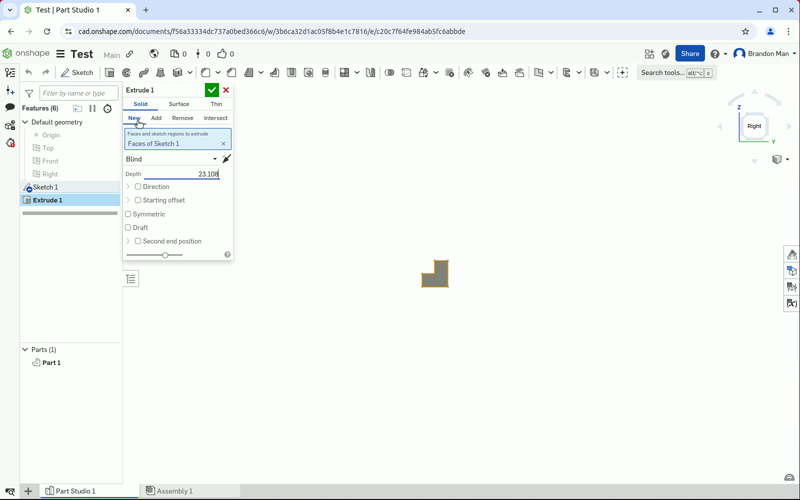
key(enter)
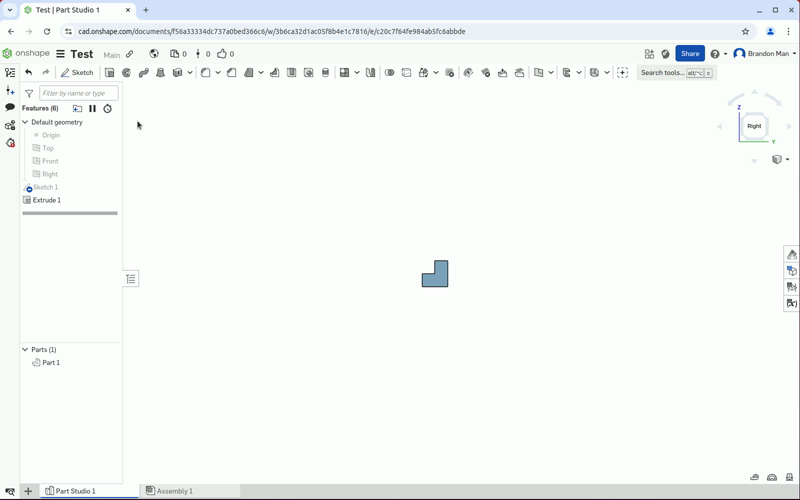
key(shift+h)
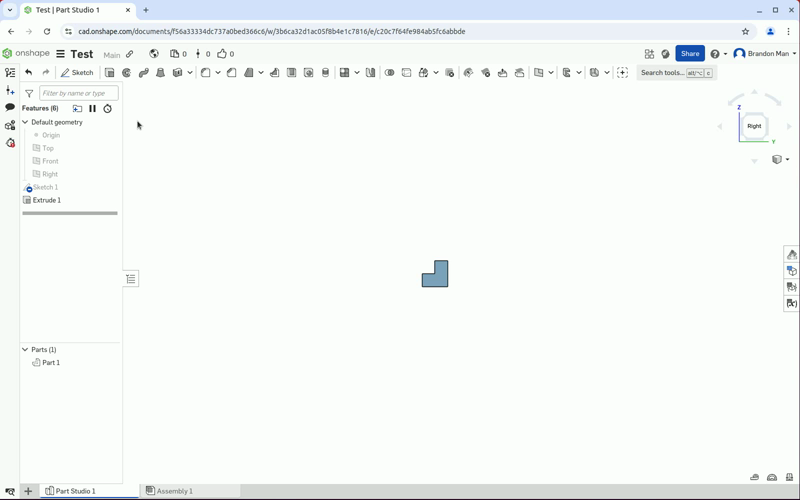
key(shift+h)
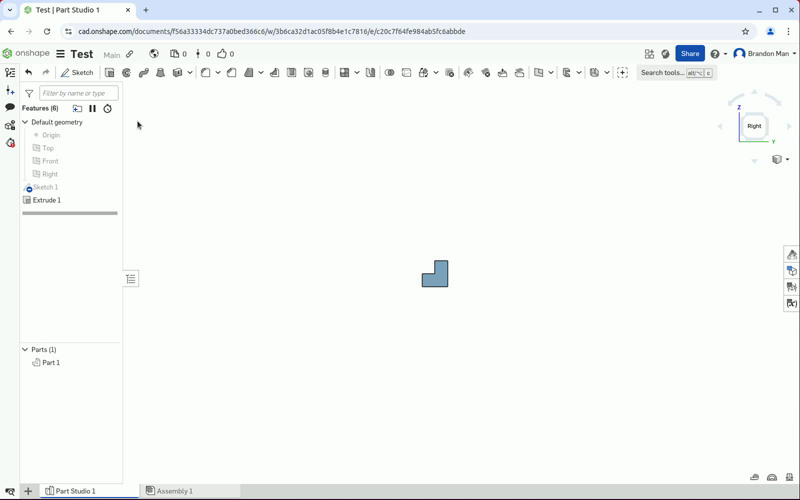
mouse_move(73, 189)
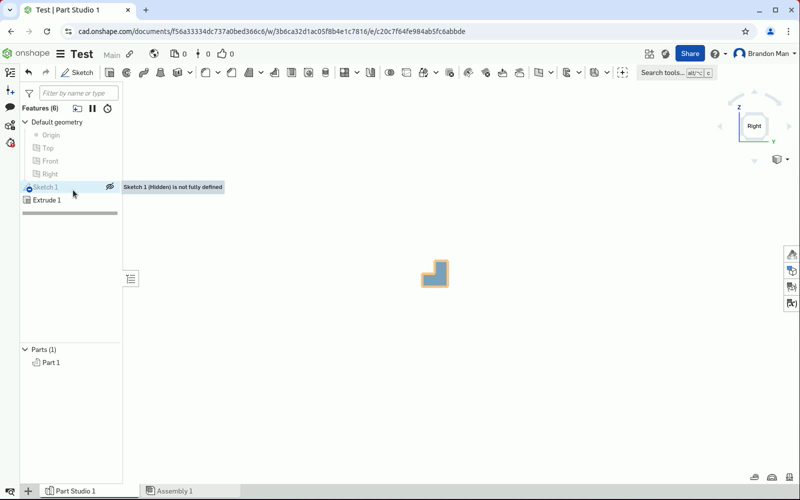
click(73, 189)
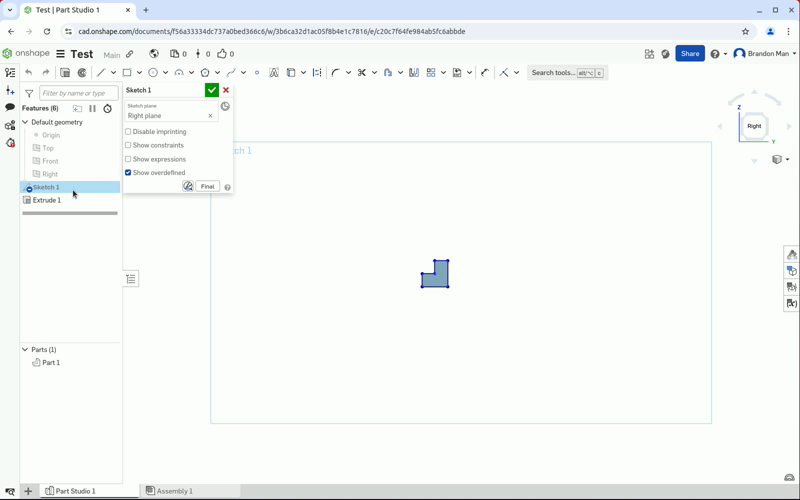
mouse_move(229, 92)
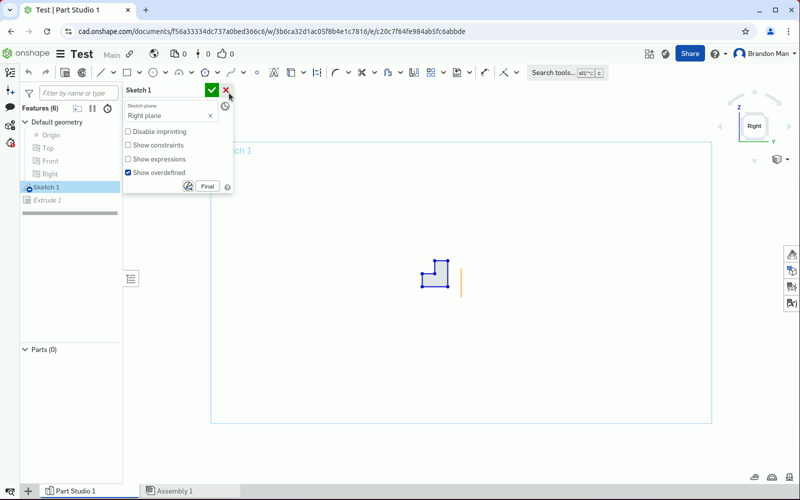
click(229, 92)
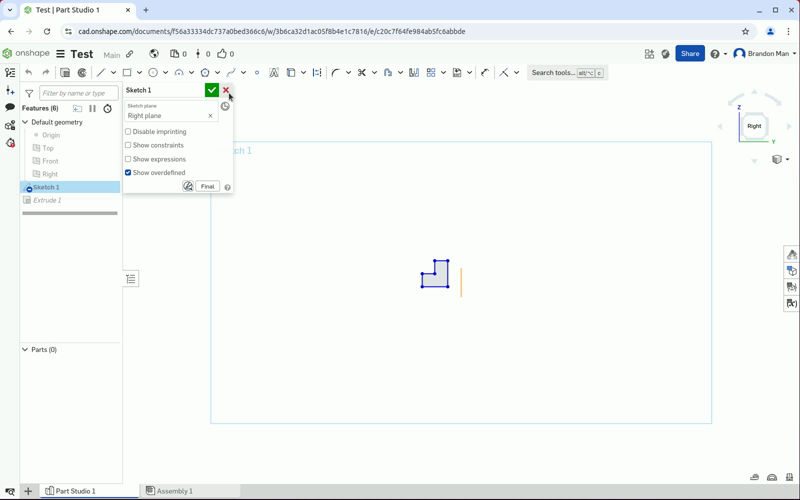
key(shift+s)
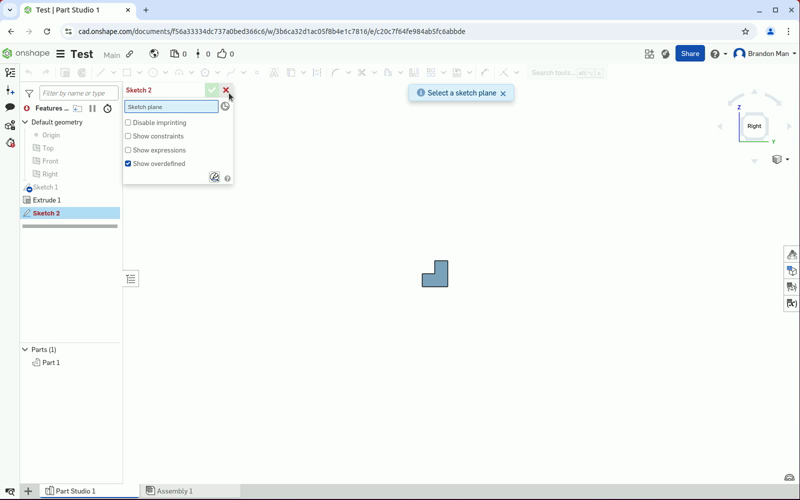
mouse_move(73, 176)
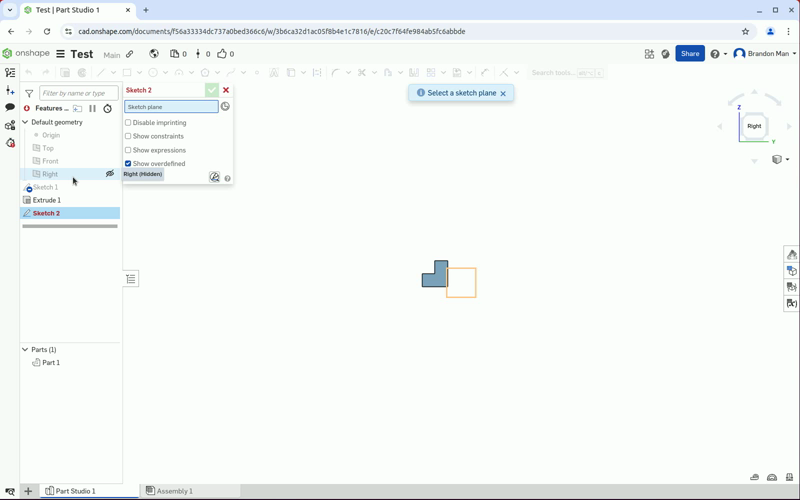
click(73, 176)
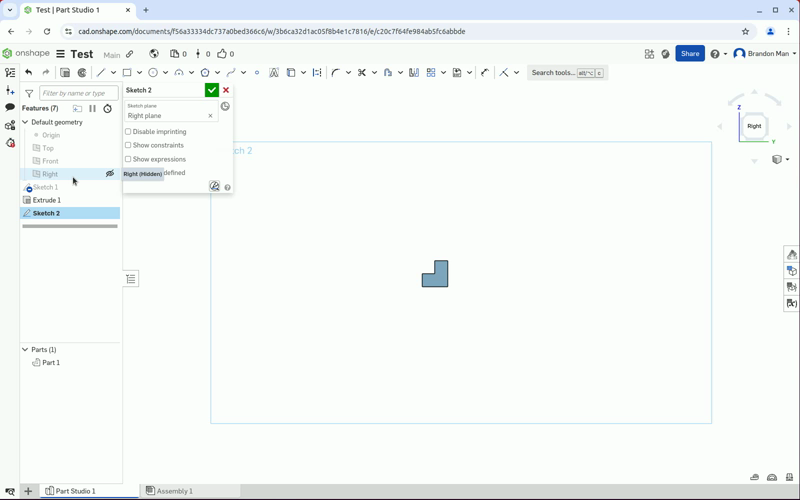
mouse_move(73, 352)
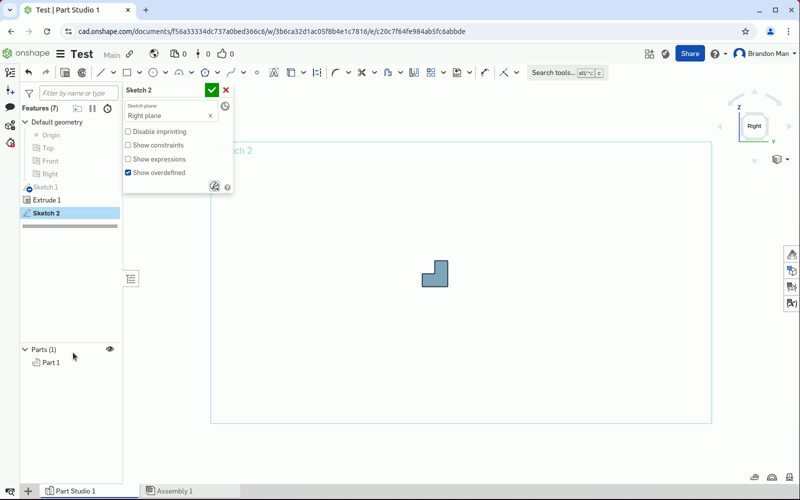
key(y)
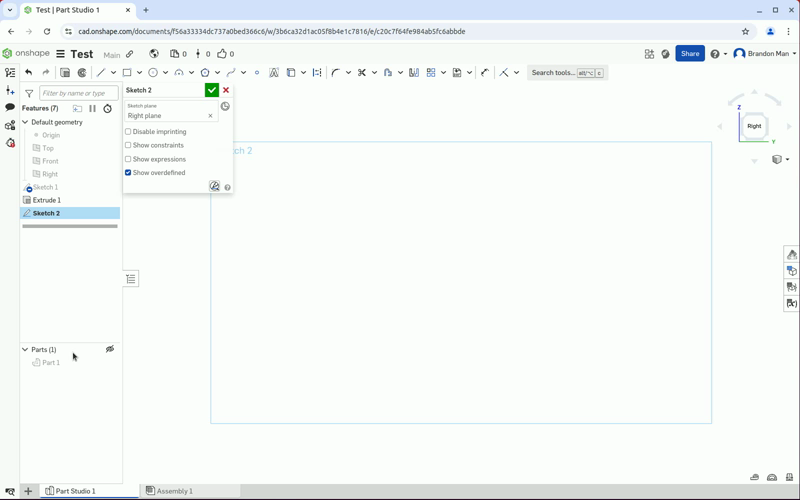
key(l)
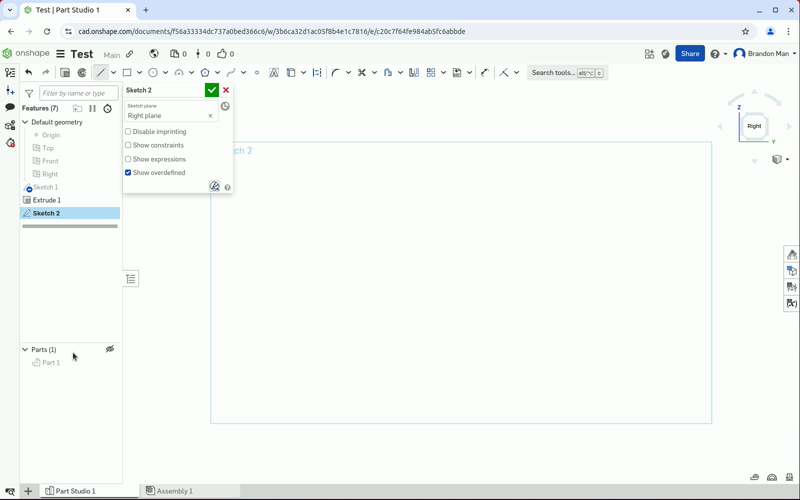
key_down(shift)
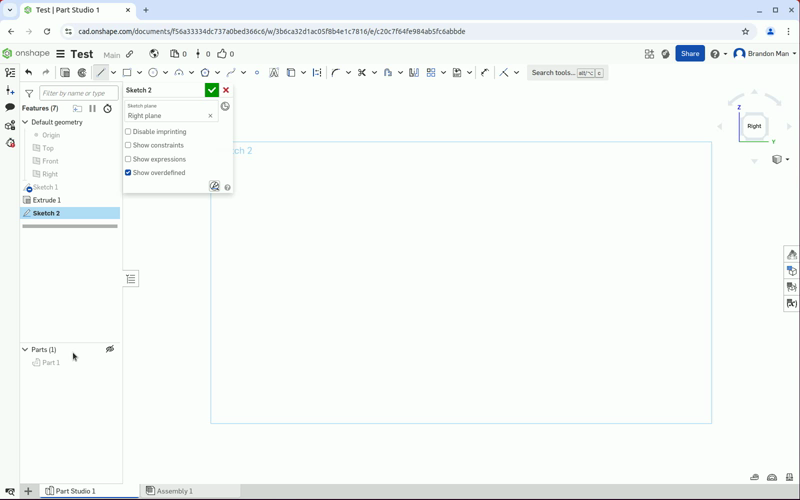
mouse_move(422, 286)
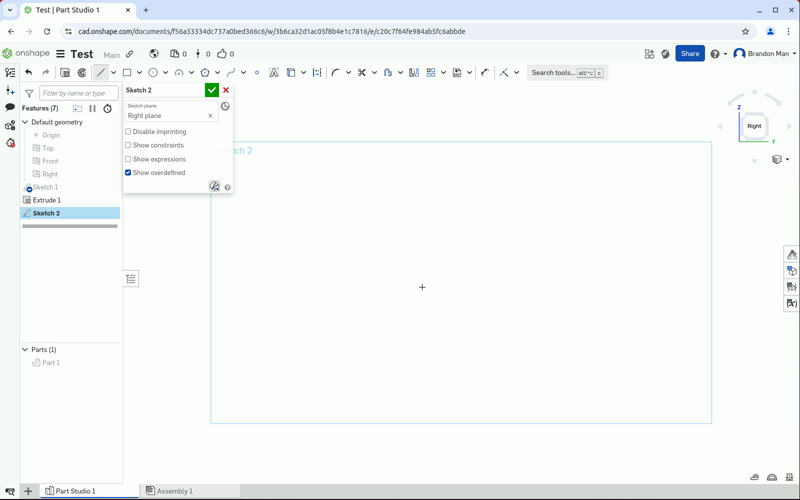
click(422, 286)
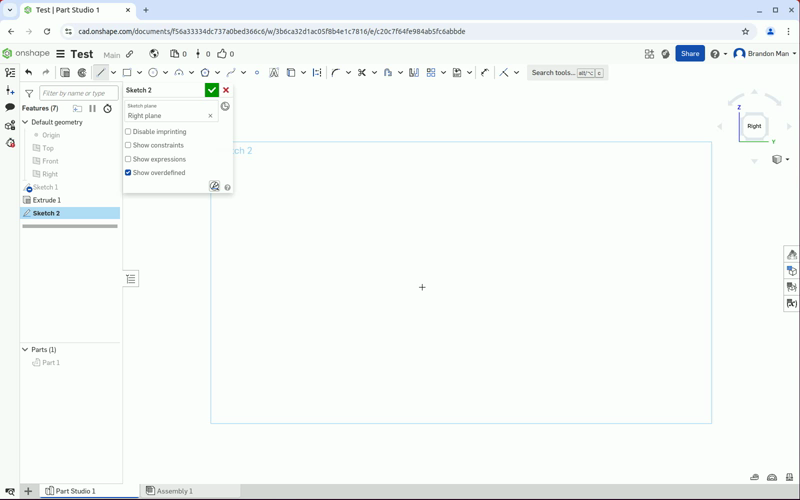
key_up(shift)
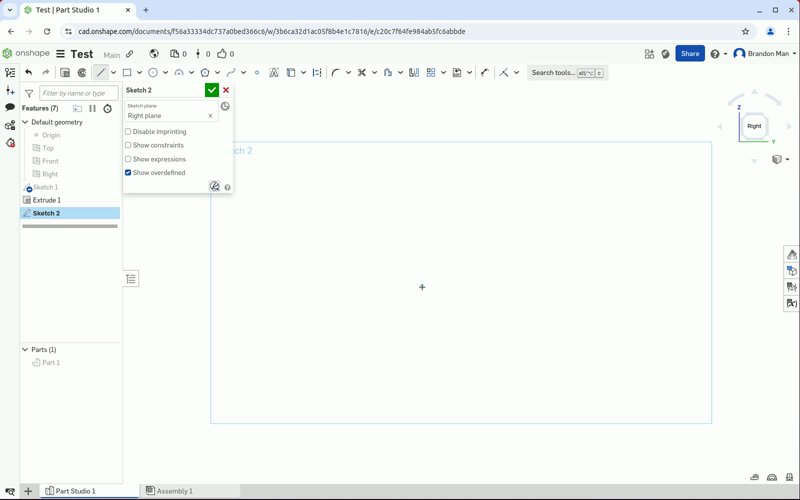
key_down(shift)
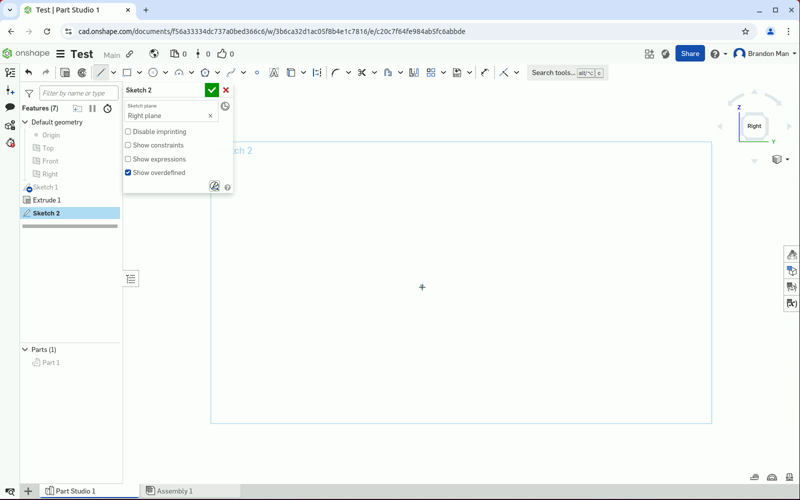
mouse_move(452, 286)
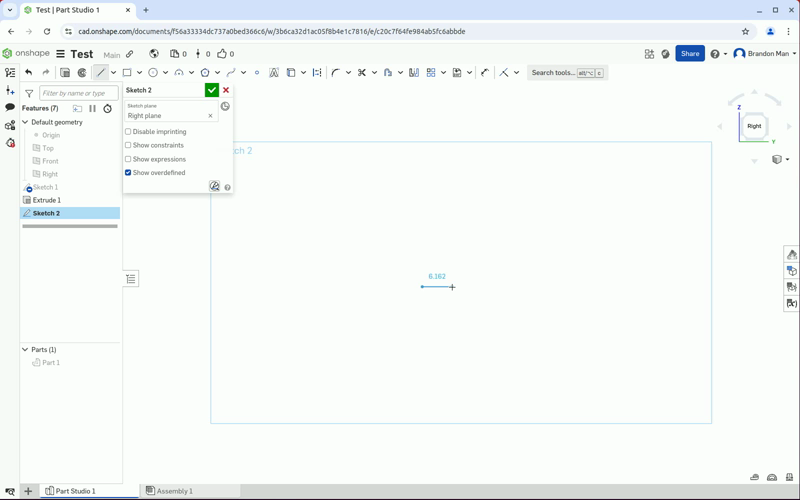
mouse_move(447, 286)
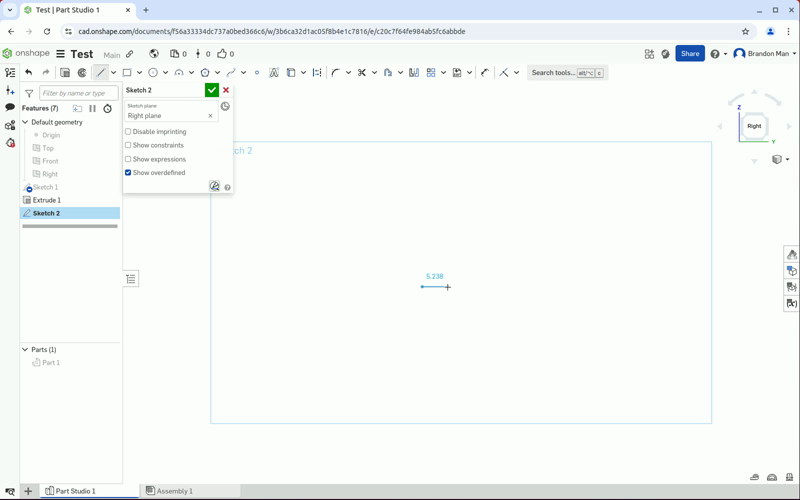
click(447, 286)
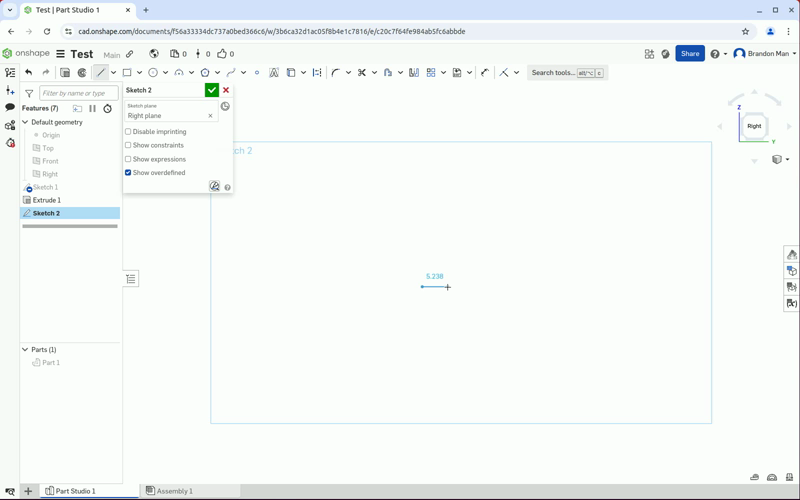
key_up(shift)
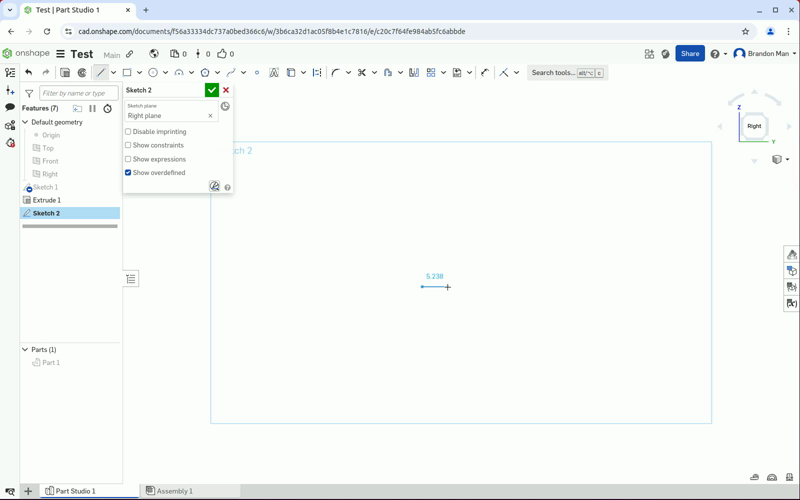
key_down(shift)
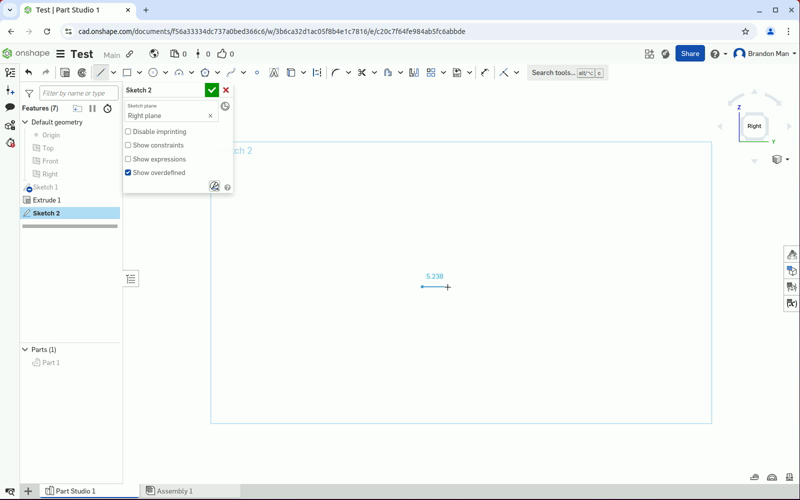
mouse_move(477, 286)
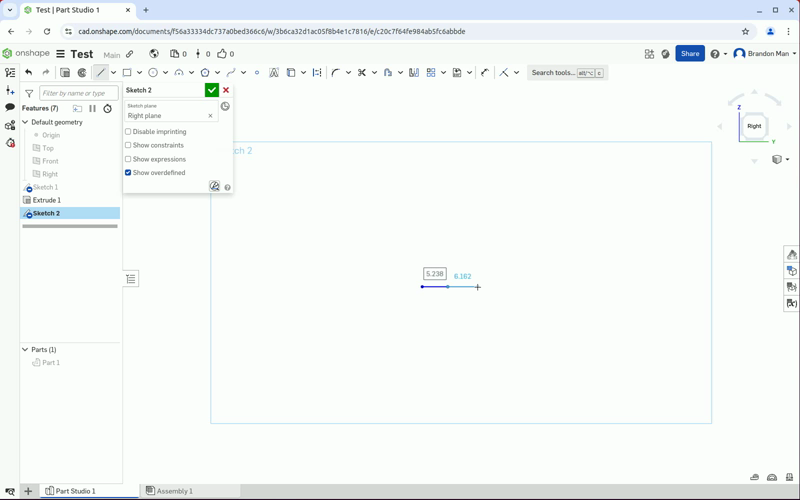
mouse_move(447, 260)
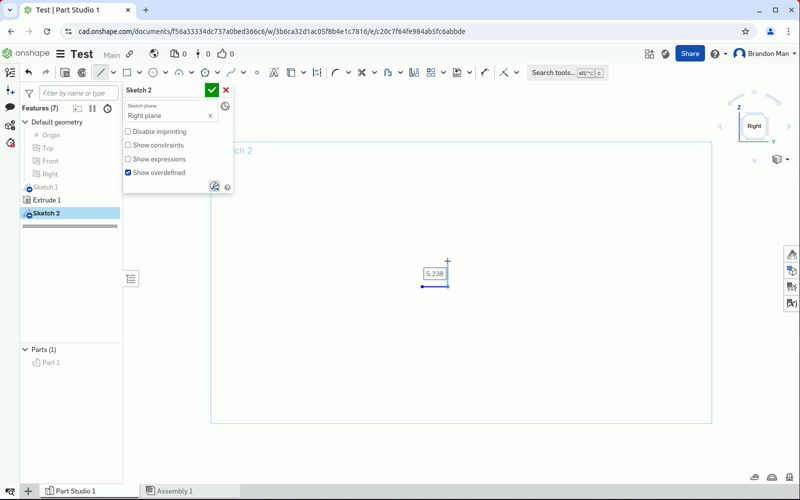
click(447, 260)
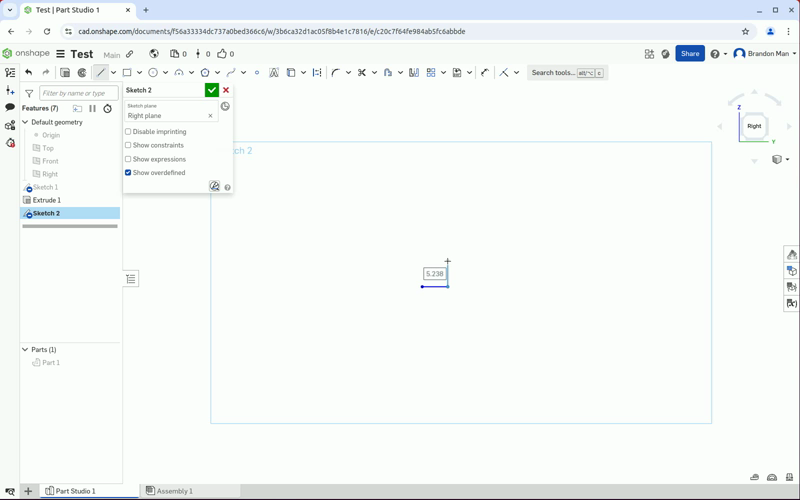
key_up(shift)
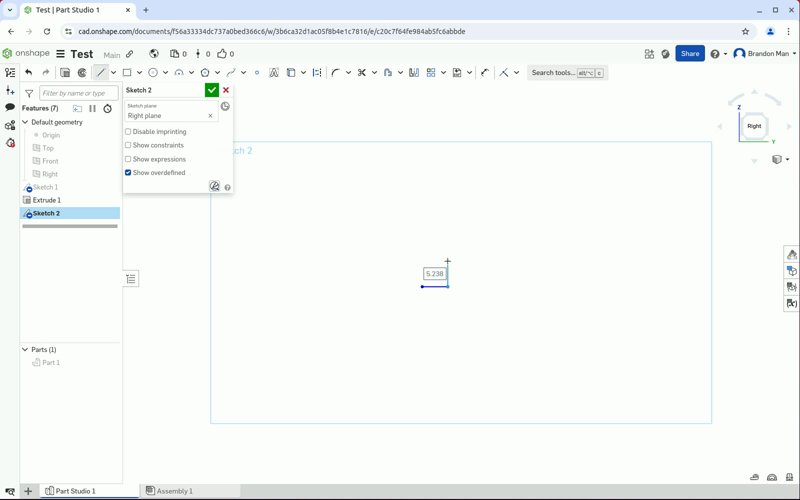
key_down(shift)
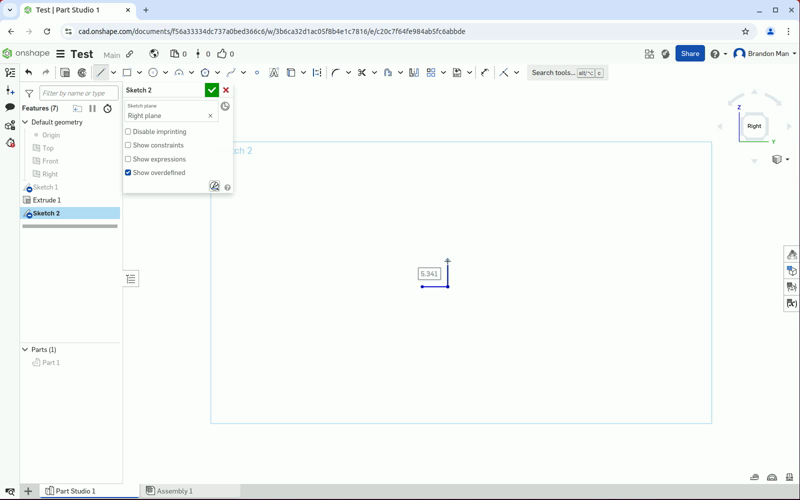
mouse_move(477, 260)
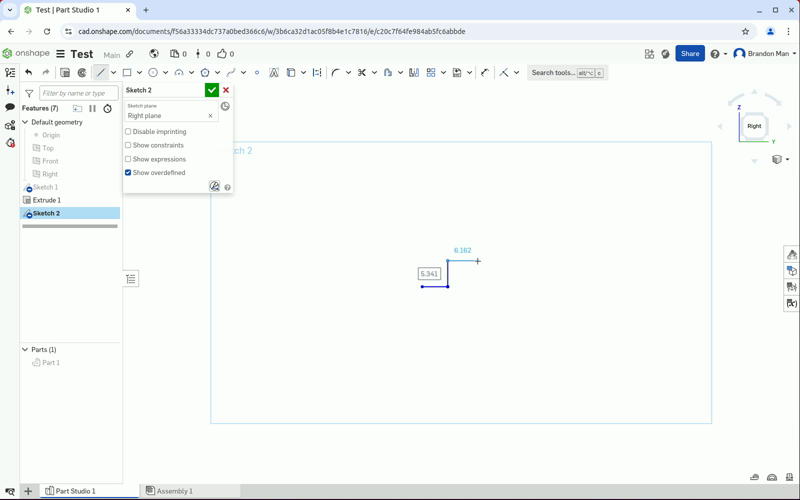
mouse_move(434, 260)
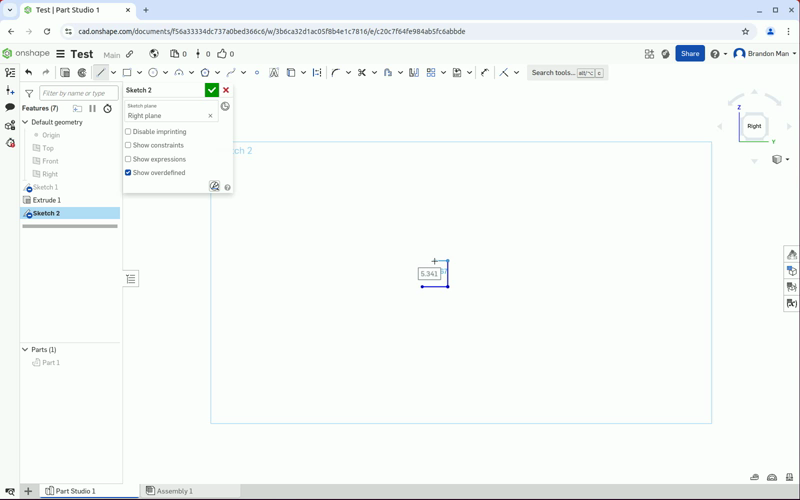
click(434, 260)
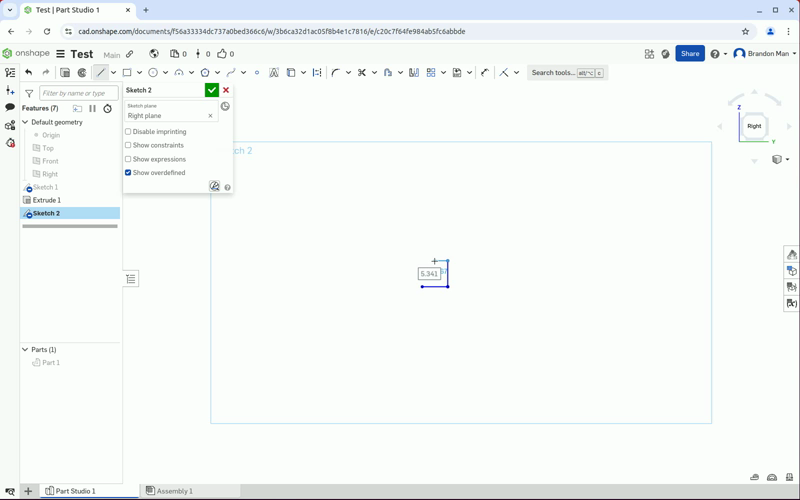
key_up(shift)
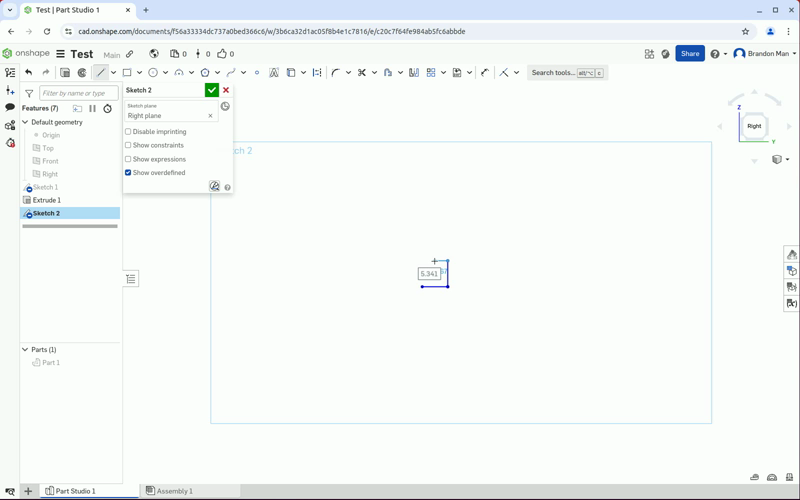
key_down(shift)
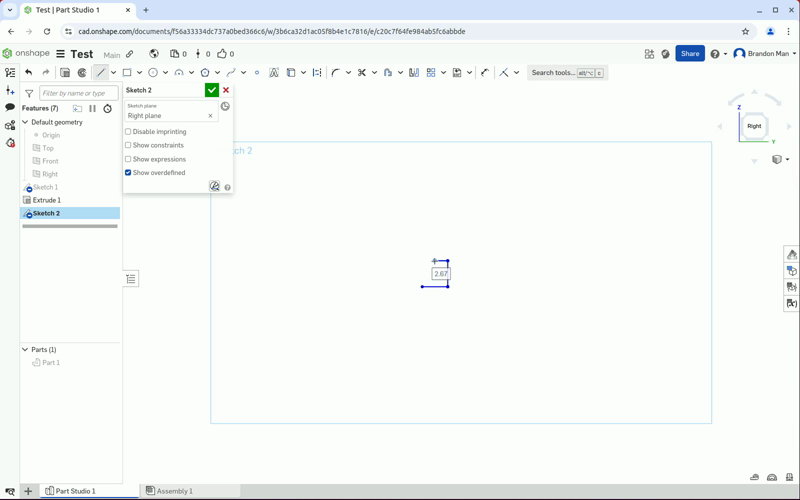
mouse_move(464, 260)
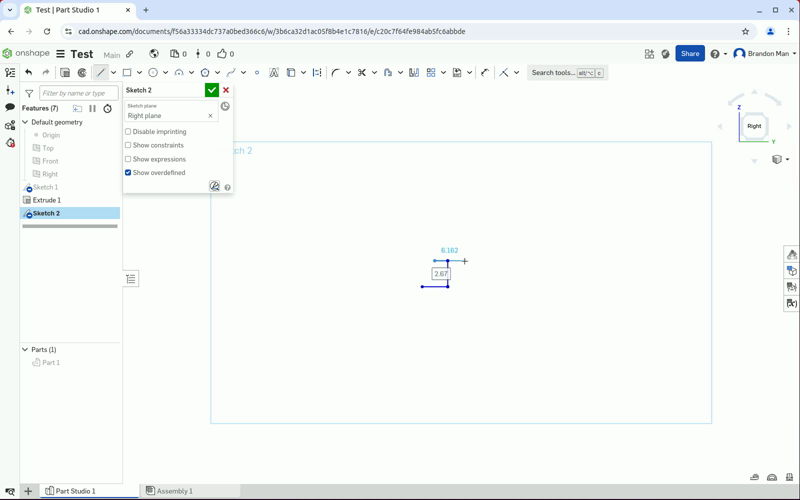
mouse_move(434, 273)
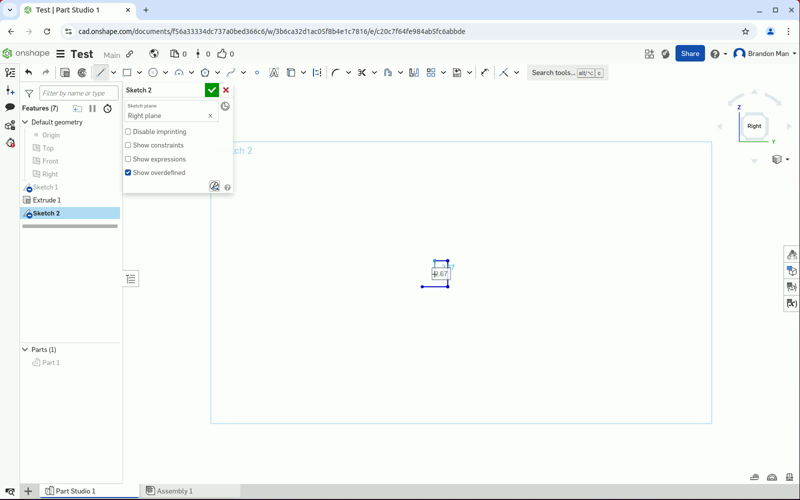
click(434, 273)
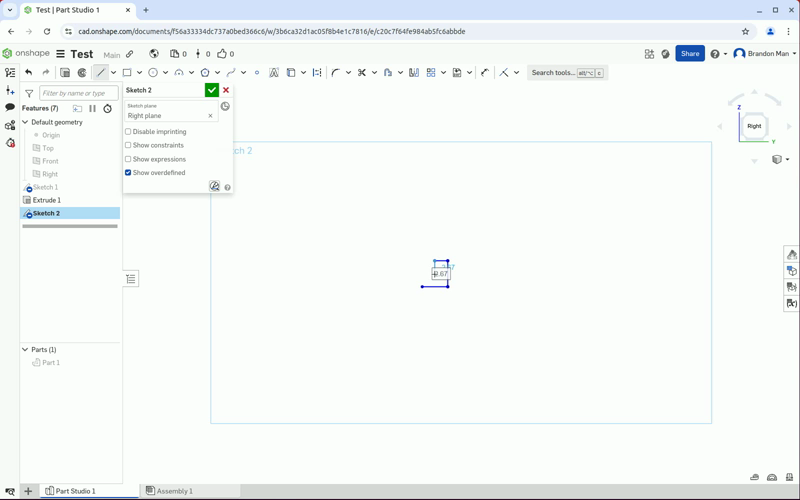
key_up(shift)
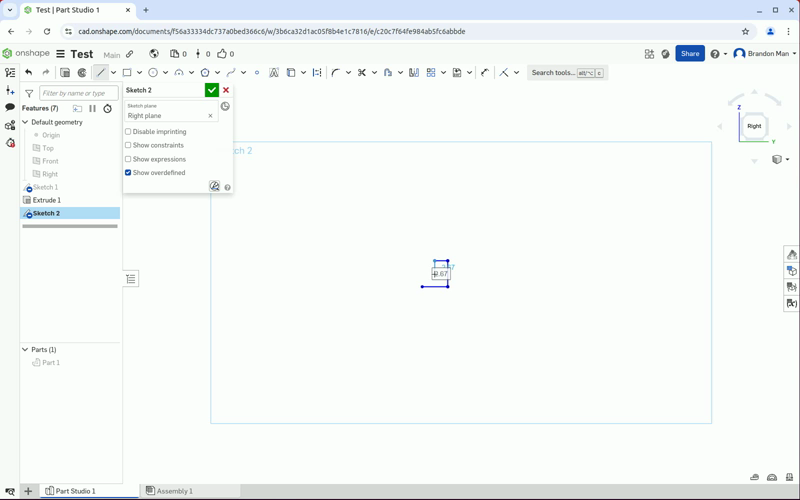
key_down(shift)
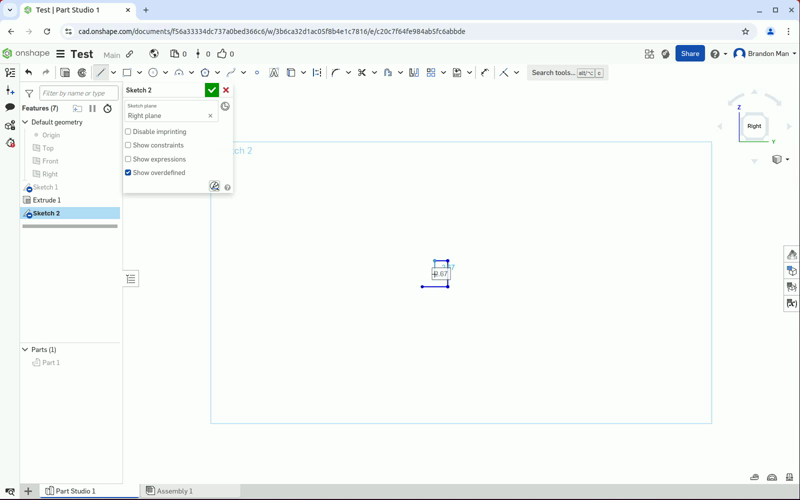
mouse_move(464, 273)
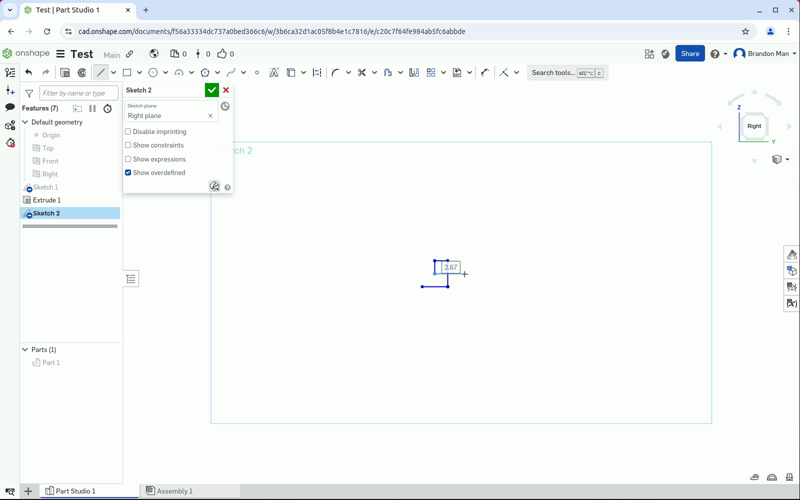
mouse_move(422, 273)
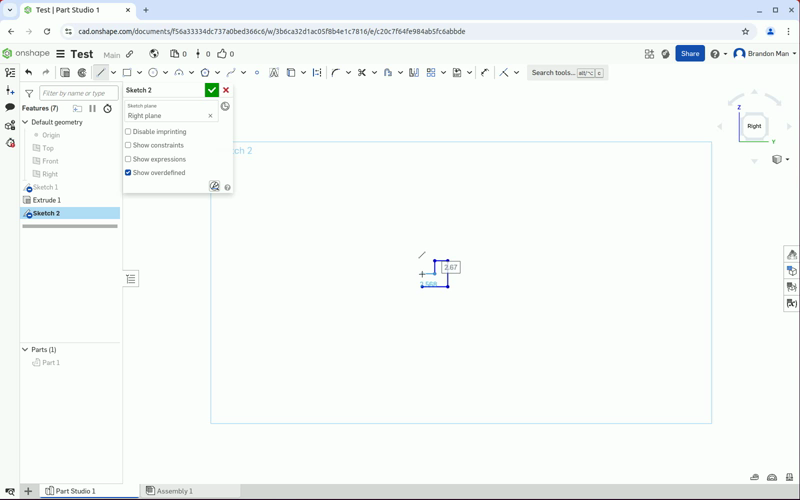
click(422, 273)
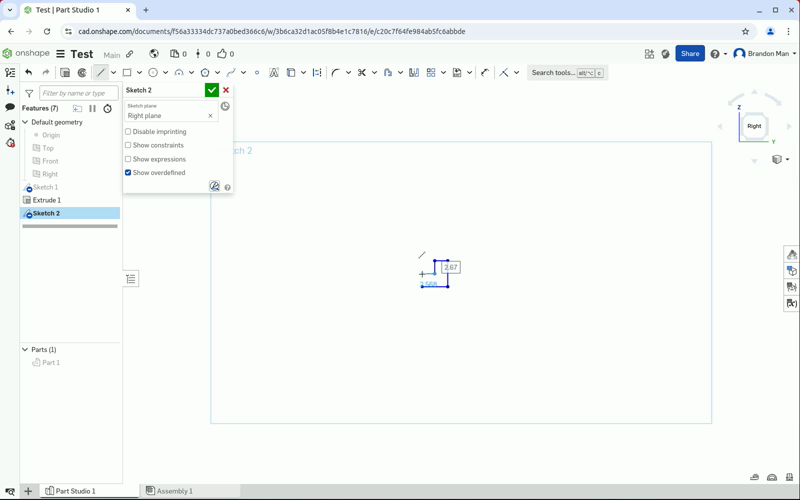
key_up(shift)
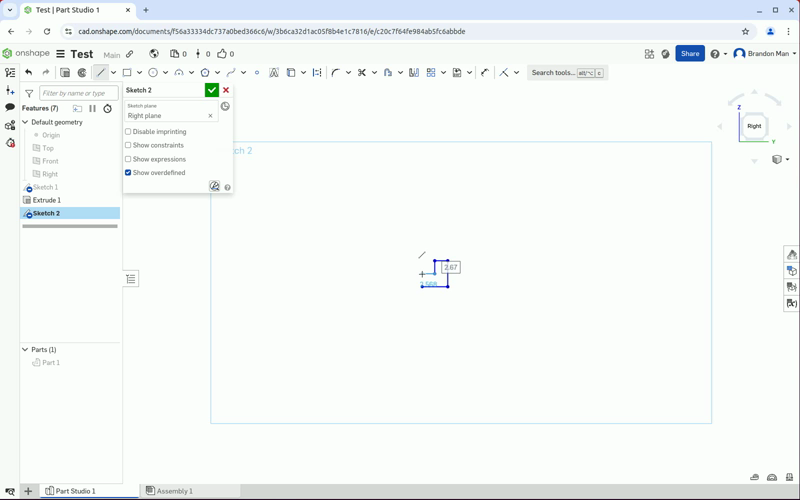
mouse_move(452, 273)
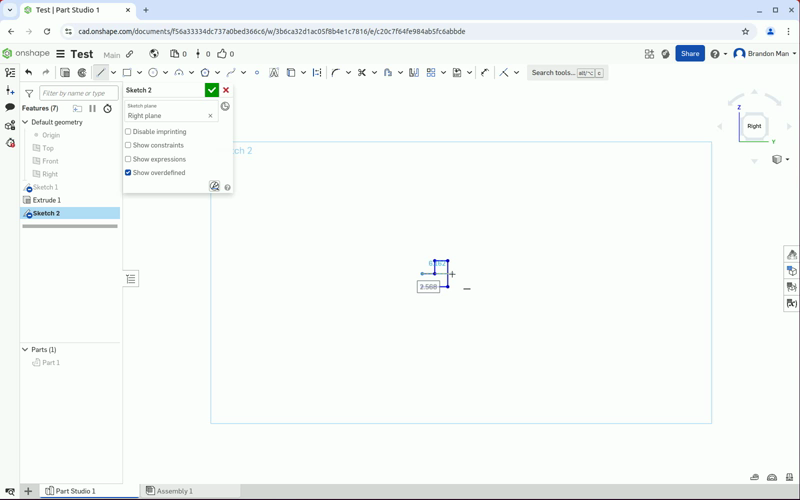
key_down(shift)
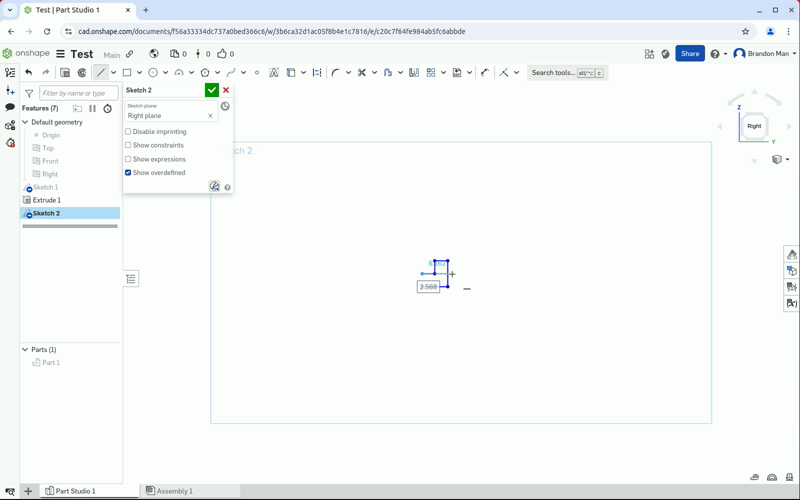
mouse_move(422, 286)
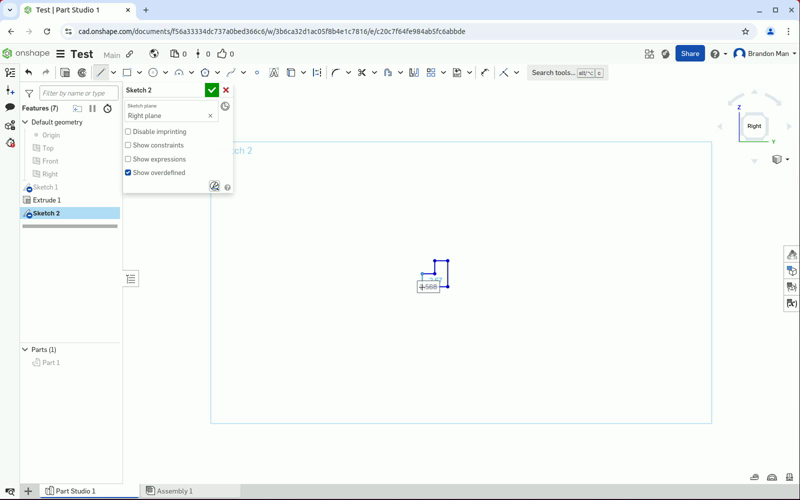
key_up(shift)
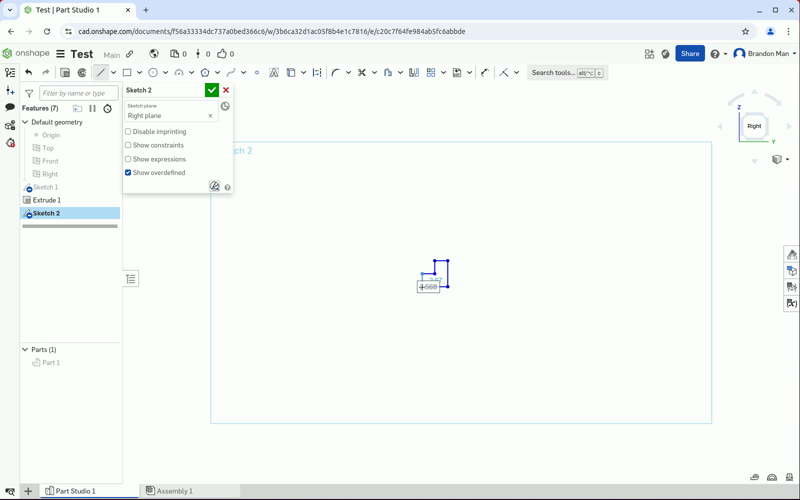
click(422, 286)
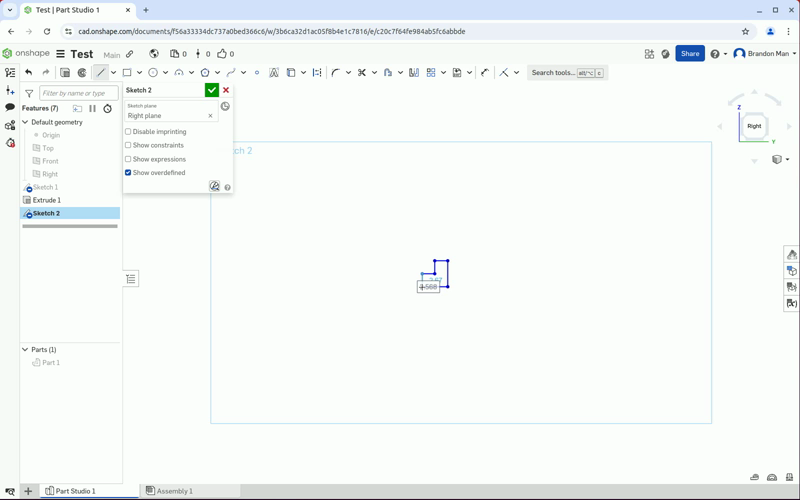
key(esc)
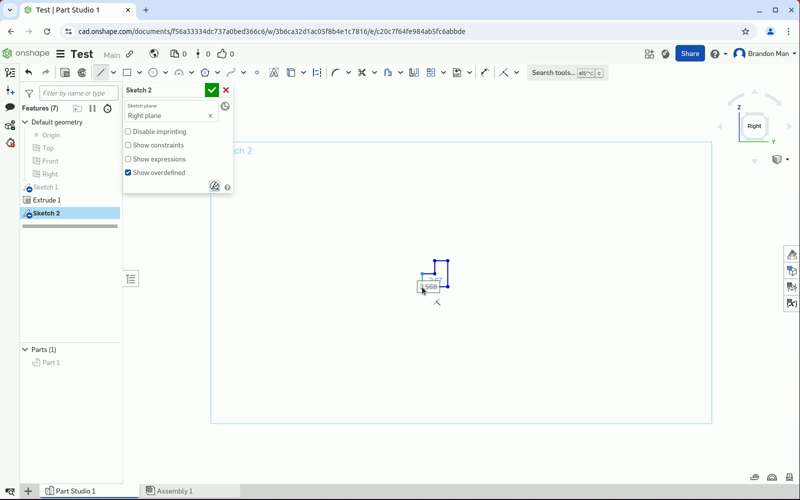
mouse_move(424, 277)
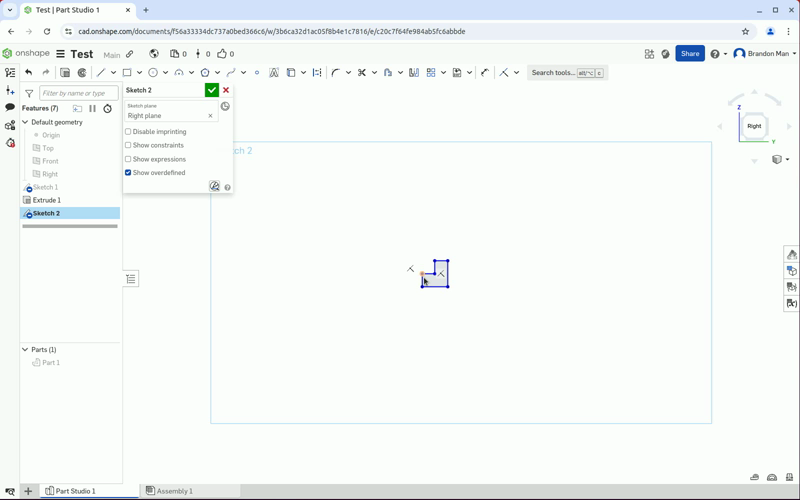
scroll(6)
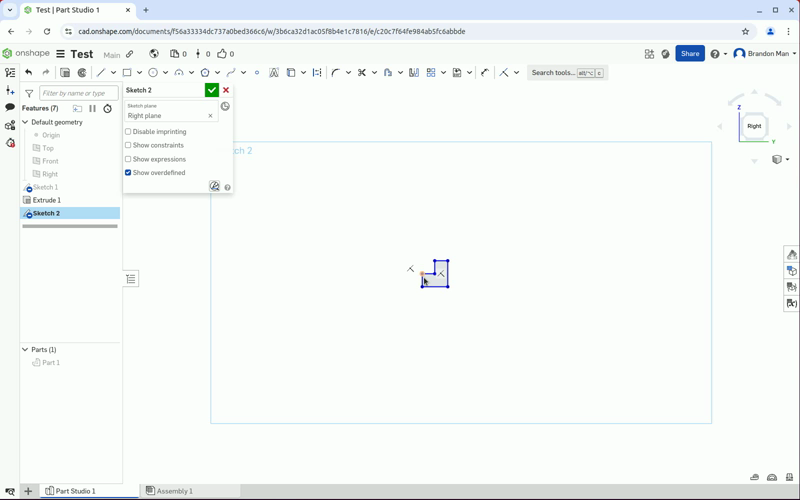
scroll(6)
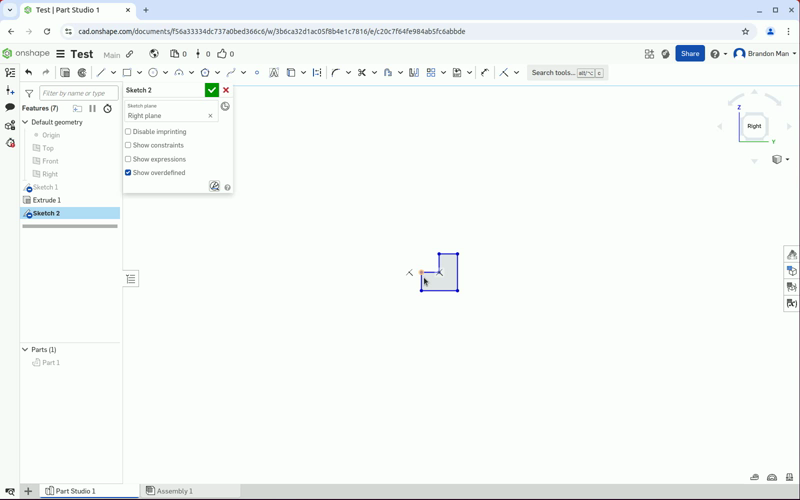
scroll(6)
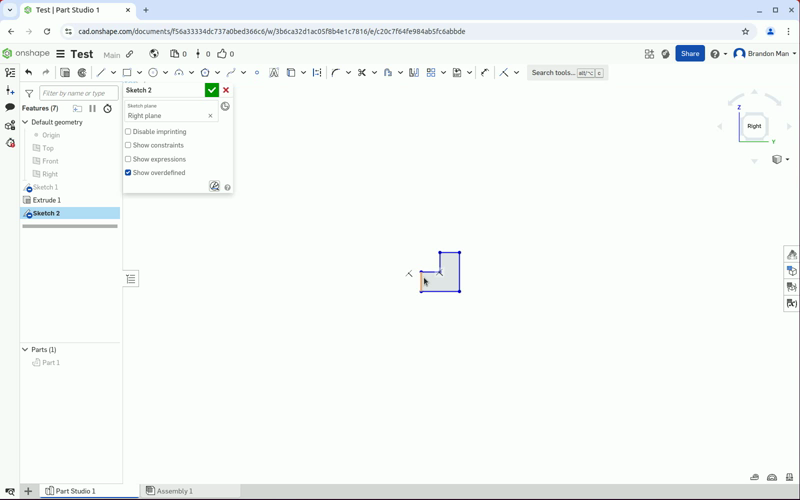
scroll(6)
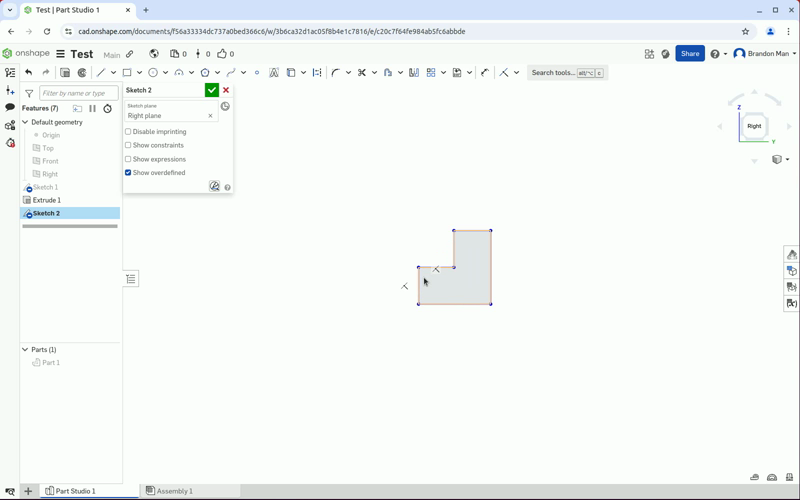
scroll(6)
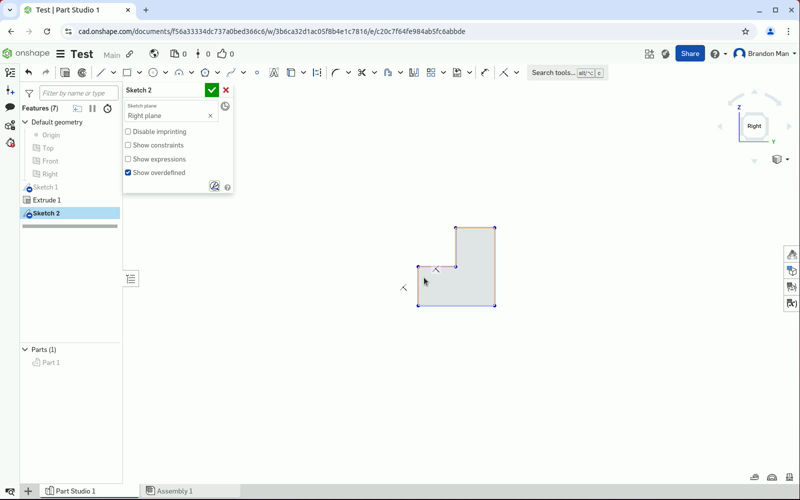
scroll(6)
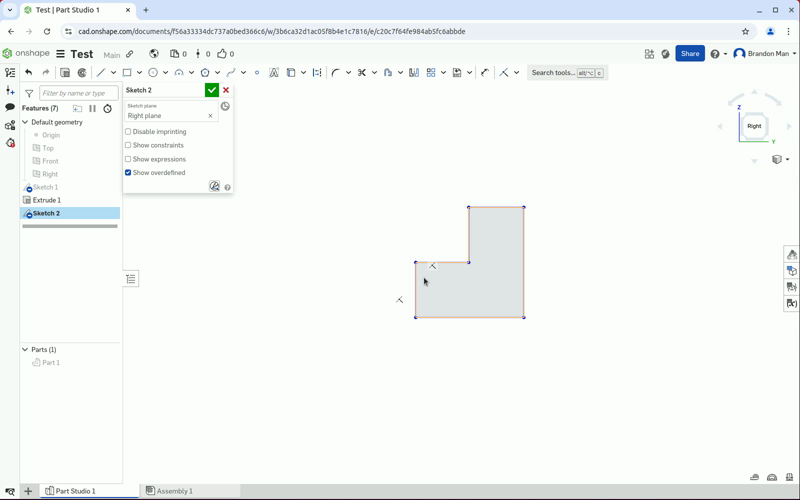
scroll(6)
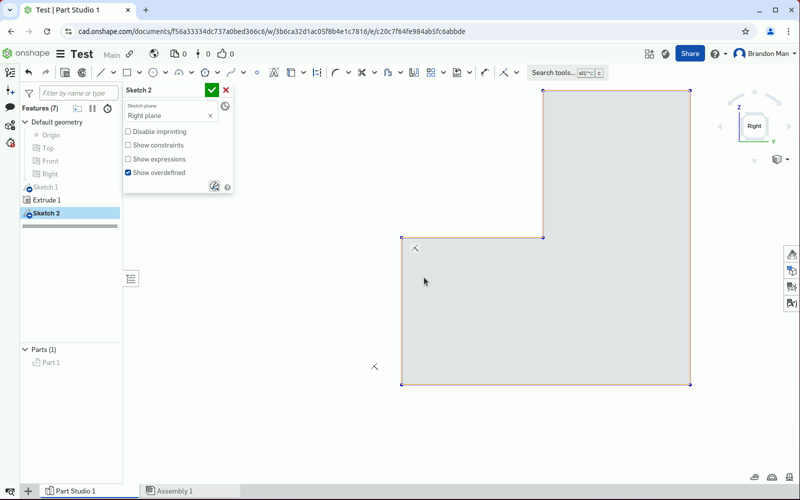
click(424, 277)
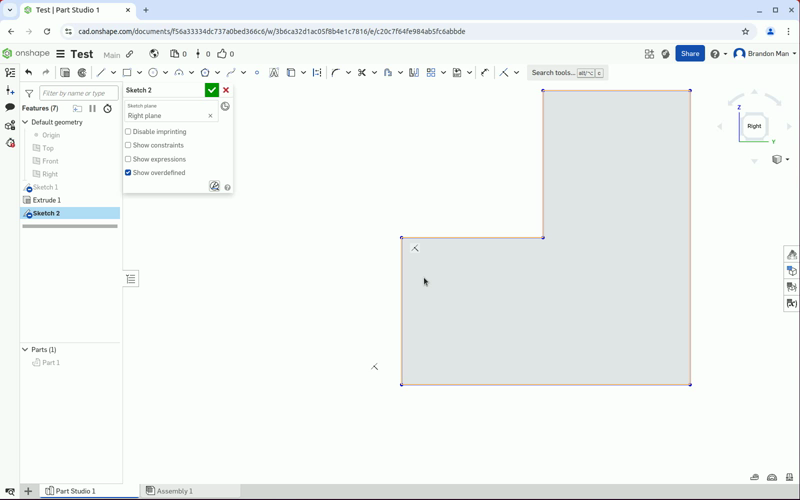
scroll(-6)
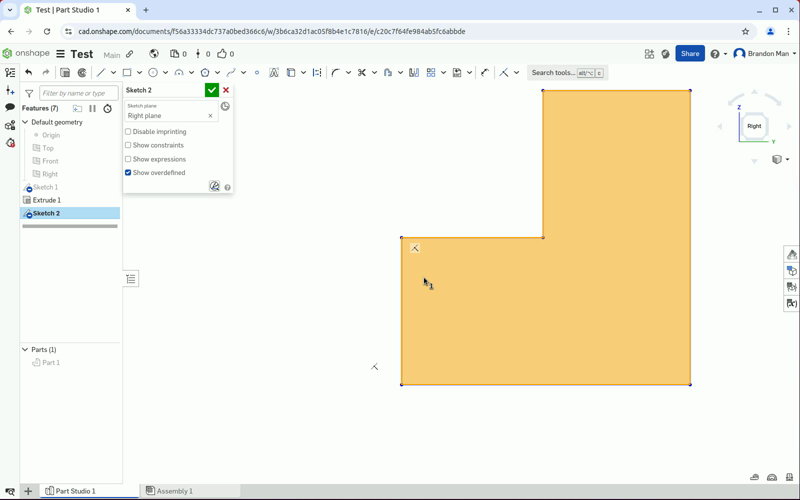
scroll(-6)
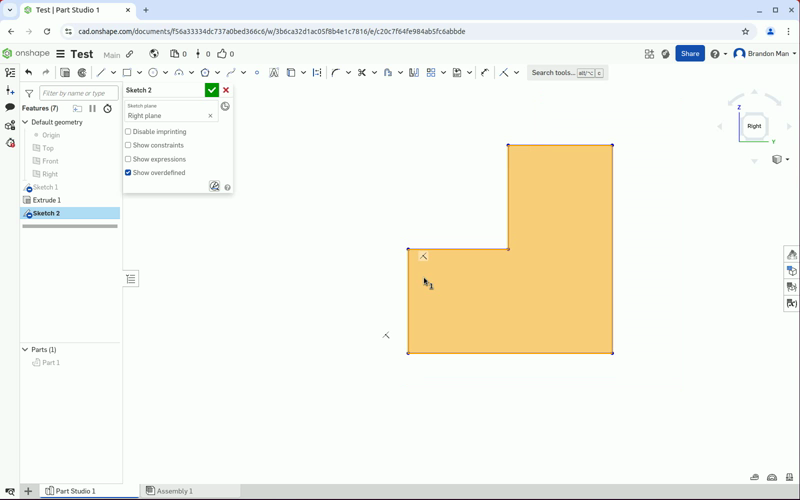
scroll(-6)
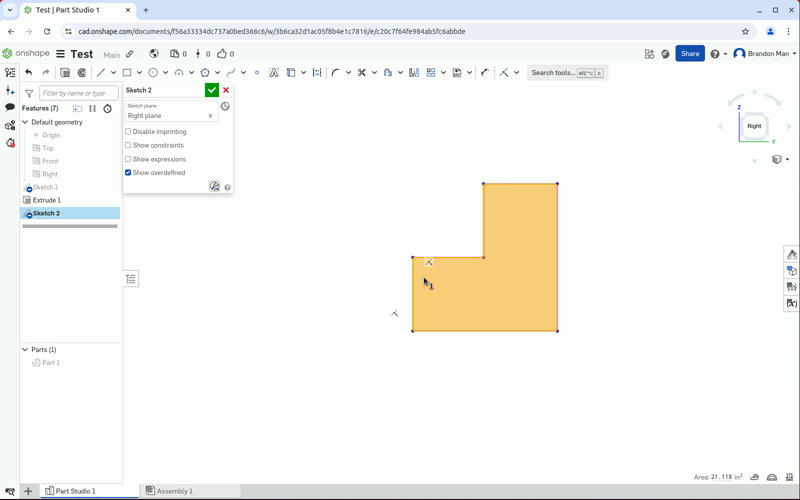
scroll(-6)
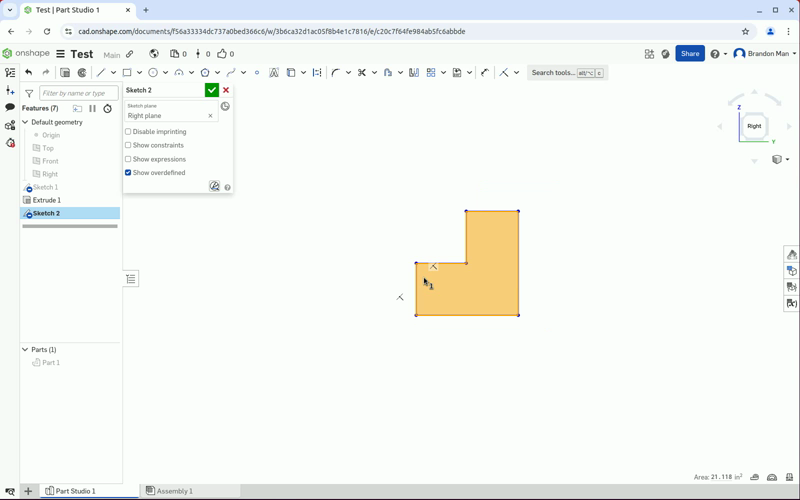
scroll(-6)
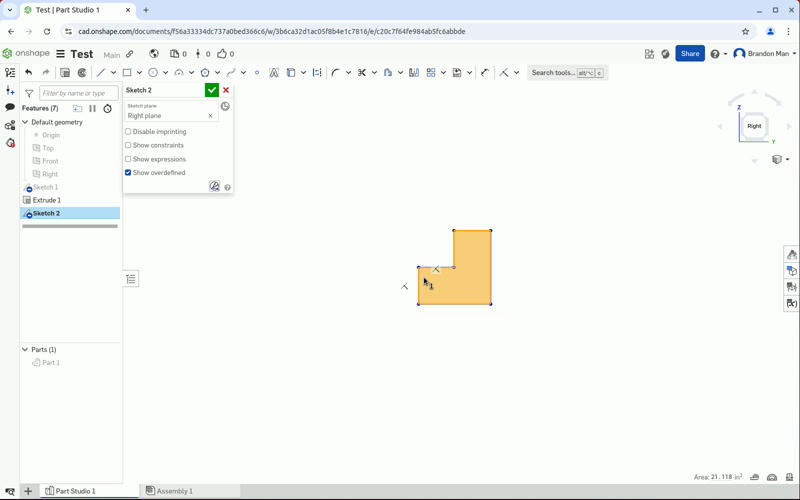
scroll(-6)
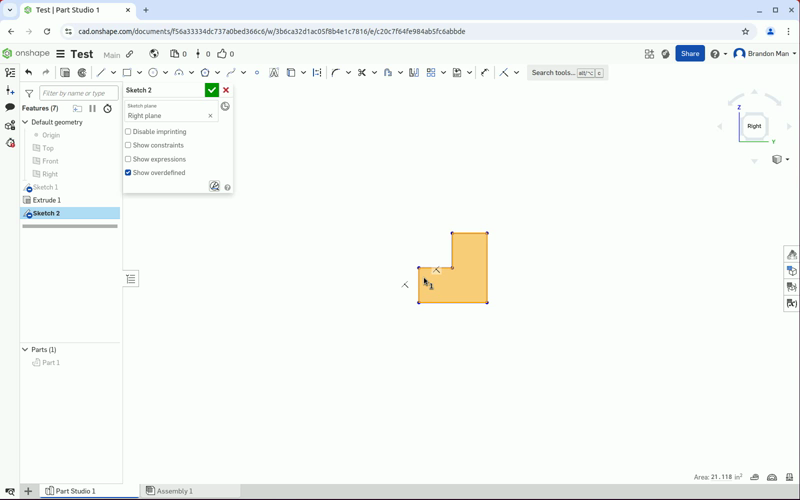
scroll(-6)
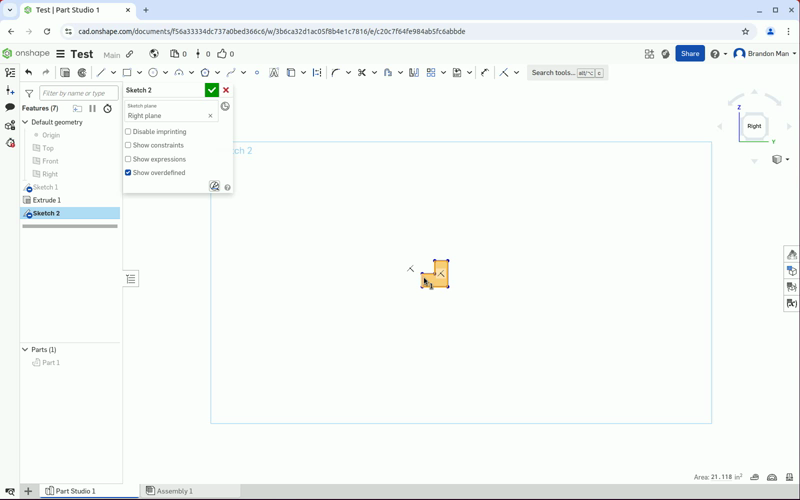
mouse_move(73, 352)
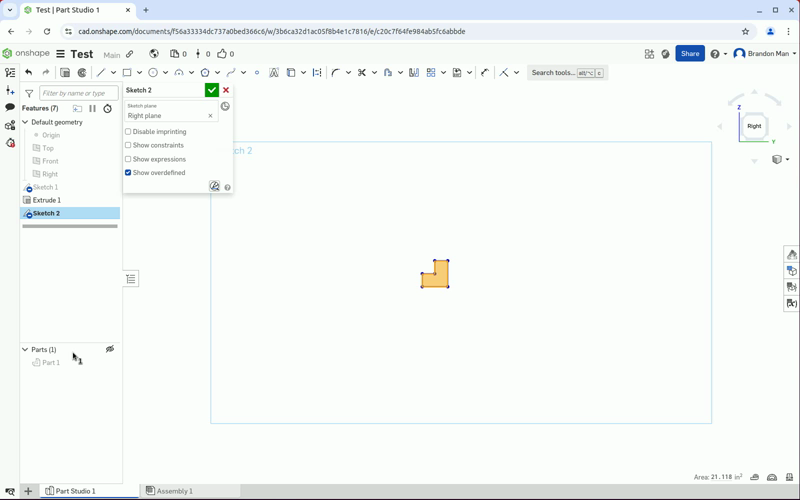
key(shift+y)
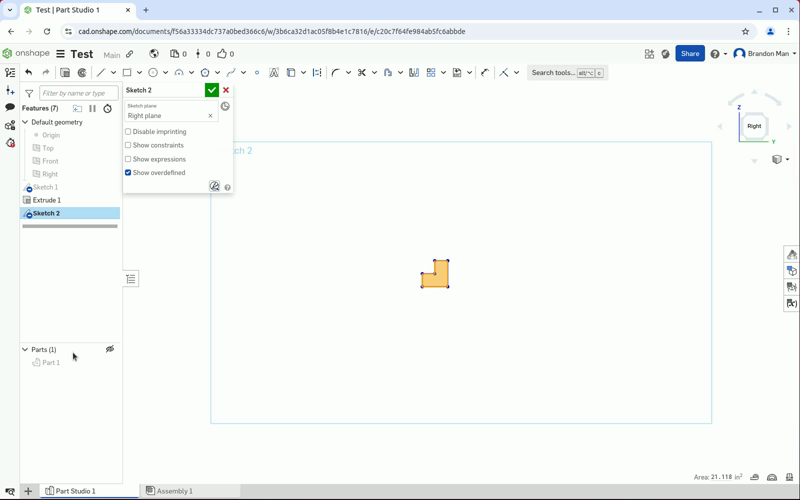
key(shift+e)
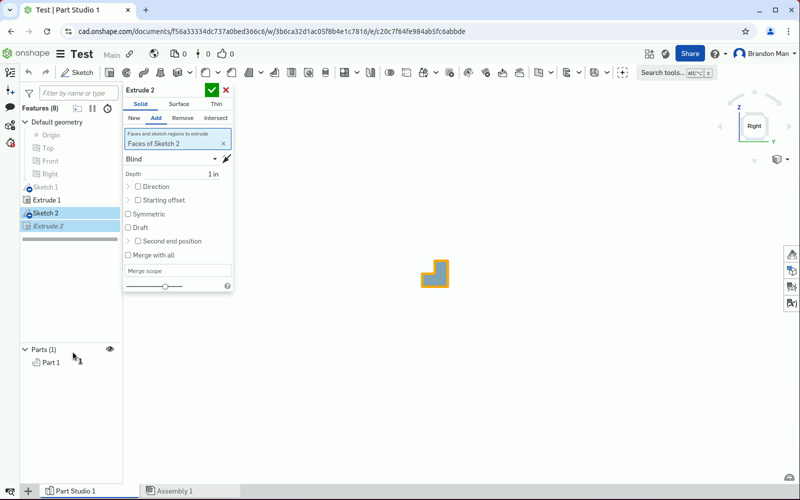
mouse_move(143, 106)
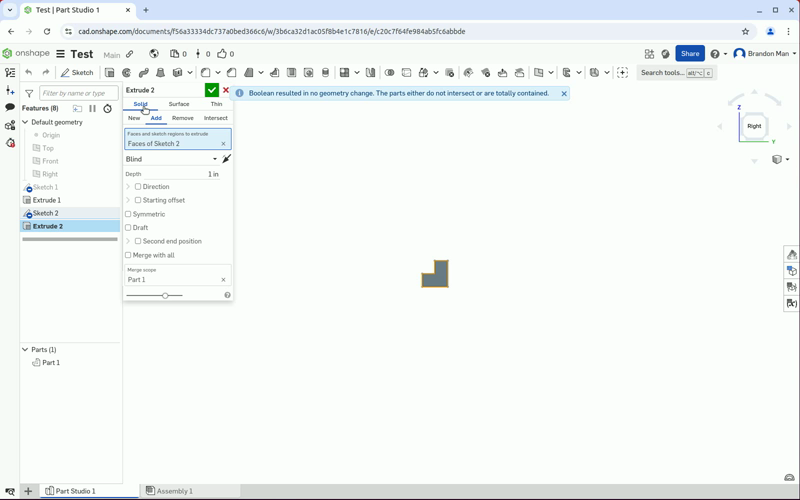
click(143, 106)
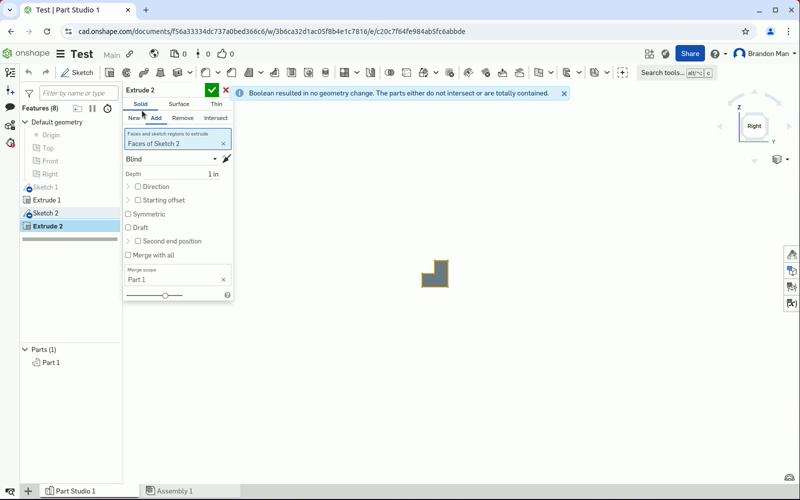
mouse_move(137, 120)
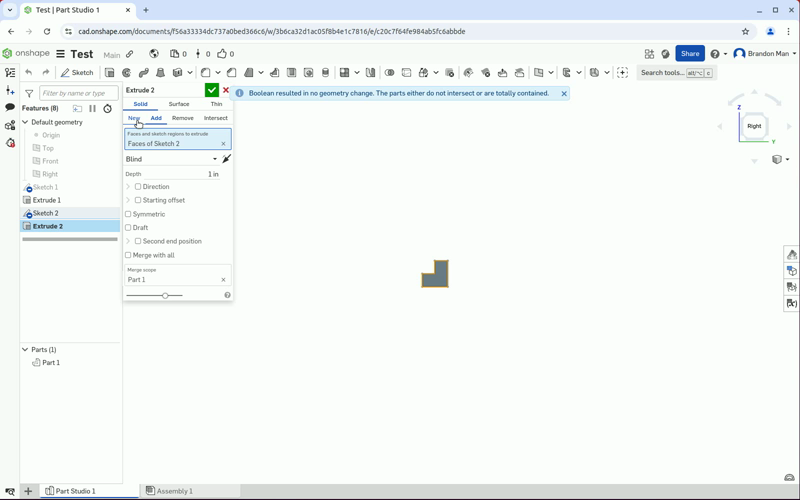
click(137, 120)
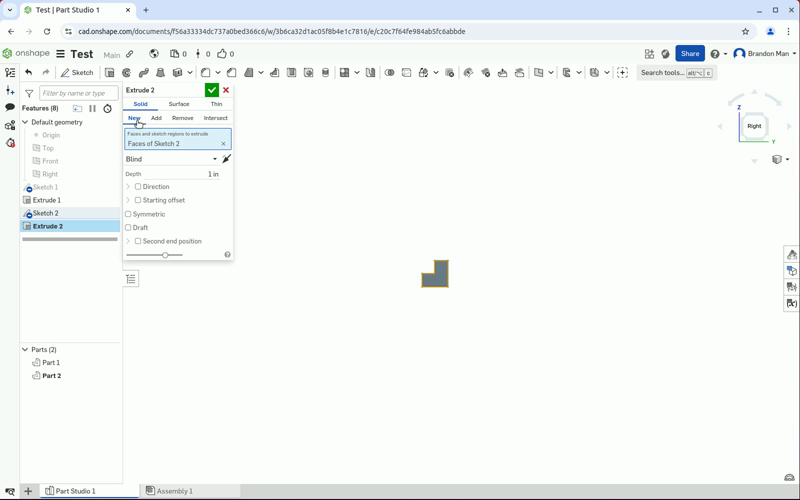
key(tab, 4)
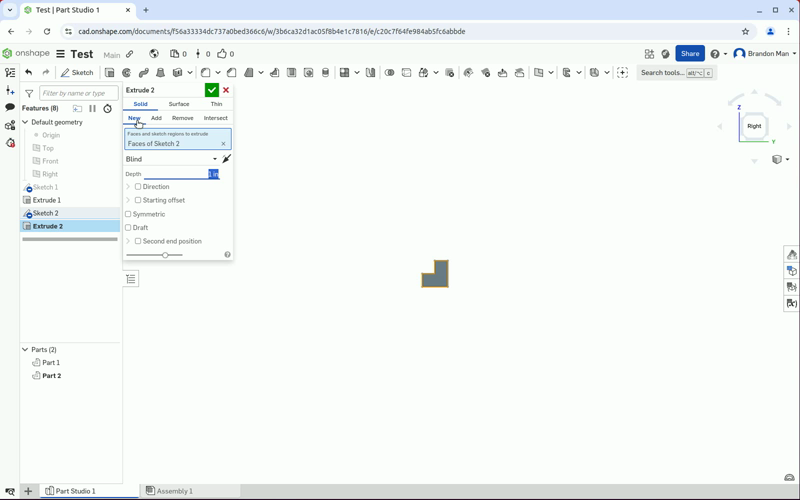
text(15.405)
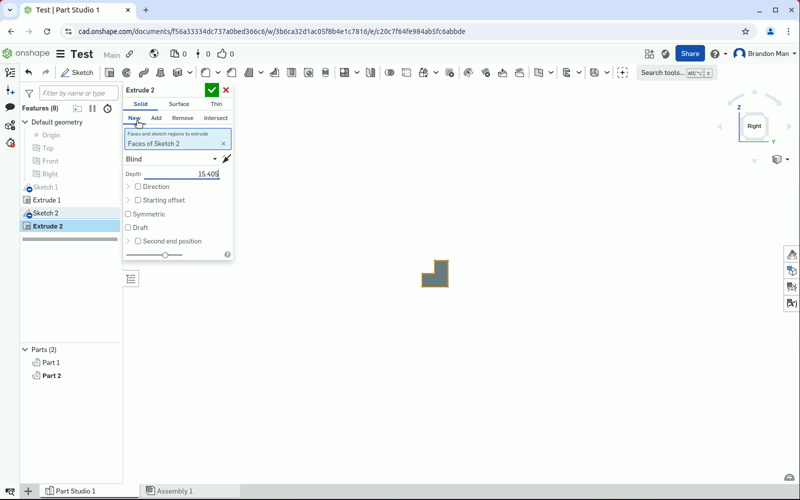
key(enter)
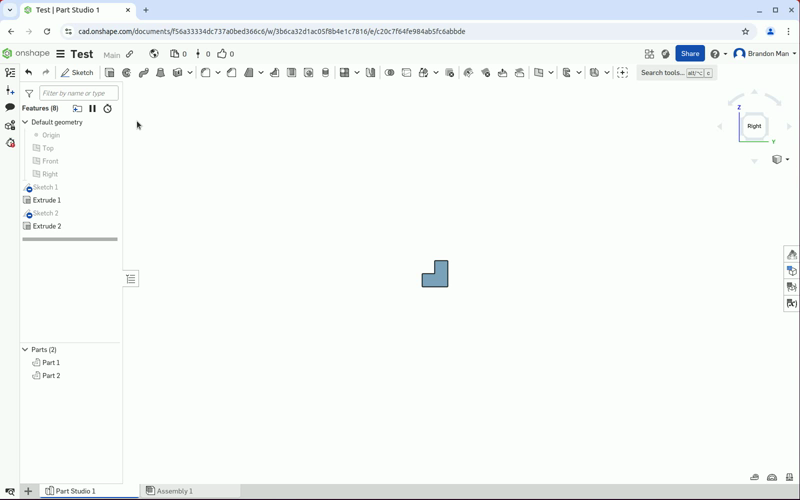
key(shift+h)
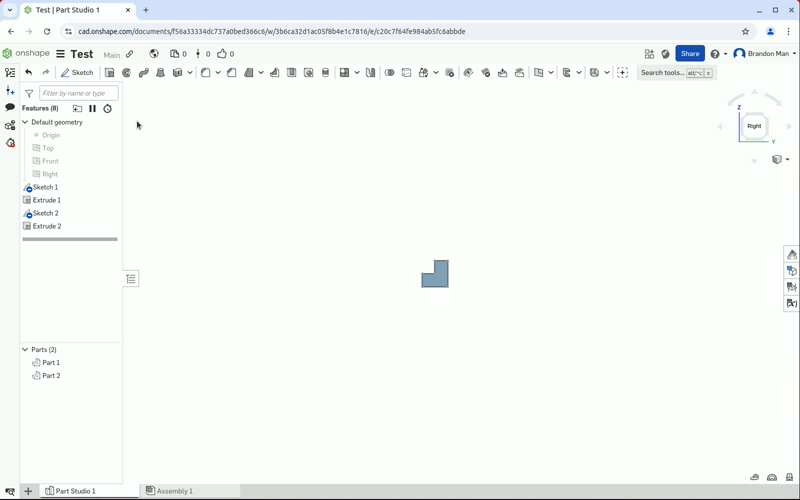
key(shift+h)
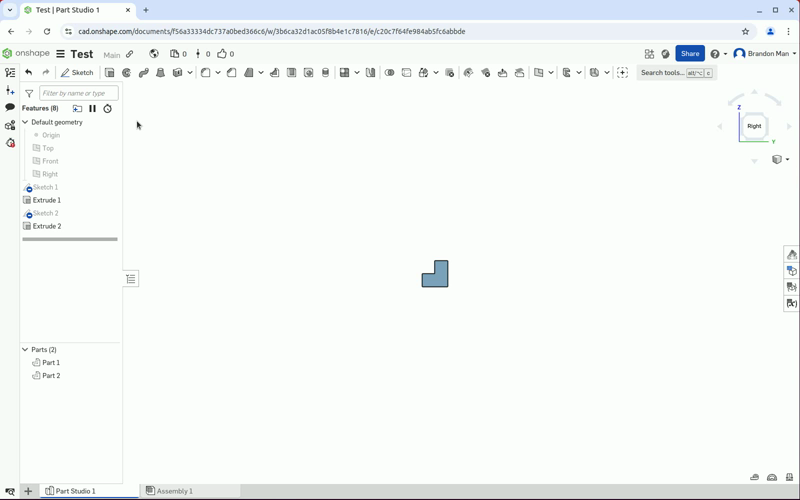
mouse_move(73, 189)
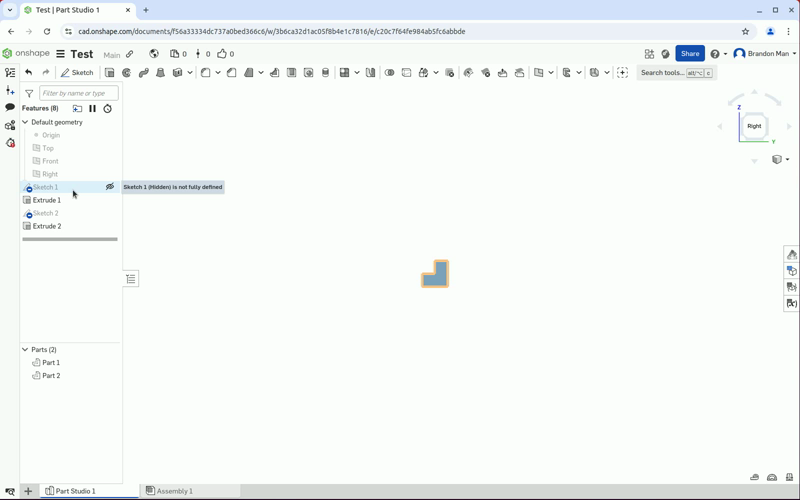
click(73, 189)
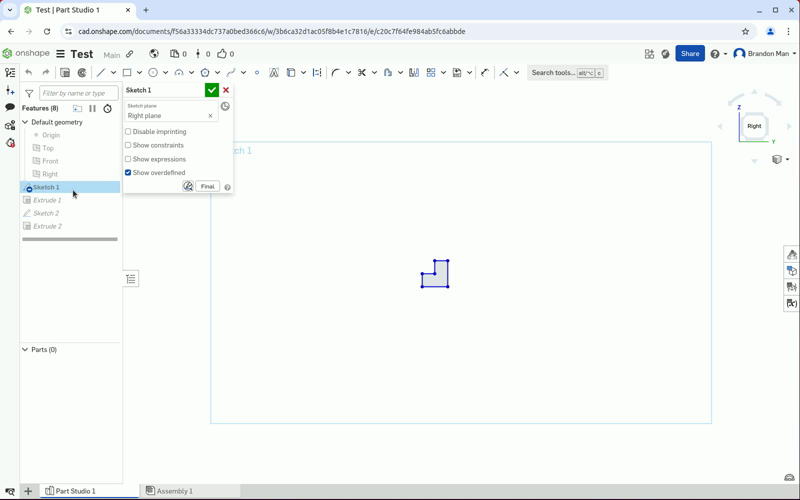
mouse_move(229, 92)
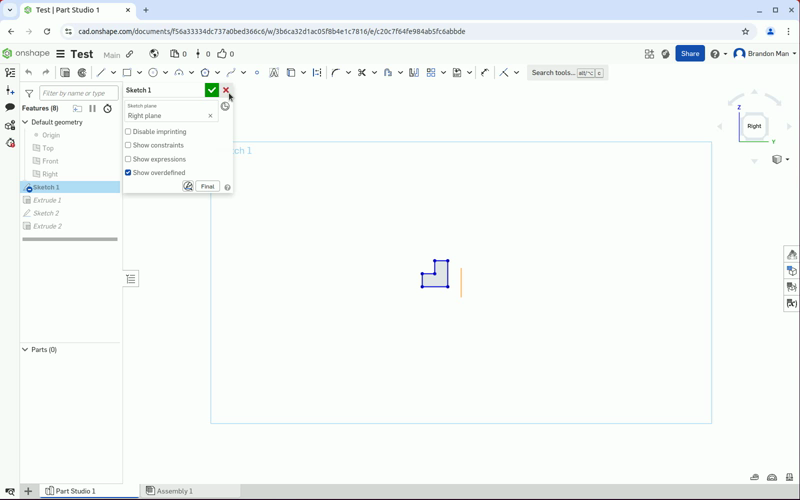
click(229, 92)
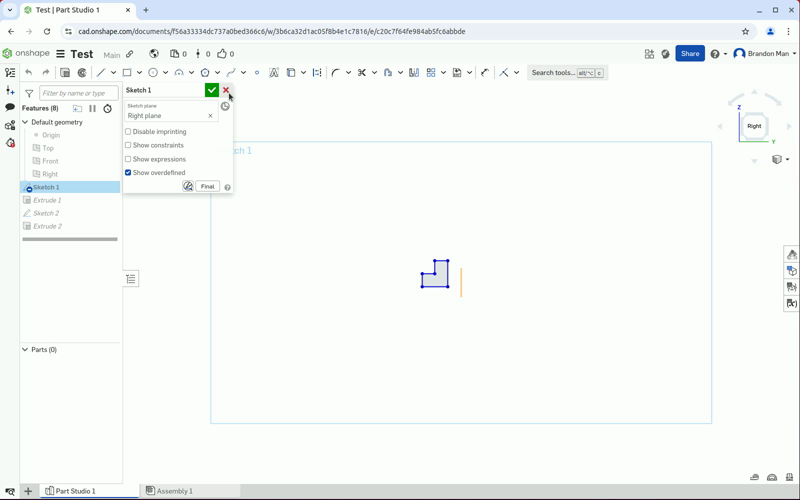
key(shift+s)
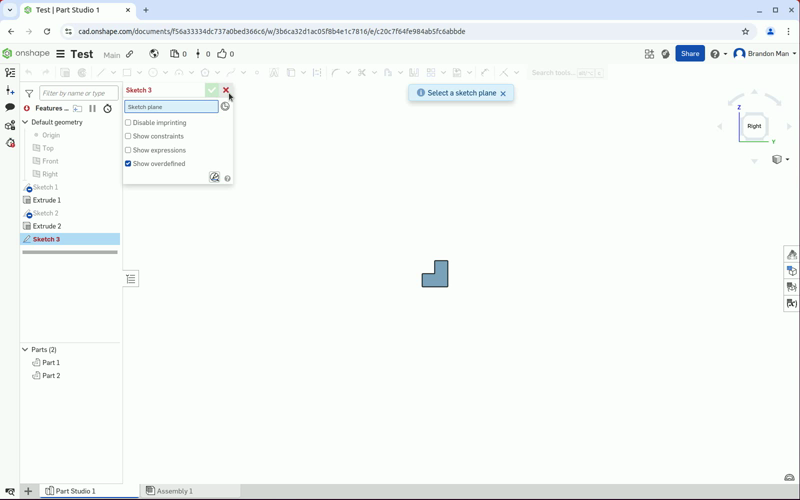
mouse_move(73, 176)
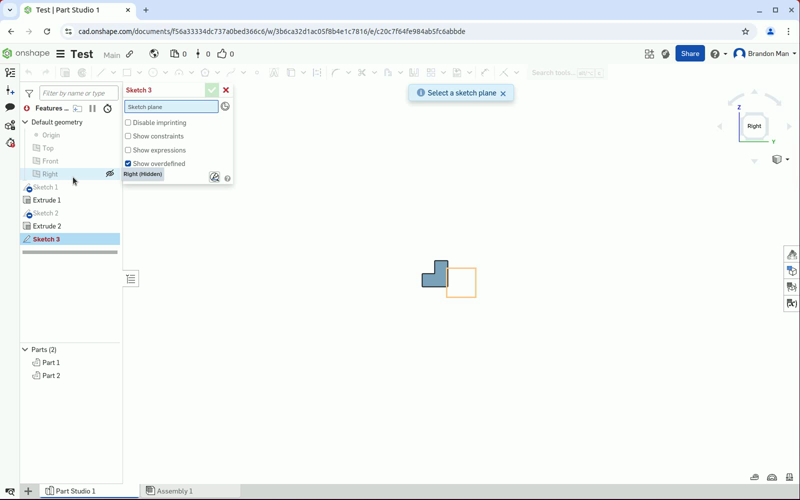
click(73, 176)
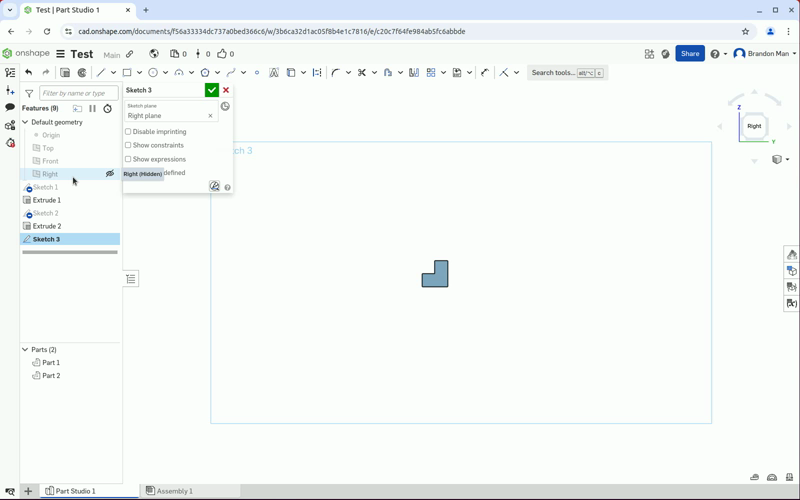
mouse_move(73, 352)
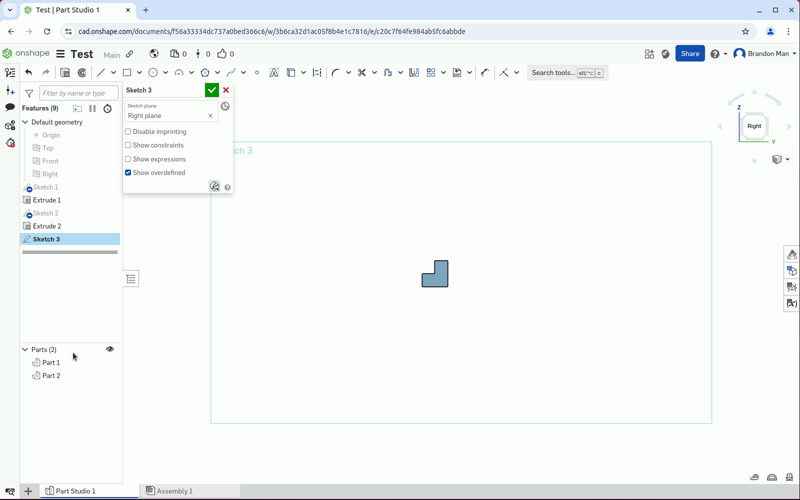
key(y)
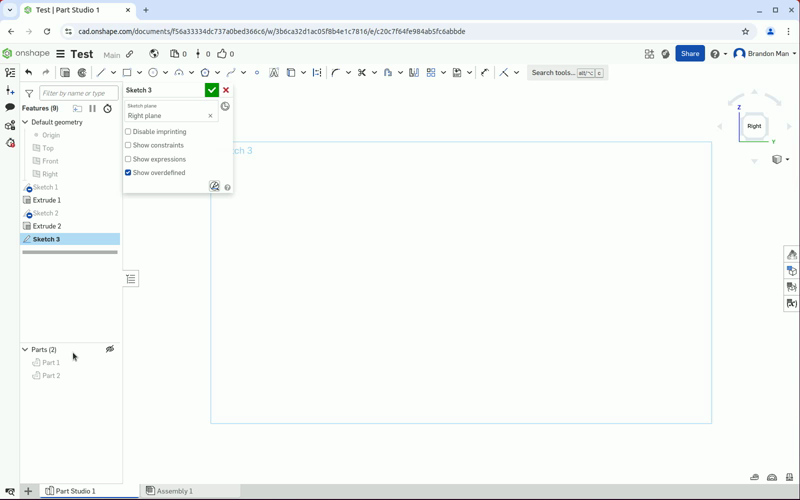
key(l)
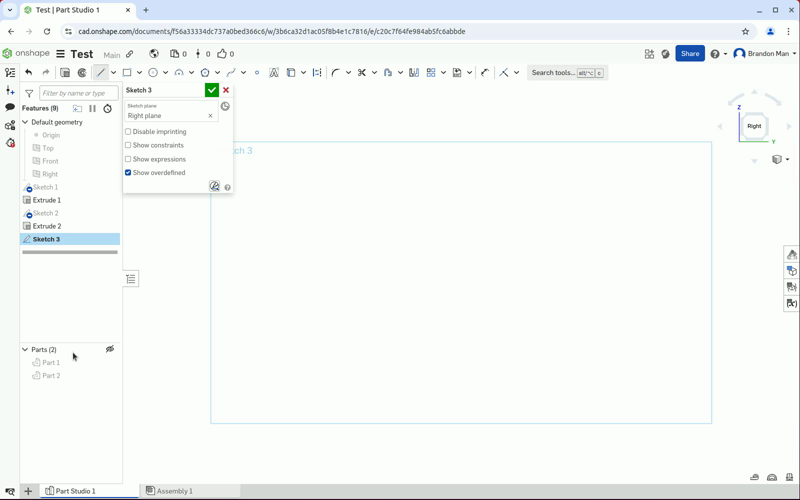
key_down(shift)
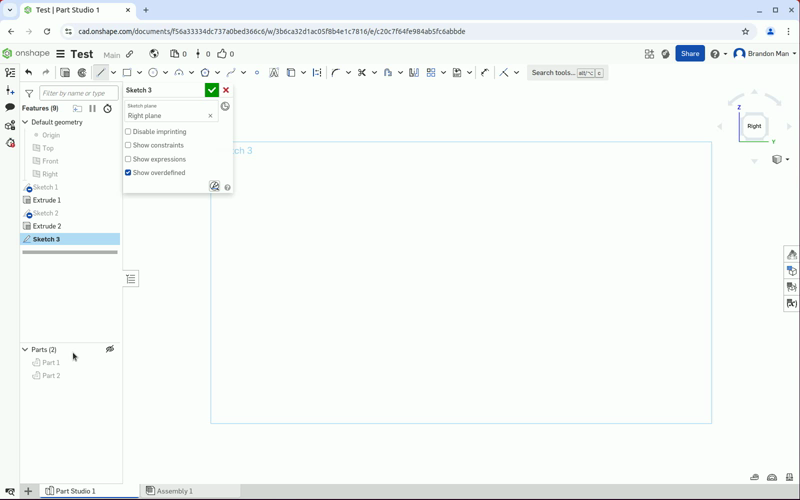
mouse_move(434, 260)
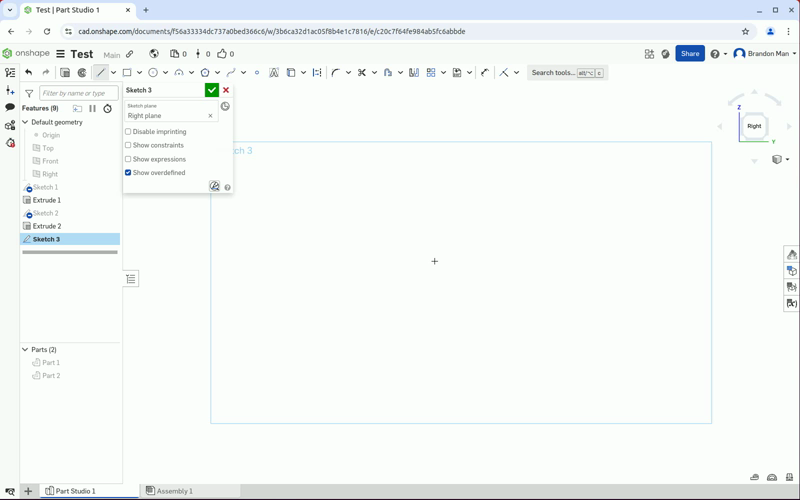
click(434, 260)
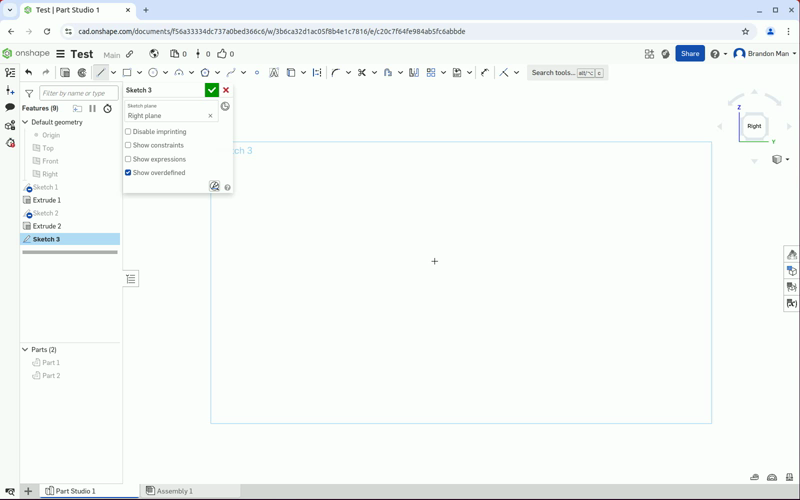
key_up(shift)
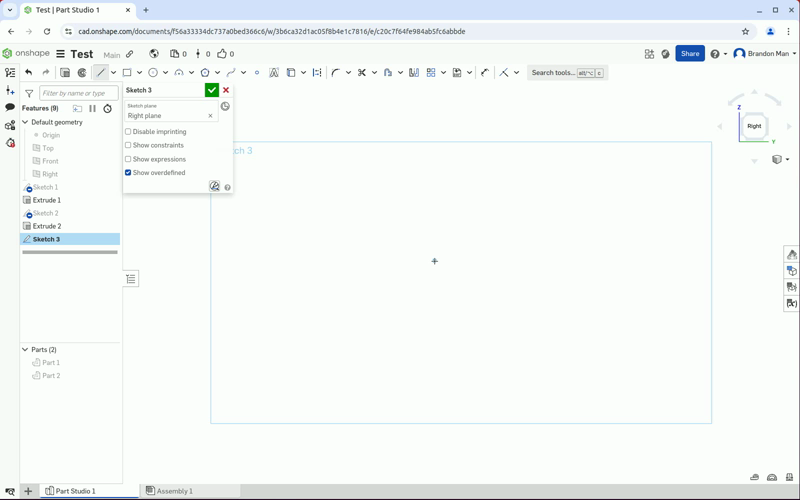
key_down(shift)
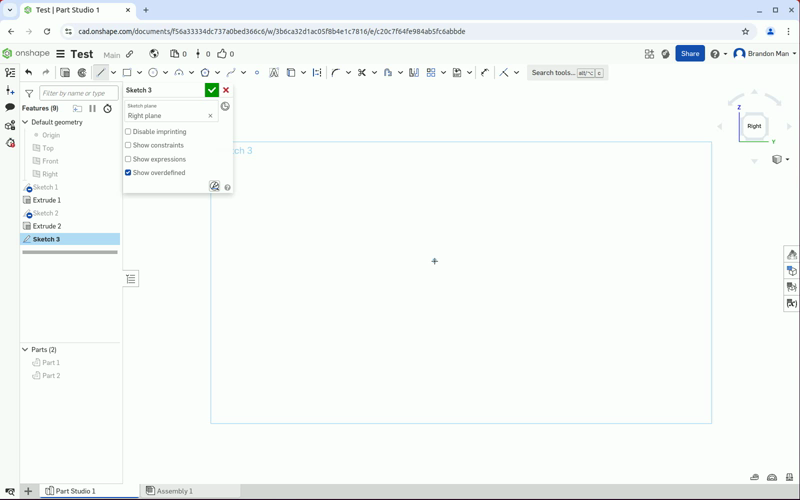
mouse_move(464, 260)
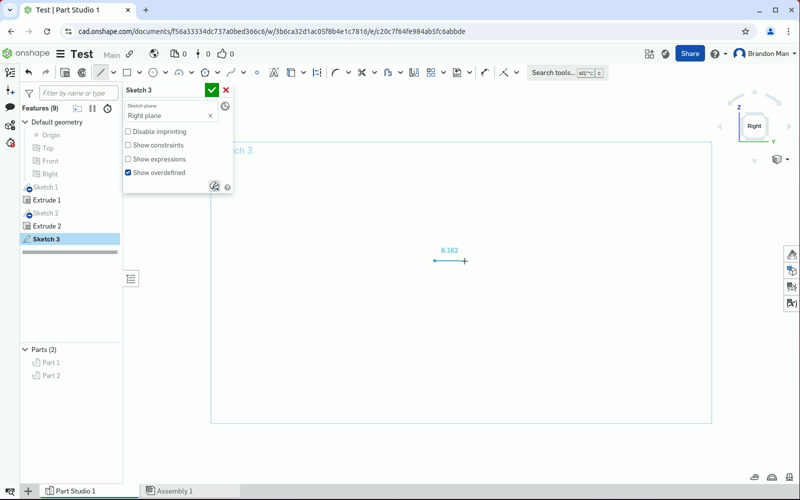
mouse_move(447, 260)
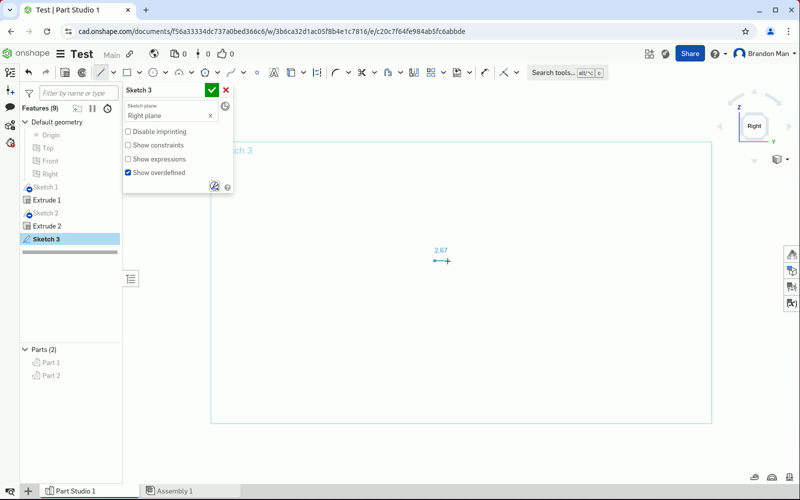
click(447, 260)
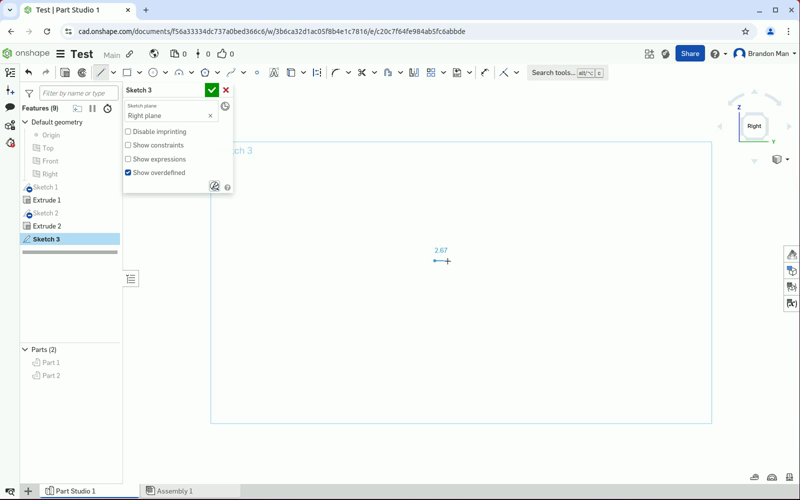
key_up(shift)
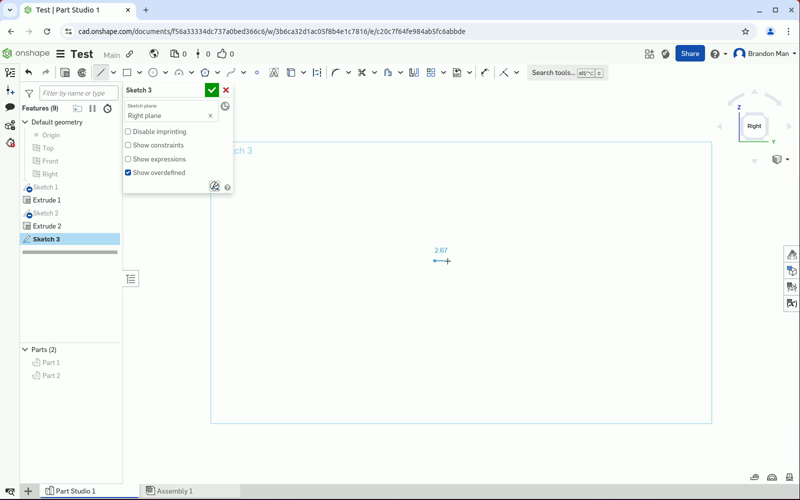
key_down(shift)
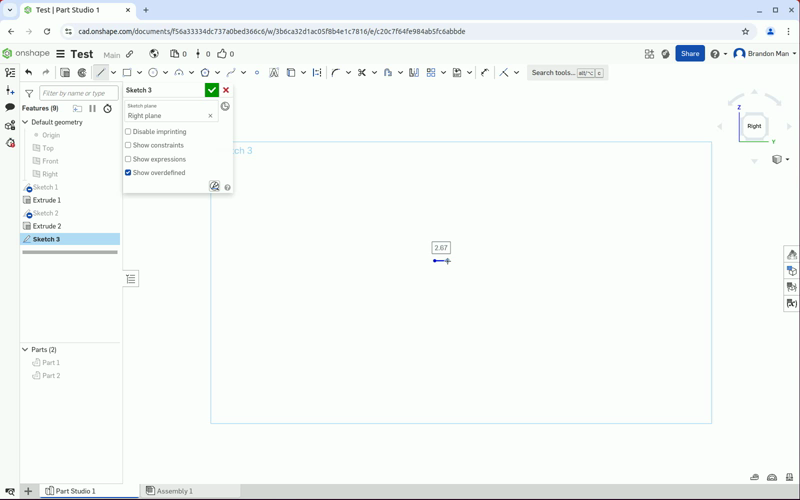
mouse_move(477, 260)
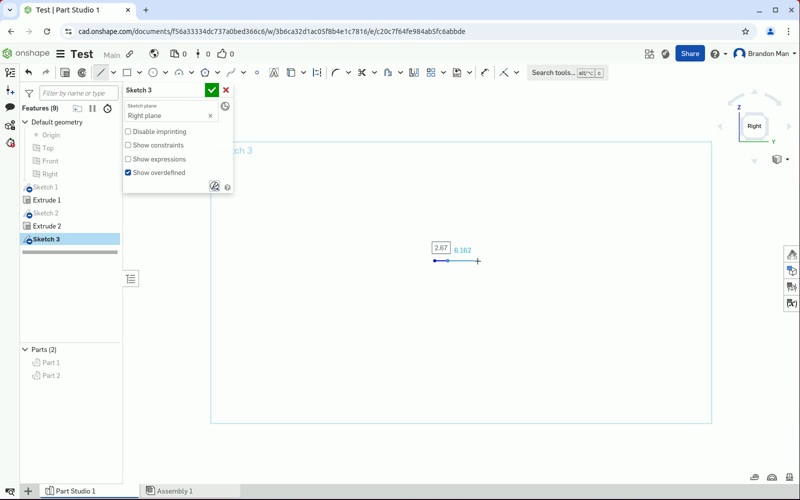
mouse_move(447, 247)
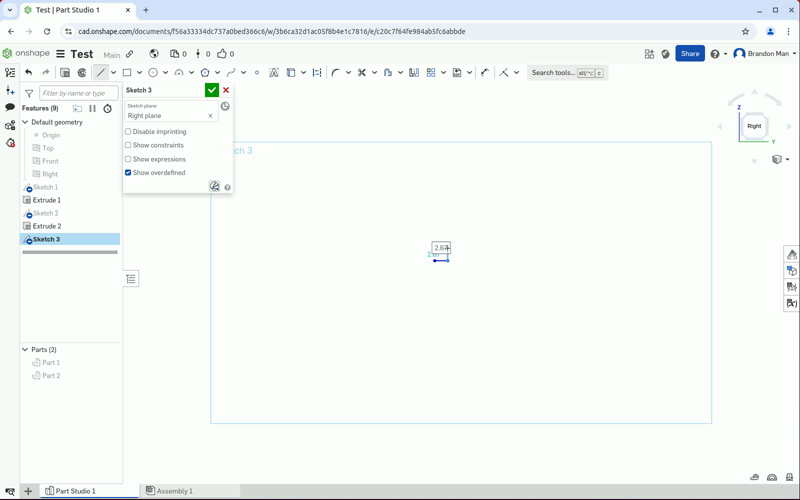
click(447, 247)
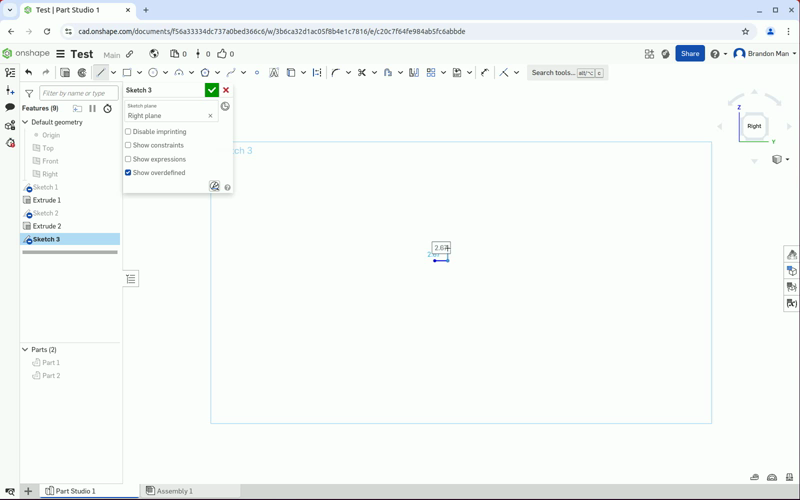
key_up(shift)
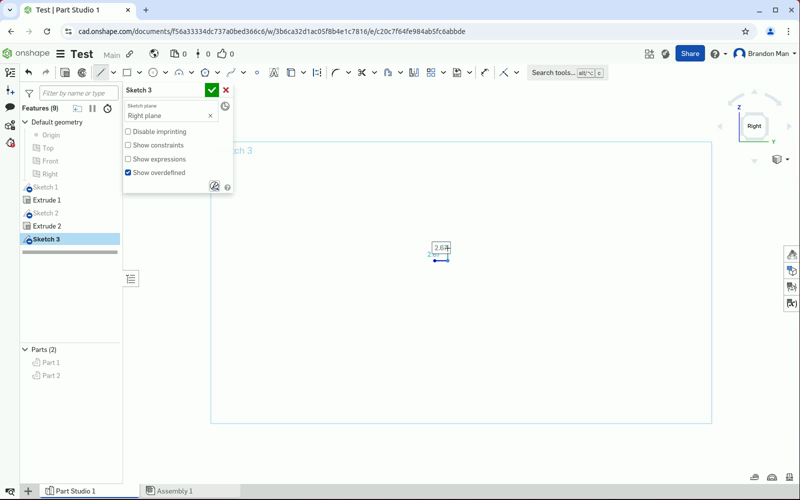
key_down(shift)
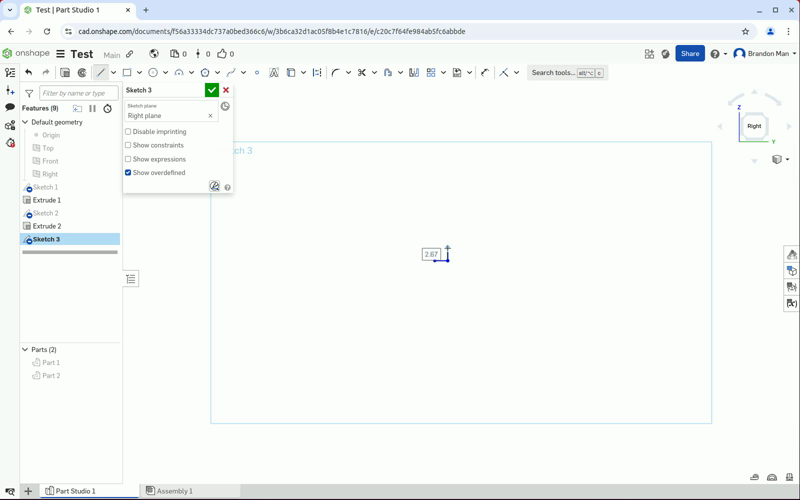
mouse_move(477, 247)
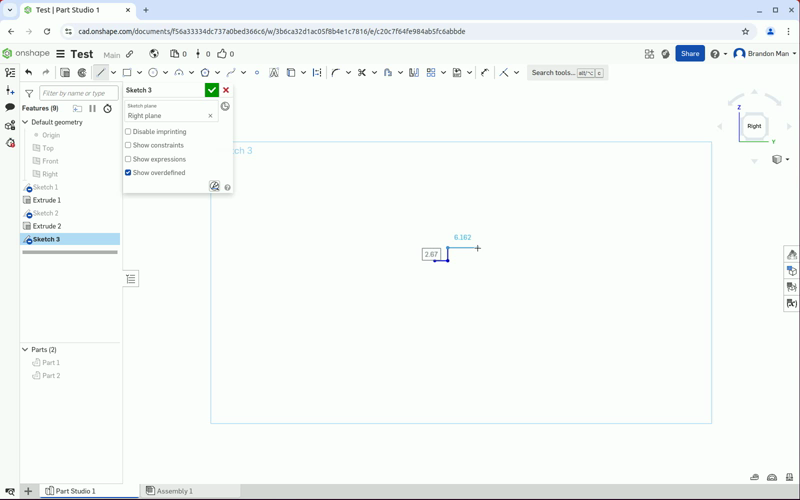
mouse_move(473, 247)
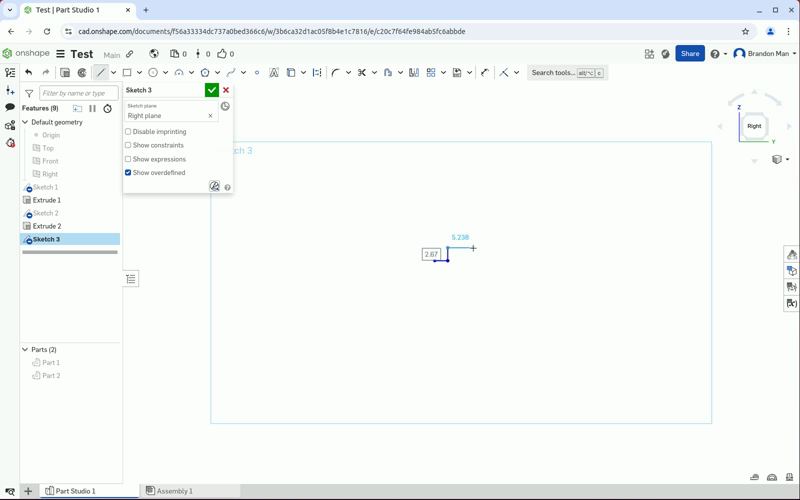
click(473, 247)
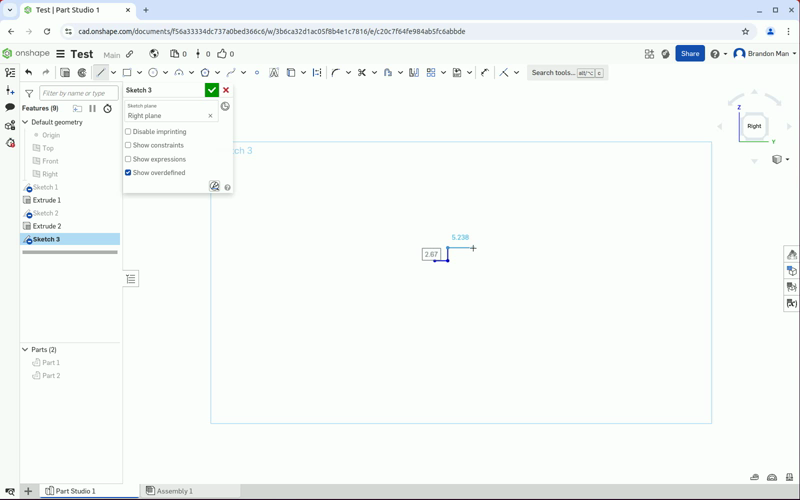
key_up(shift)
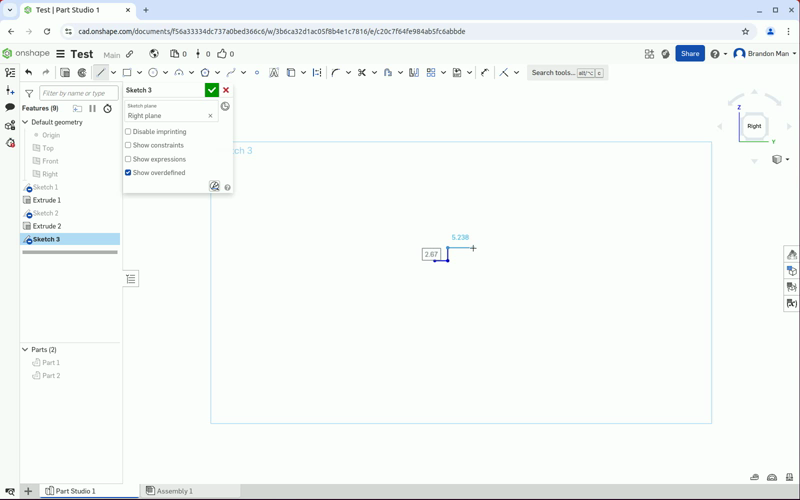
key_down(shift)
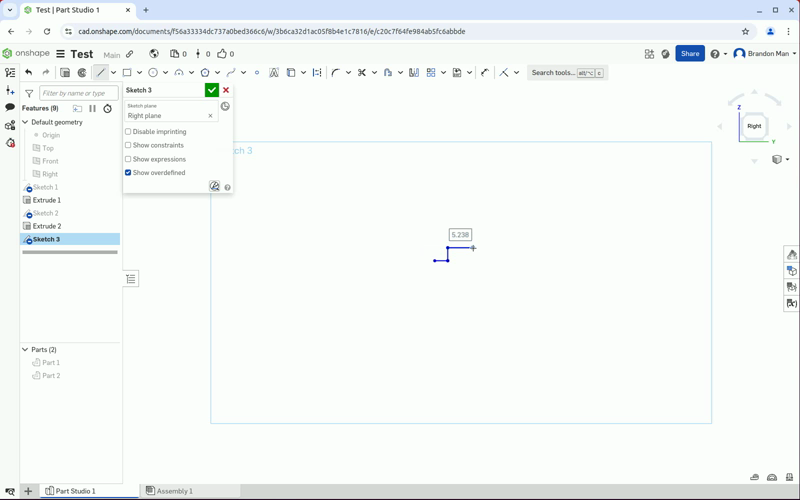
mouse_move(503, 247)
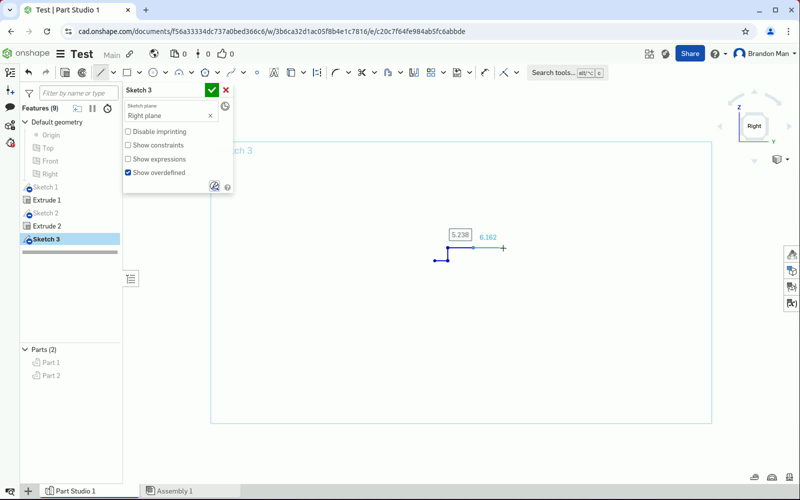
mouse_move(473, 222)
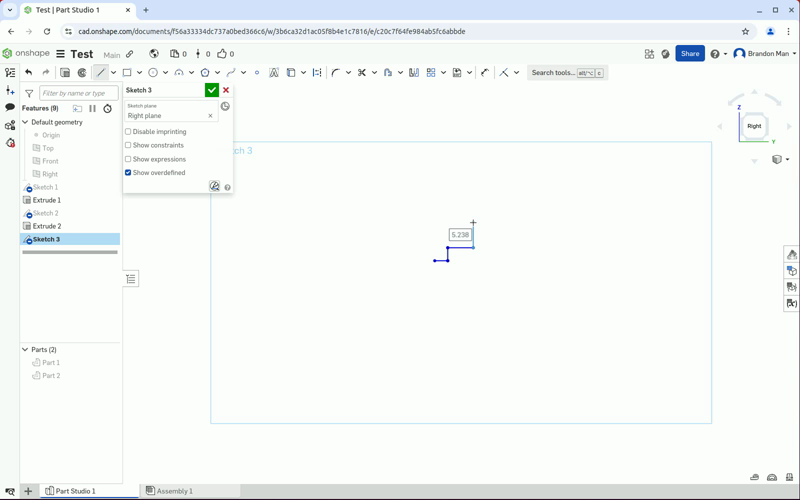
click(473, 222)
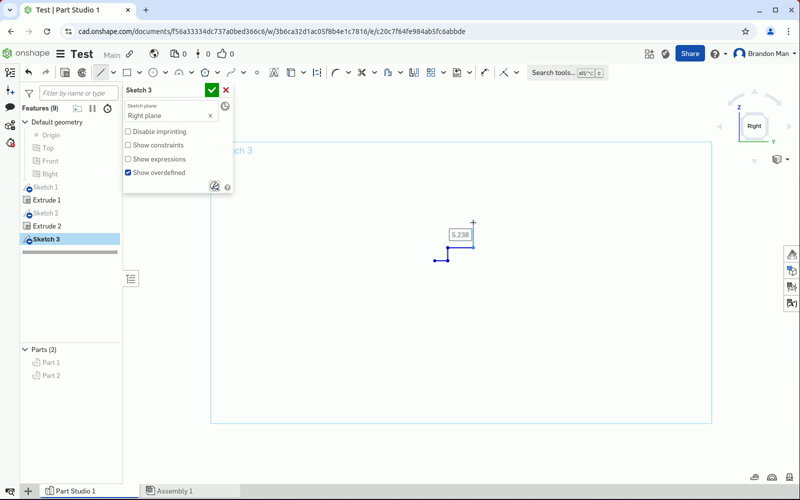
key_up(shift)
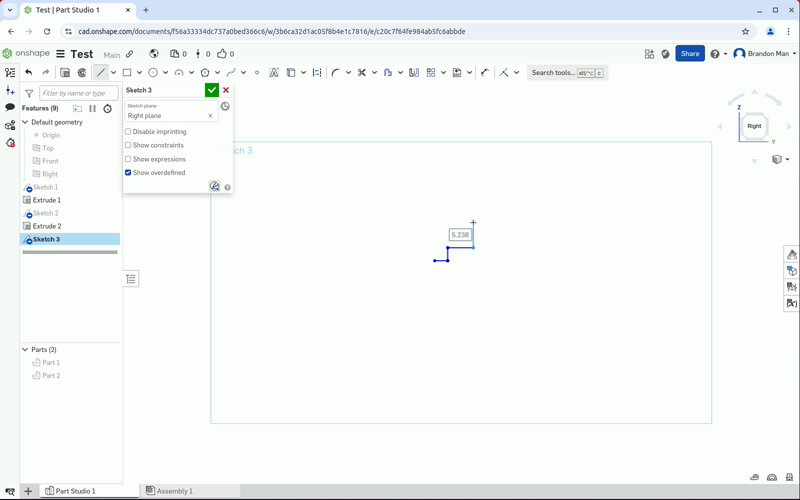
key_down(shift)
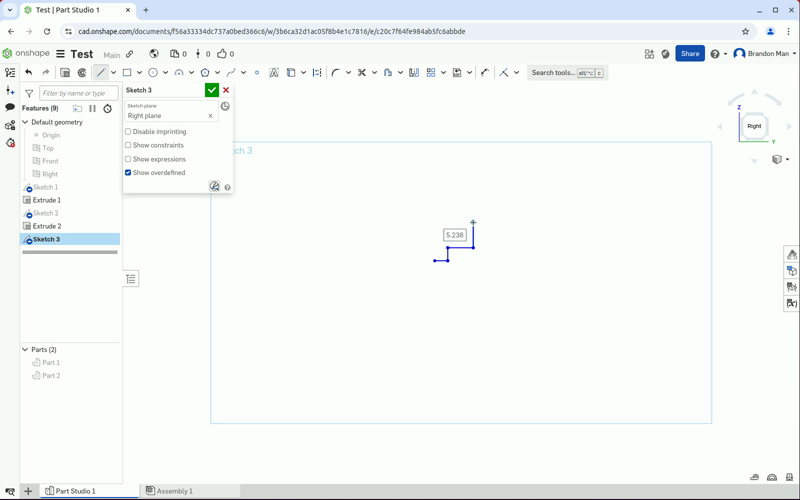
mouse_move(503, 222)
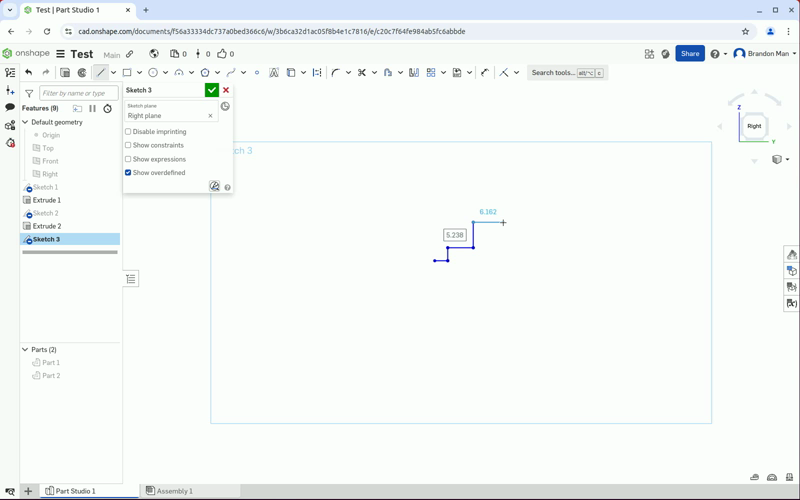
mouse_move(434, 222)
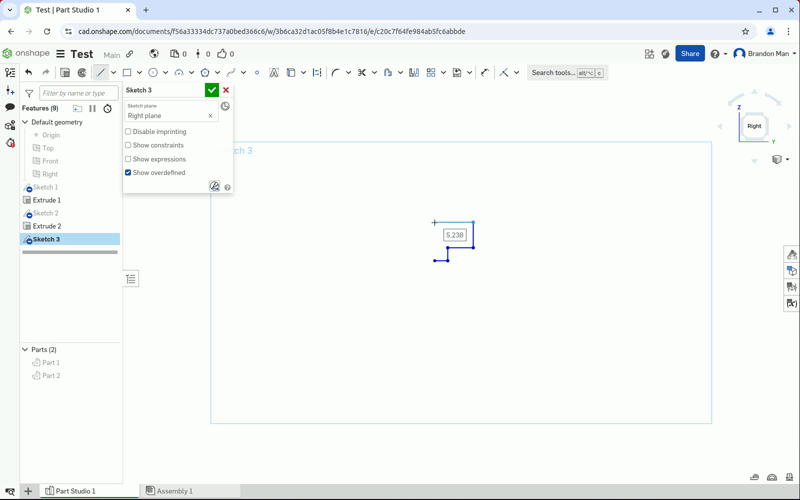
click(434, 222)
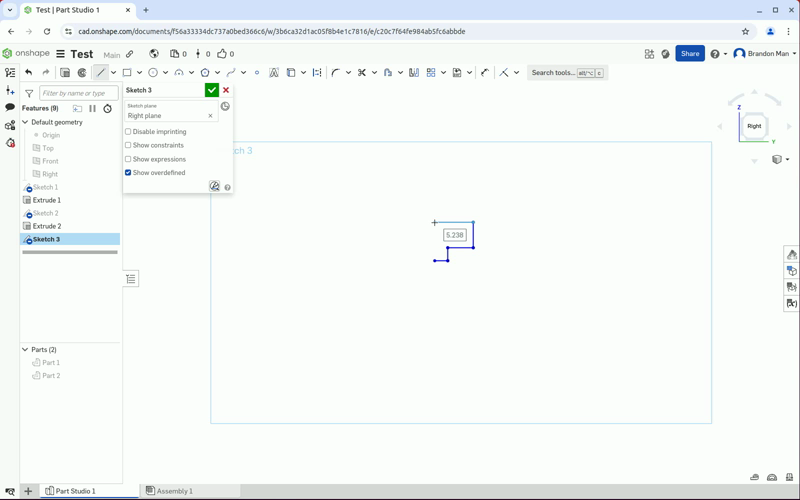
key_up(shift)
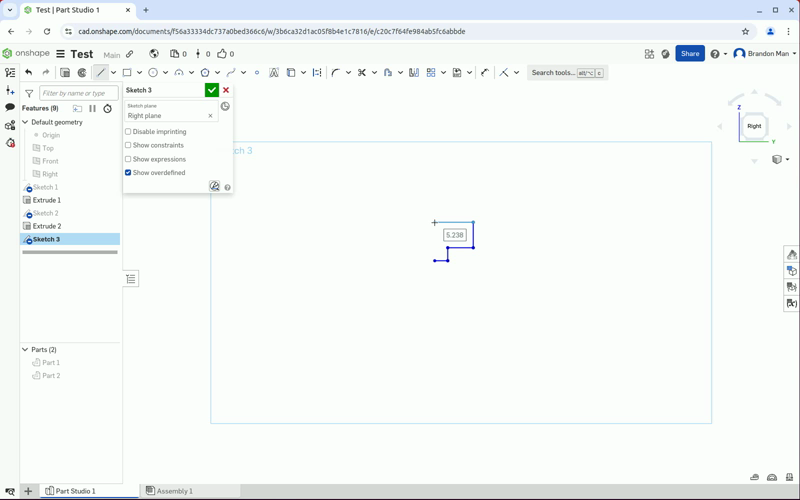
mouse_move(464, 222)
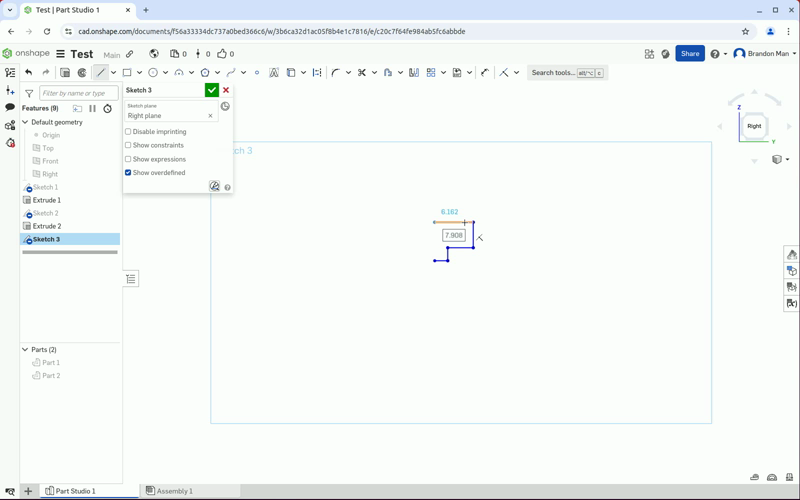
key_down(shift)
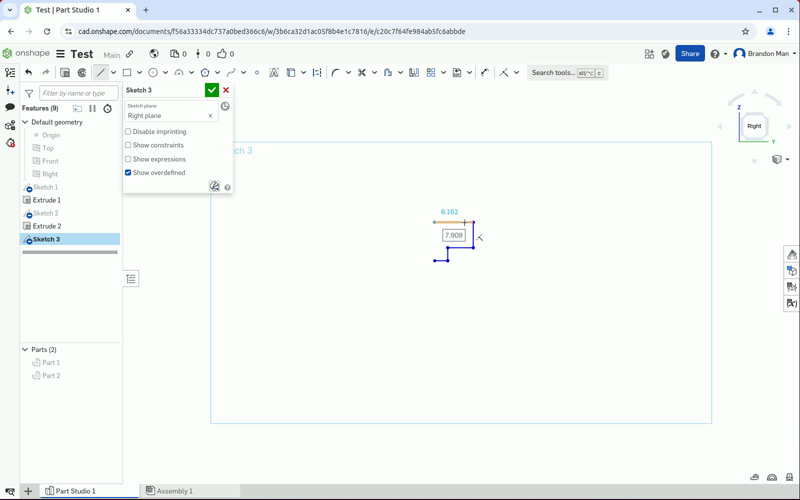
mouse_move(434, 260)
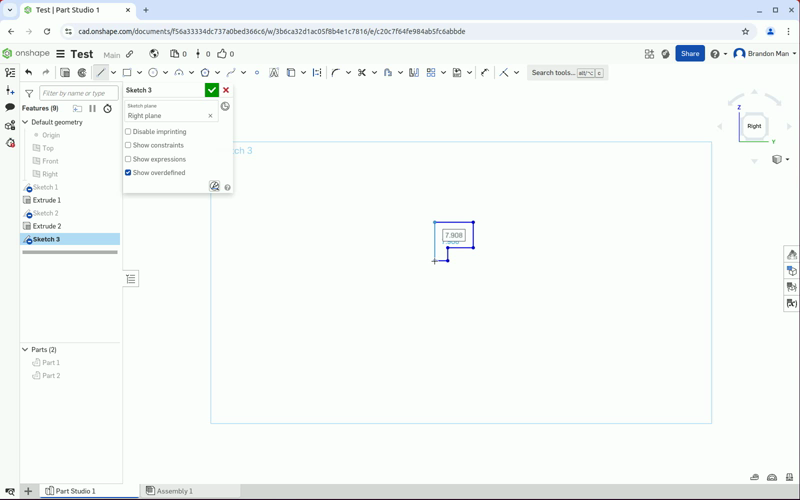
key_up(shift)
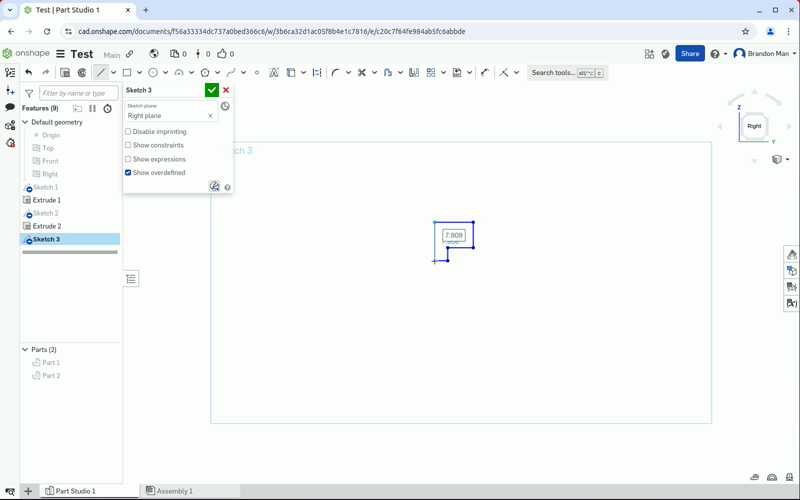
click(434, 260)
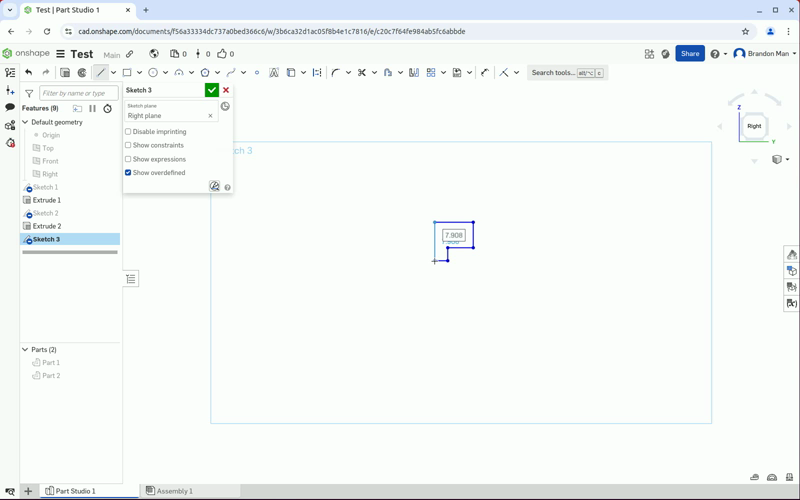
key(esc)
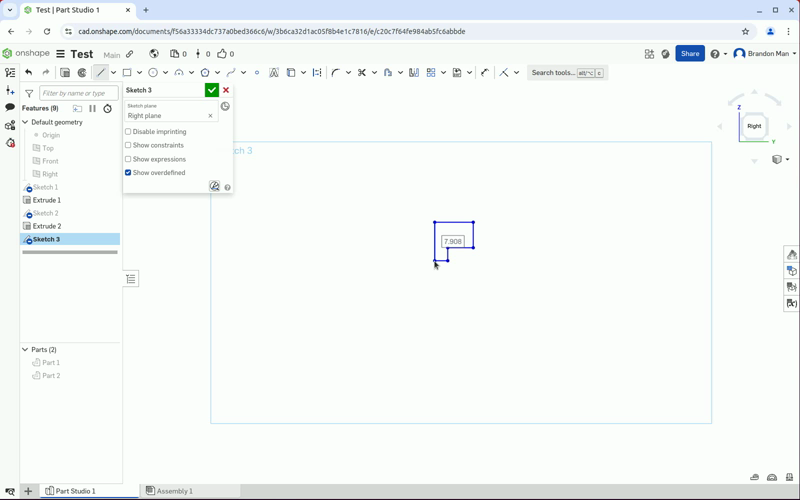
mouse_move(462, 239)
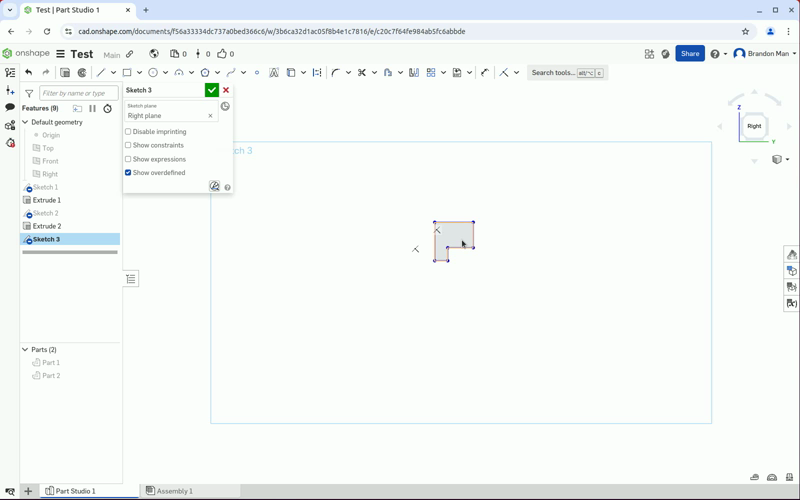
scroll(6)
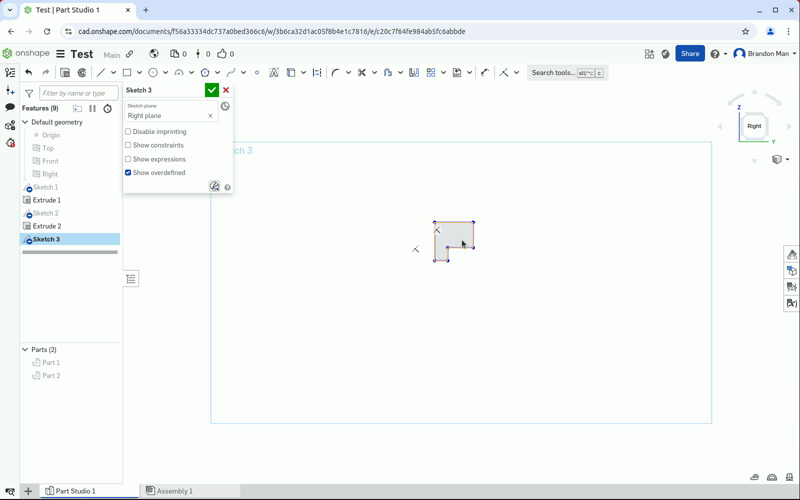
scroll(6)
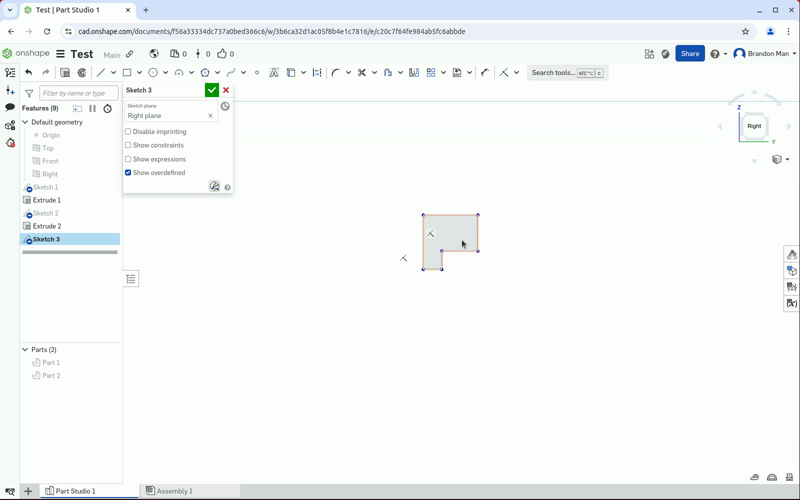
scroll(6)
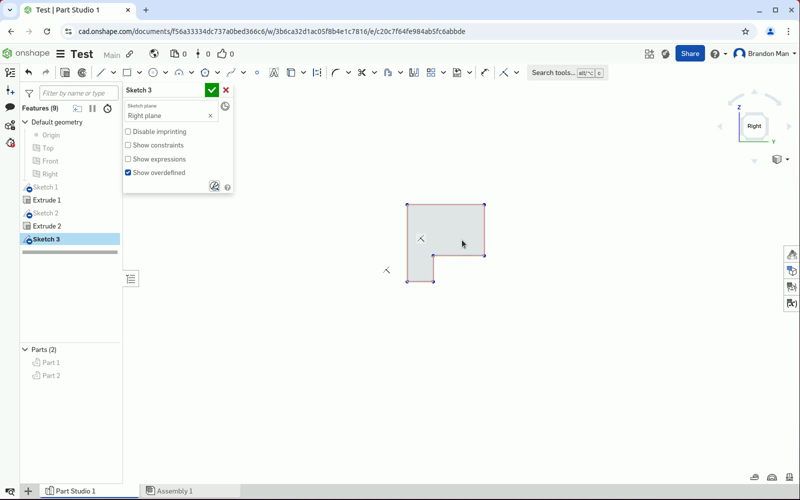
scroll(6)
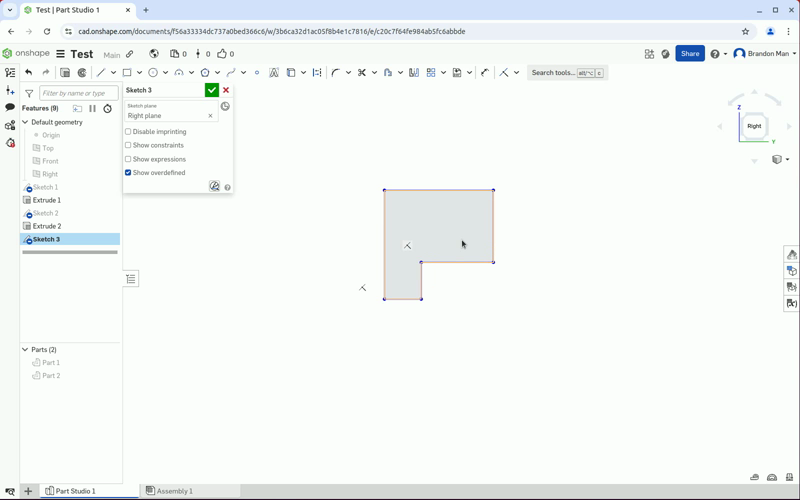
scroll(6)
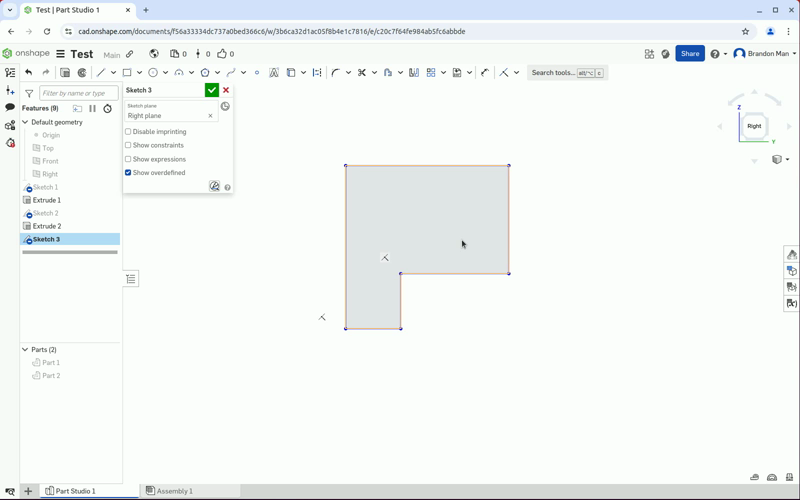
scroll(6)
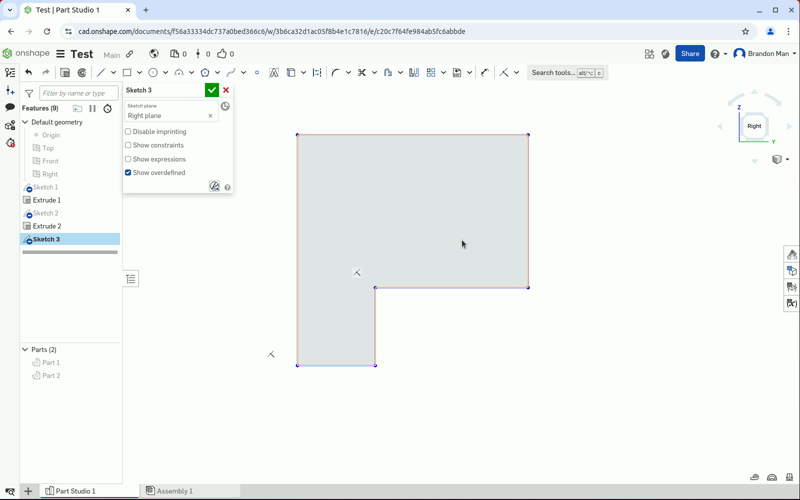
scroll(6)
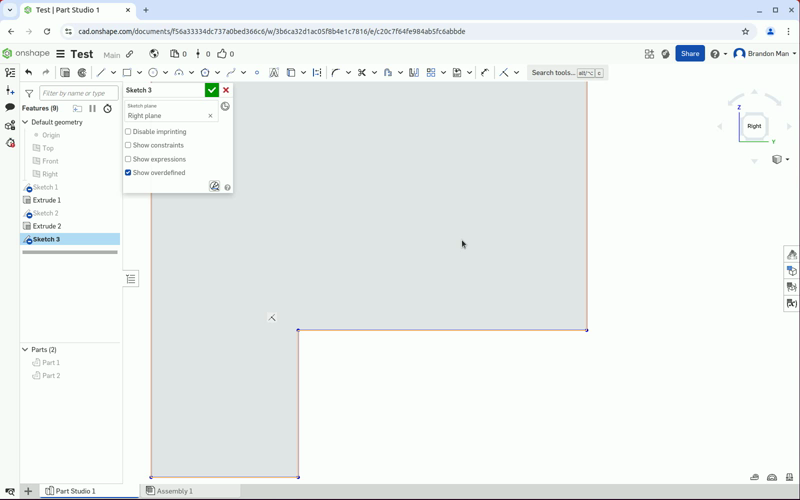
click(462, 239)
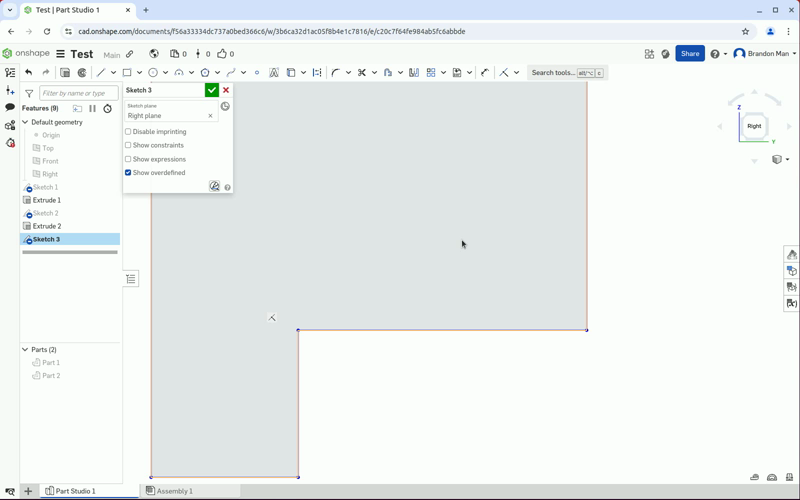
scroll(-6)
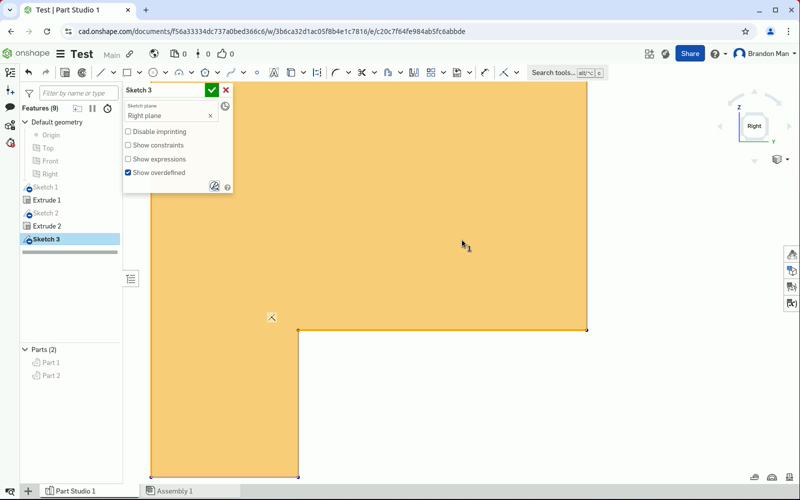
scroll(-6)
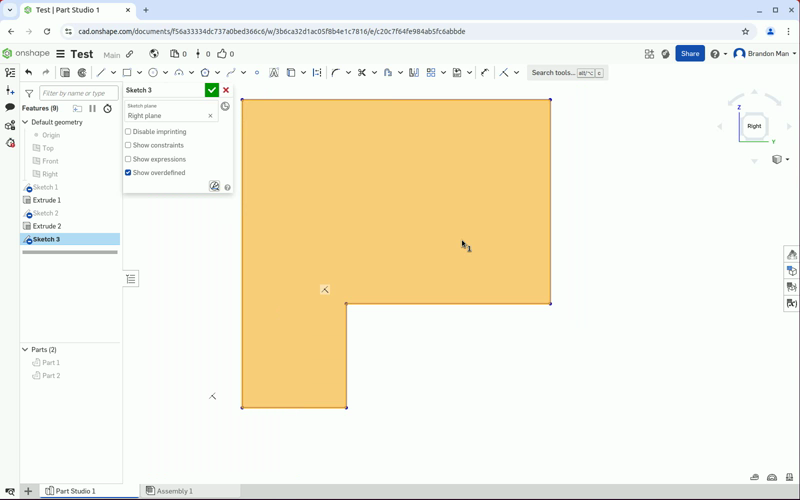
scroll(-6)
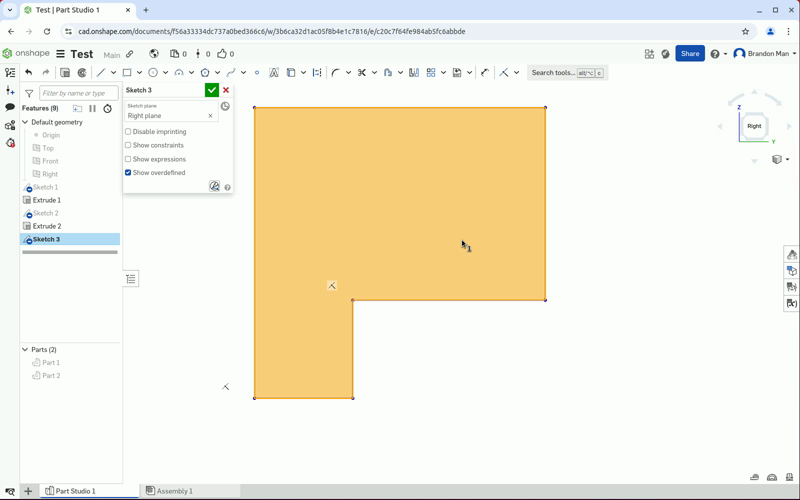
scroll(-6)
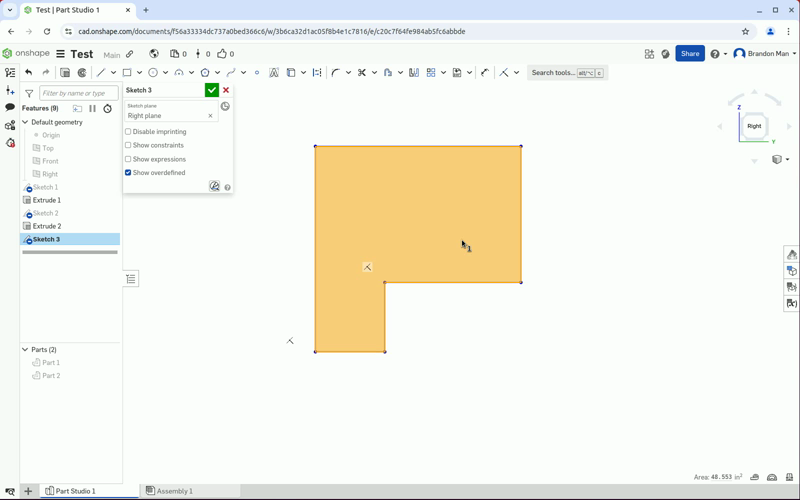
scroll(-6)
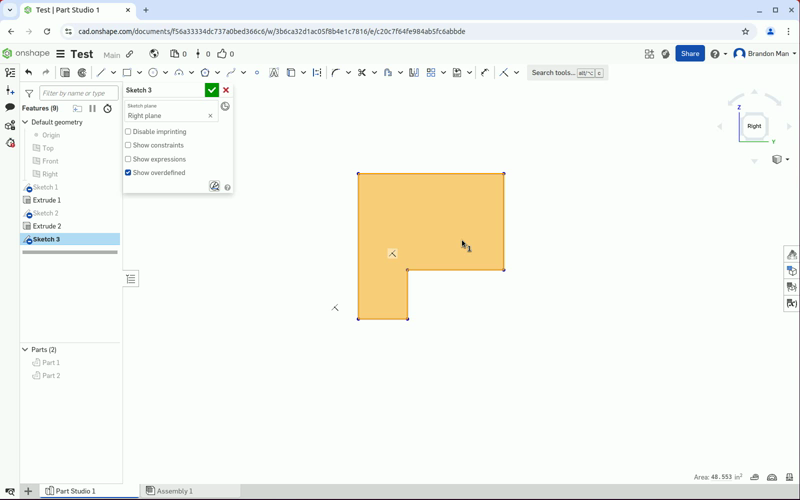
scroll(-6)
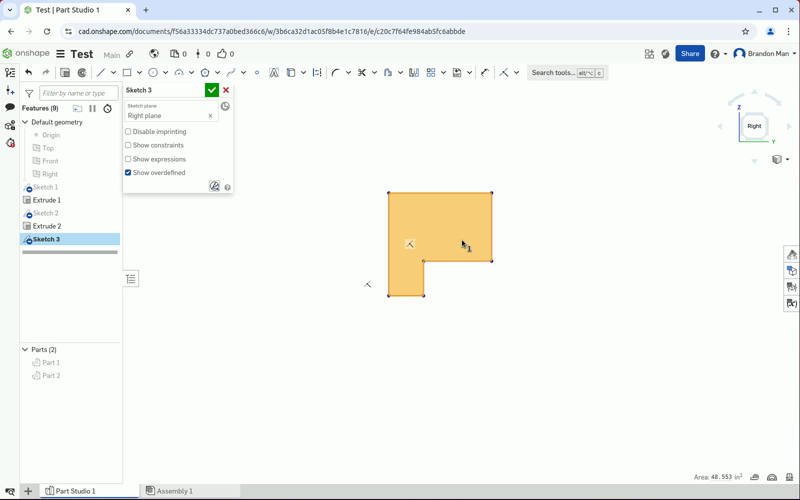
scroll(-6)
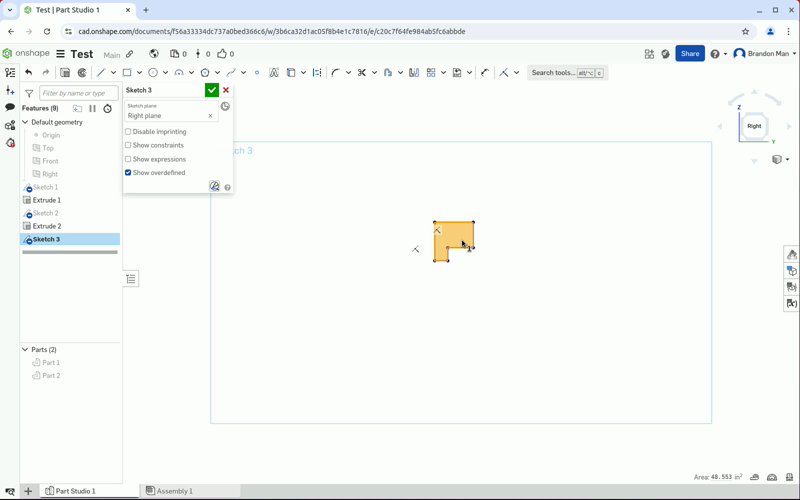
mouse_move(73, 352)
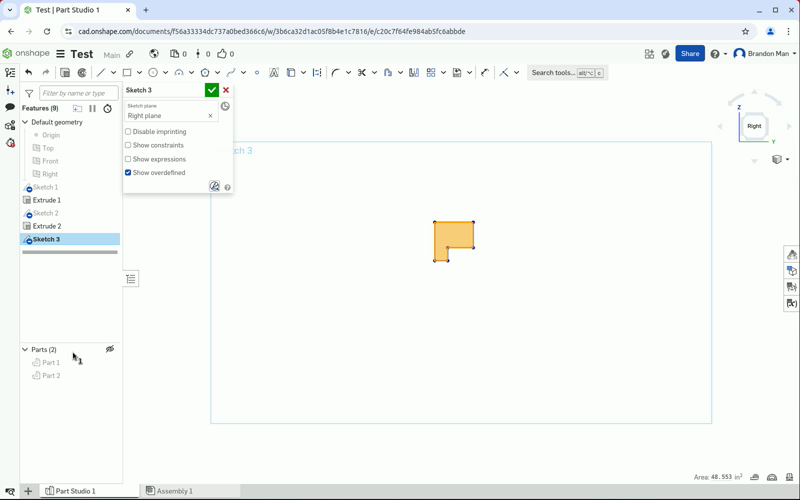
key(shift+y)
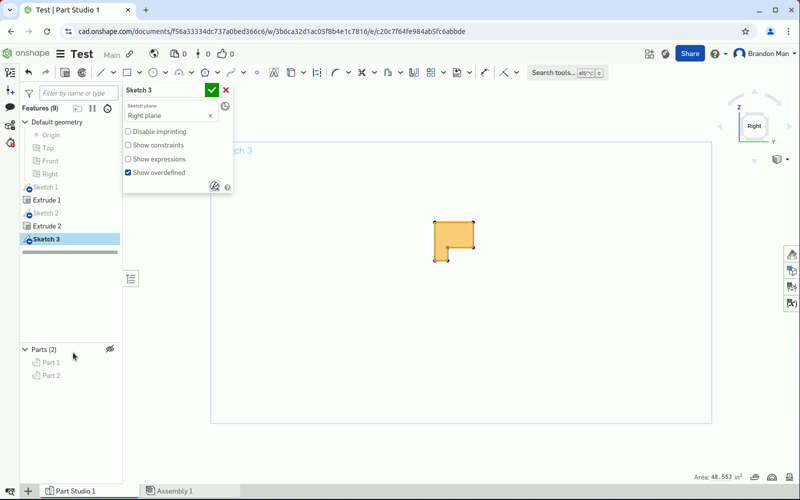
key(shift+e)
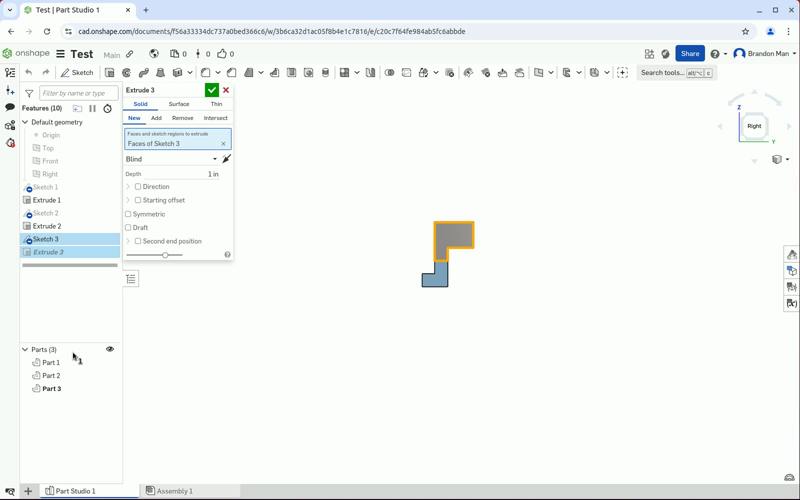
mouse_move(143, 106)
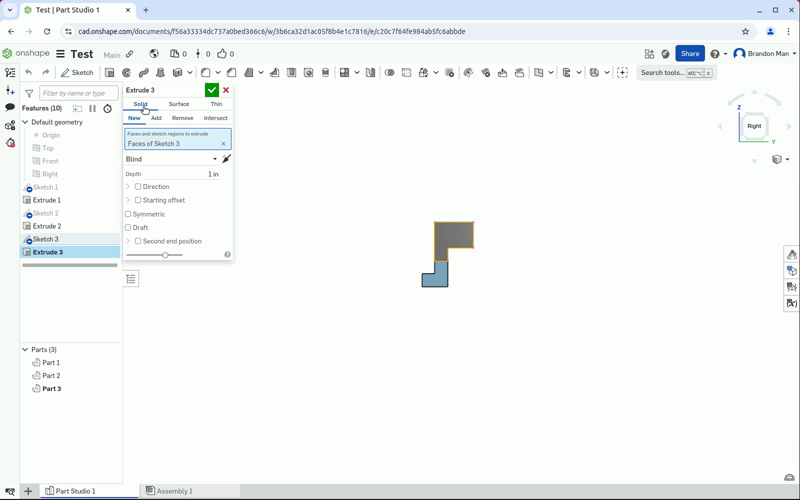
click(143, 106)
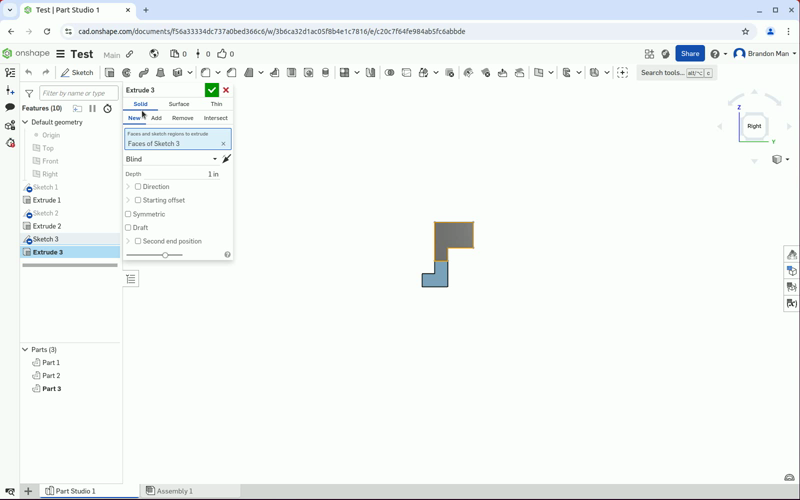
mouse_move(137, 120)
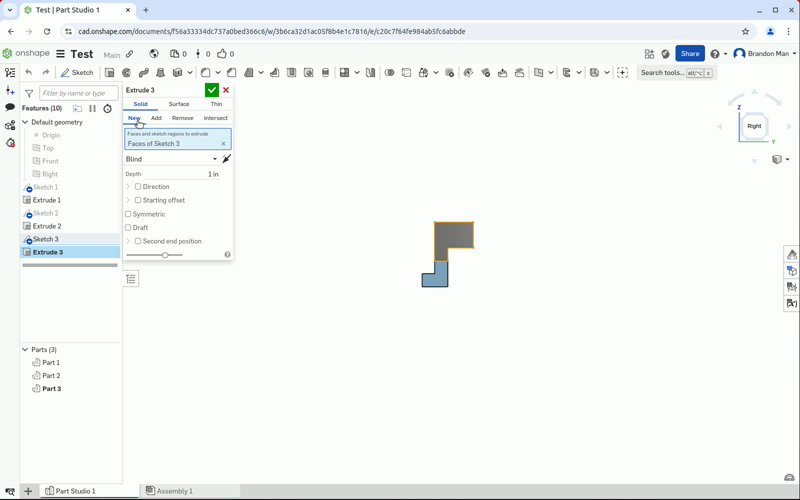
click(137, 120)
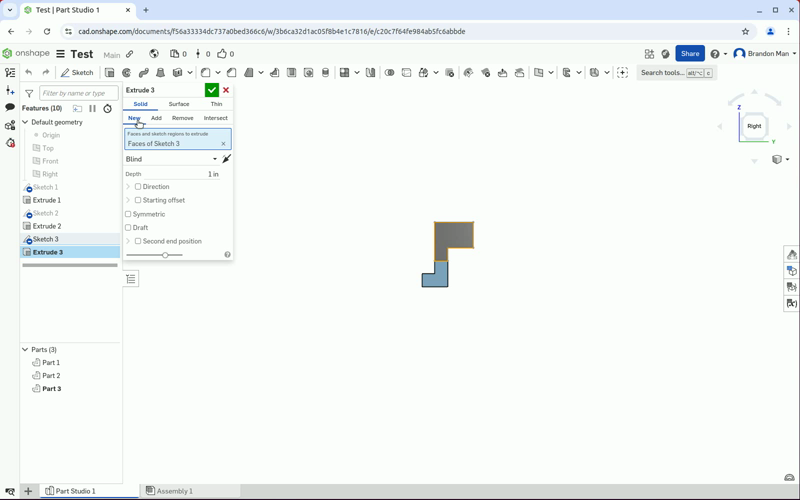
key(tab, 4)
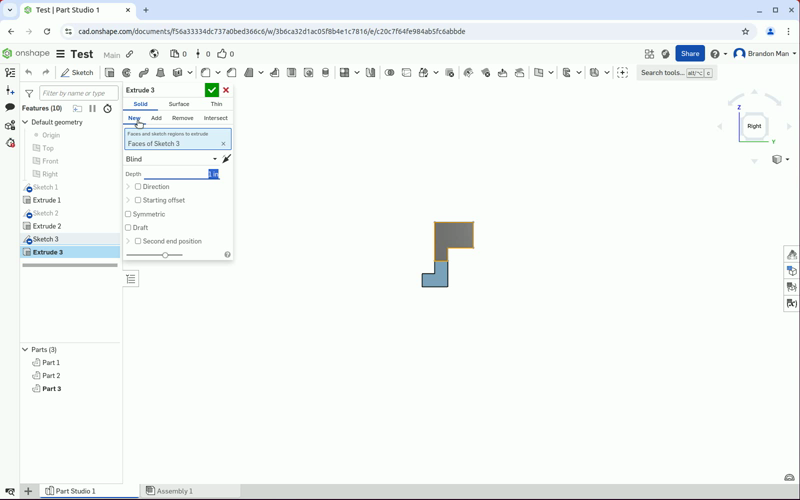
text(15.405)
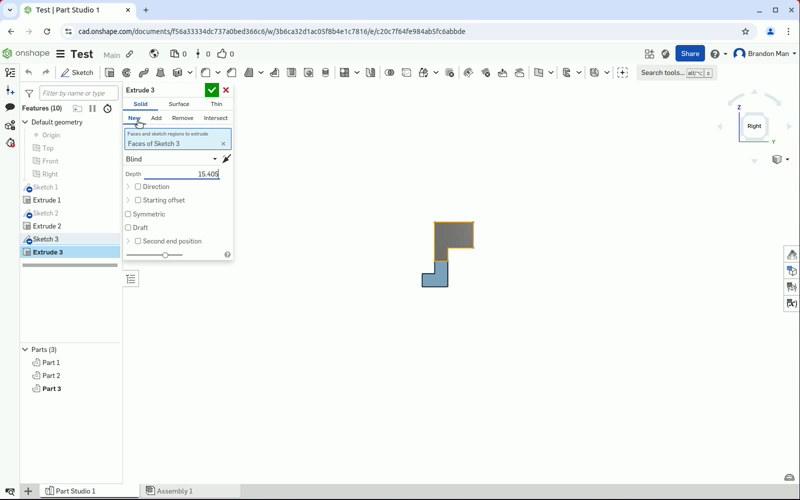
key(enter)
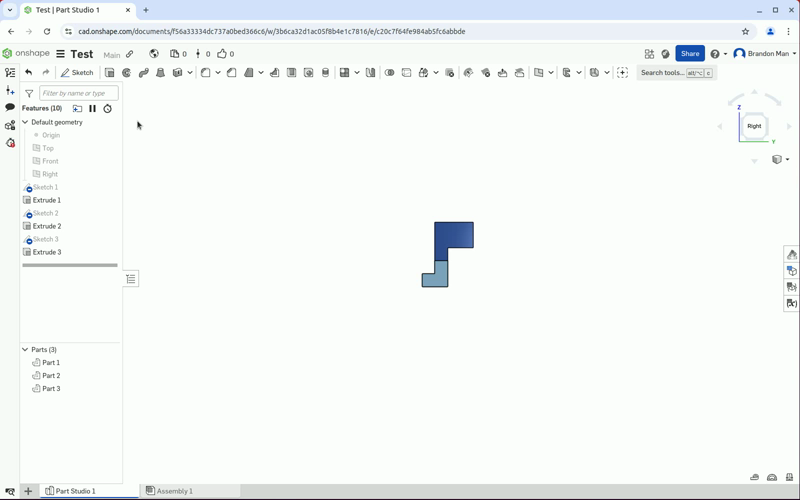
key(shift+h)
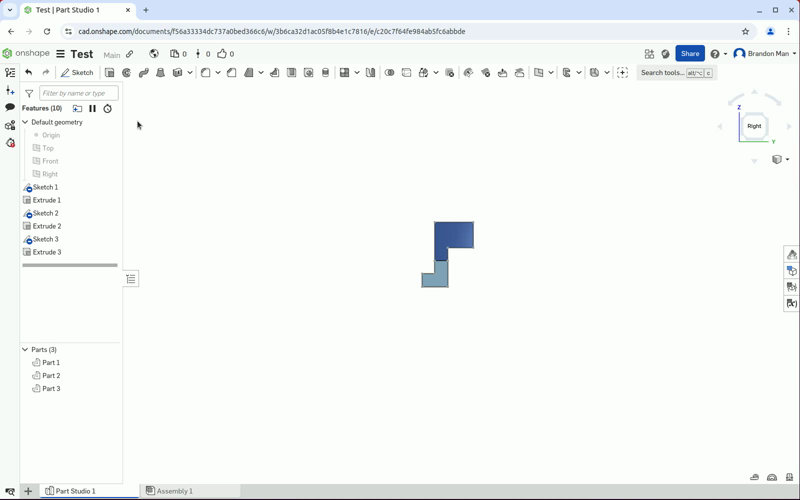
key(shift+h)
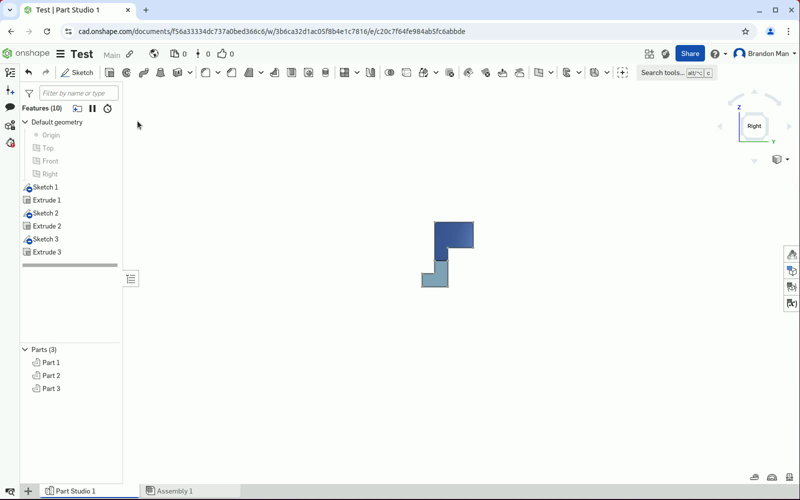
key(shift+7)
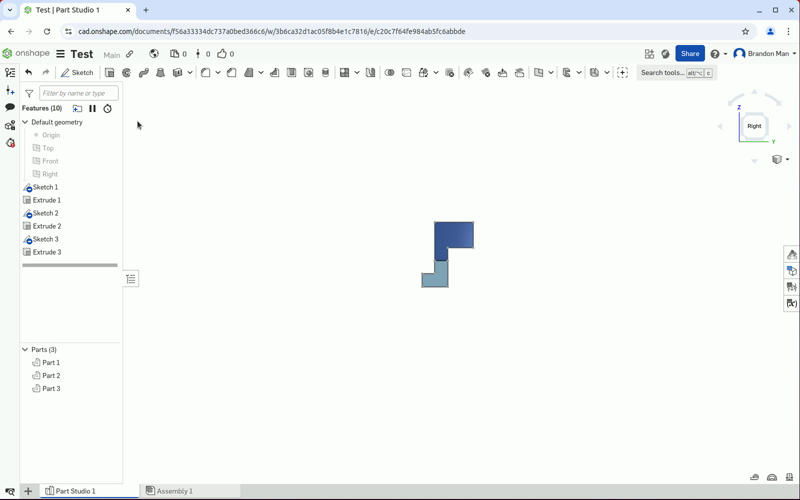
key(right, 2)
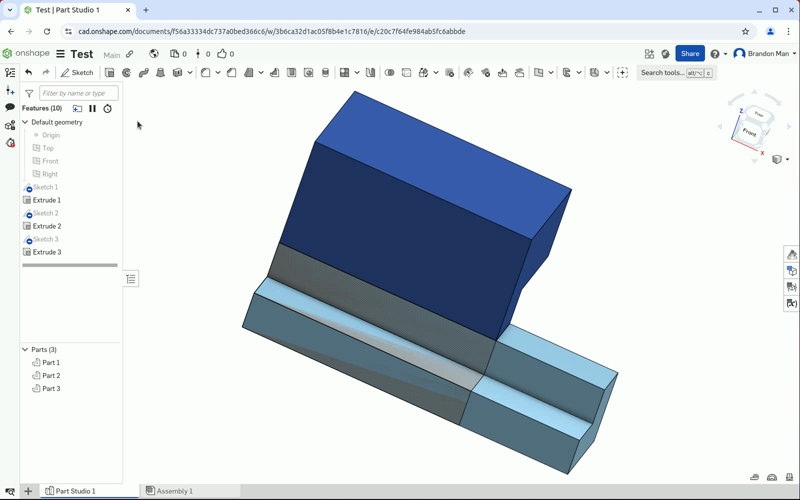
key(down, 2)
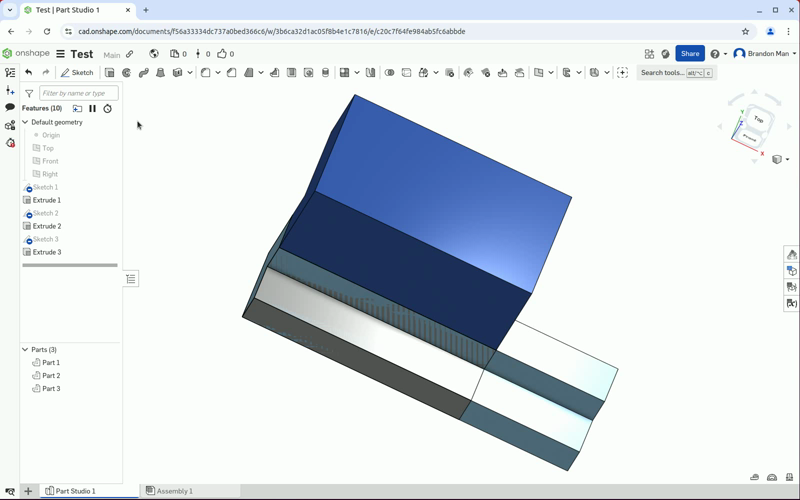
key(up, 2)
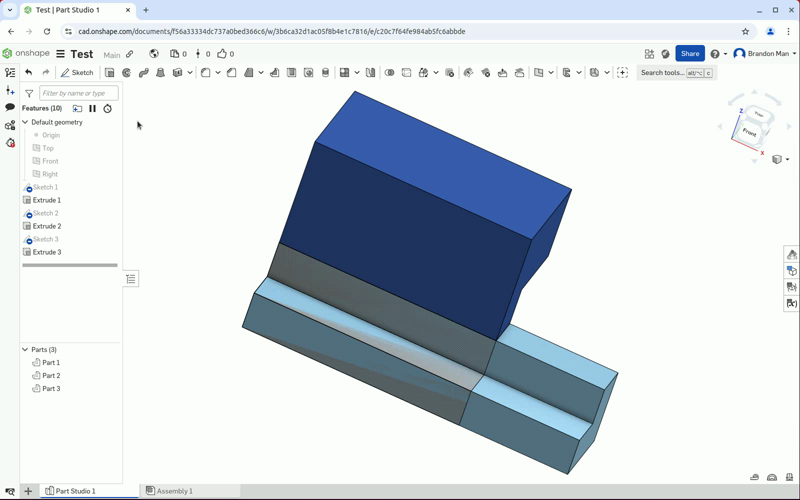
key(left, 2)
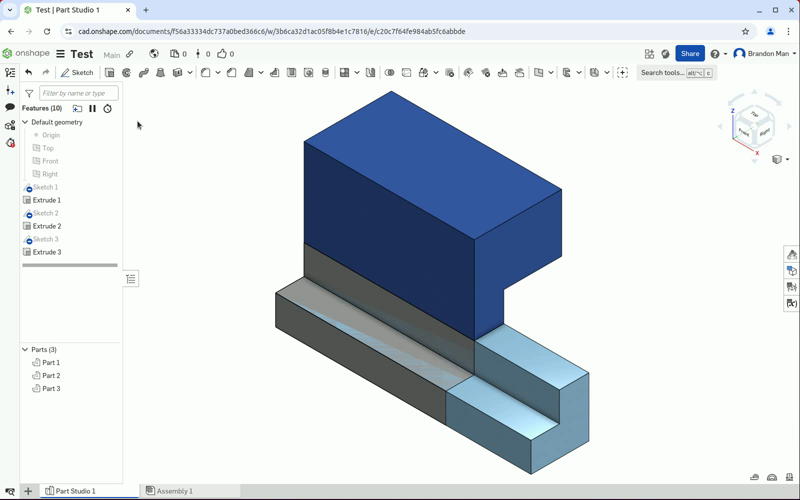
mouse_move(73, 189)
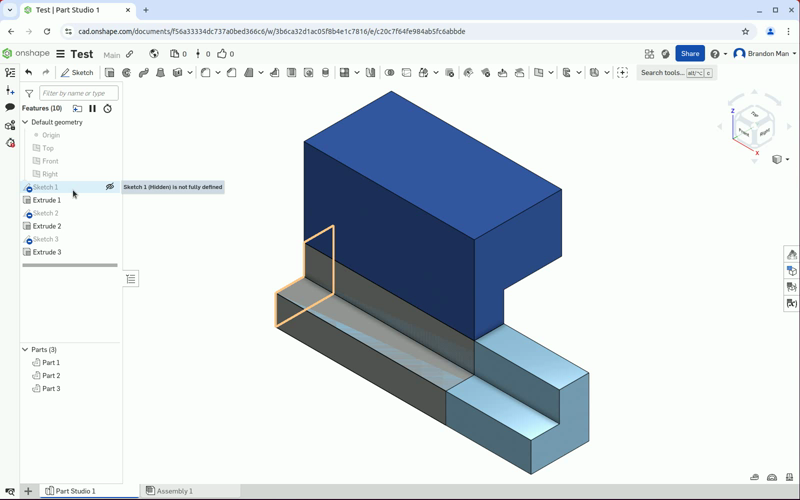
click(73, 189)